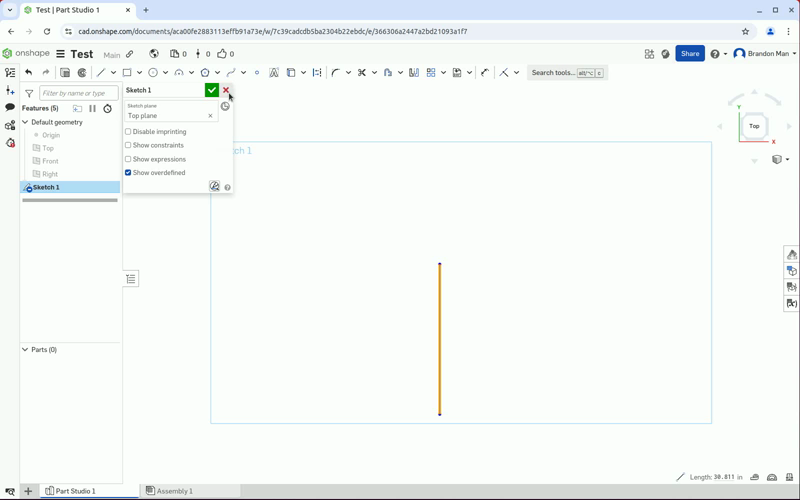
key(shift+h)
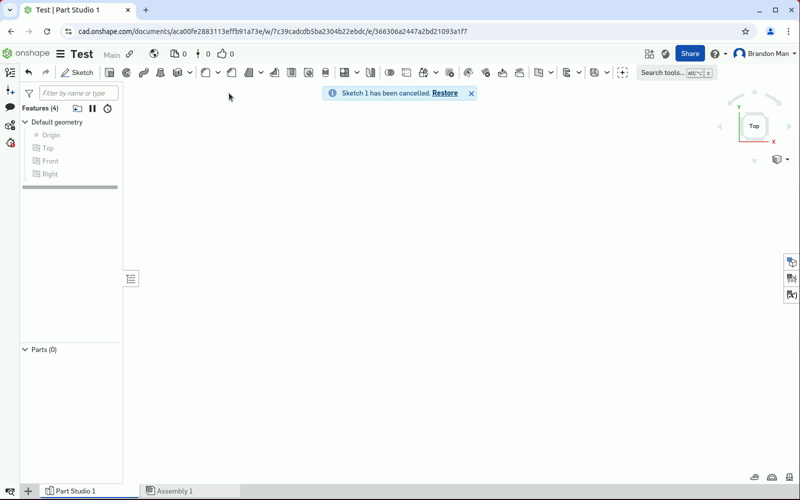
mouse_move(73, 352)
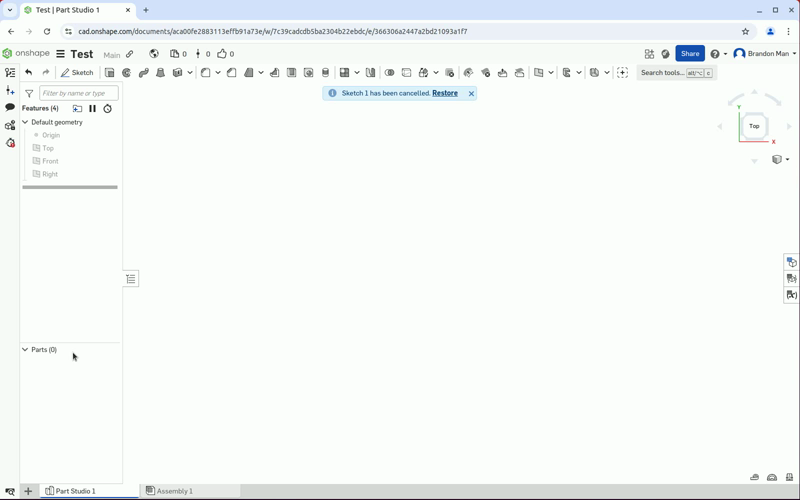
key(y)
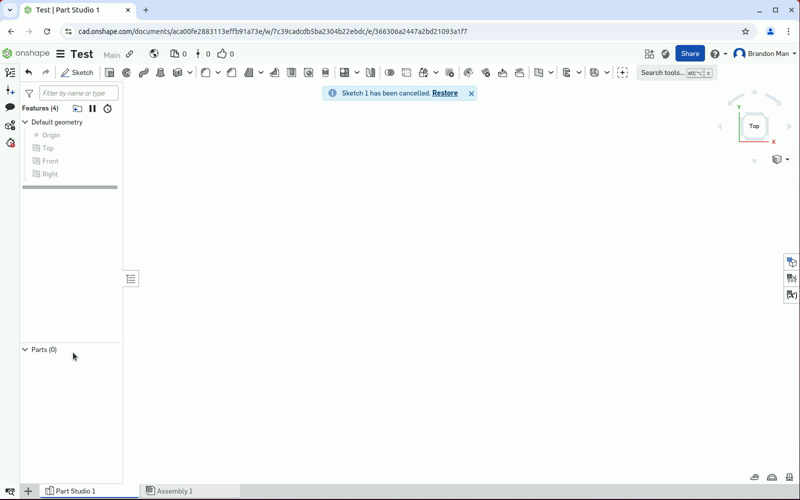
key(shift+p)
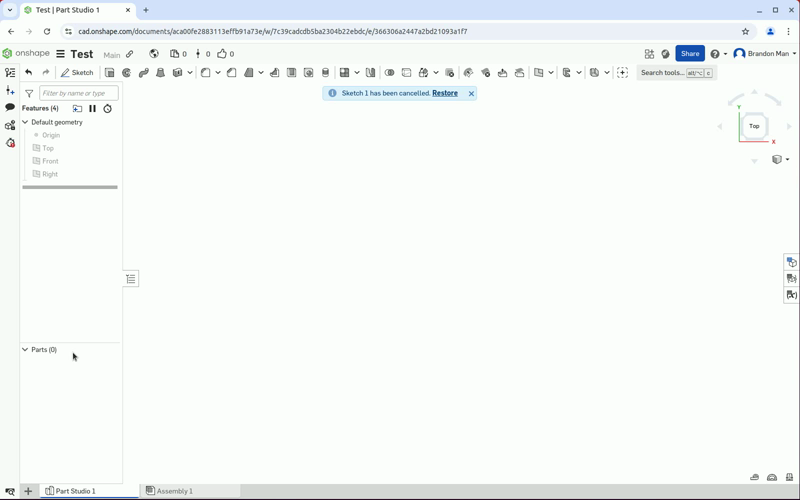
key(space)
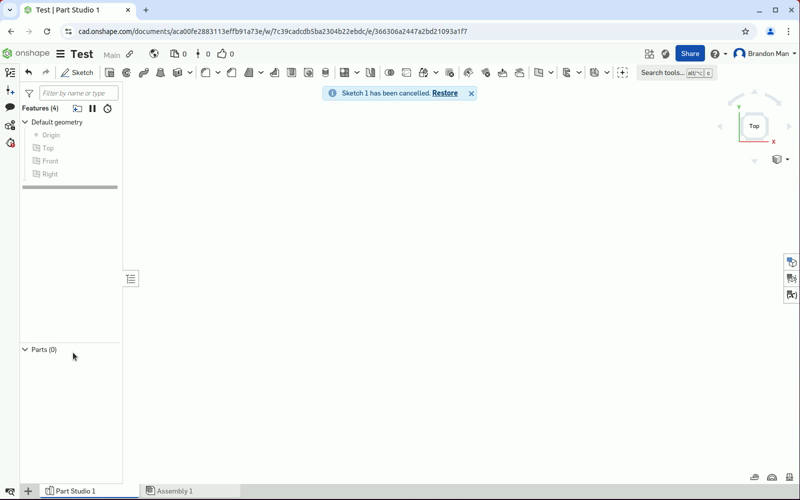
key_down(shift)
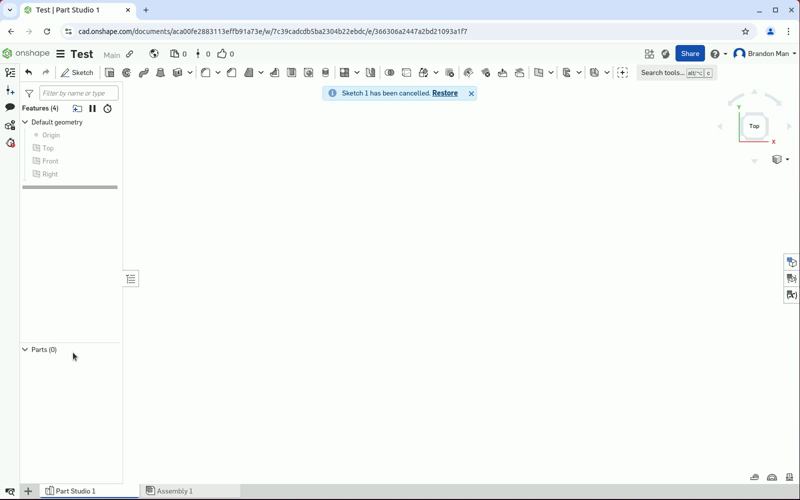
key(up)
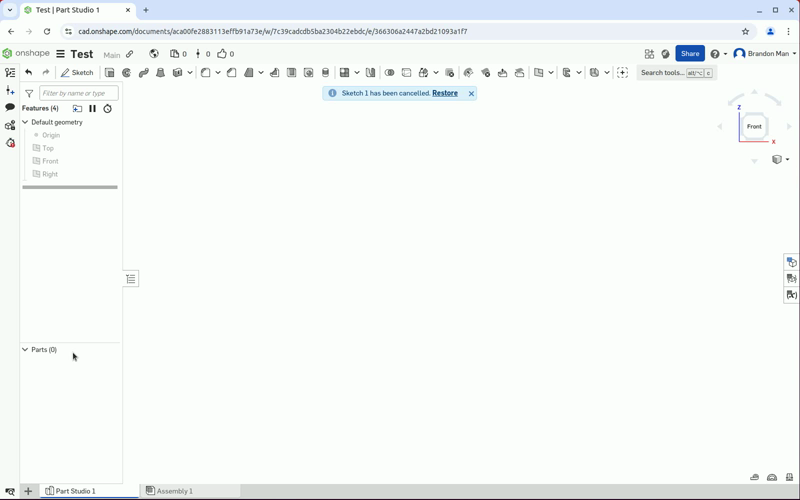
key_up(shift)
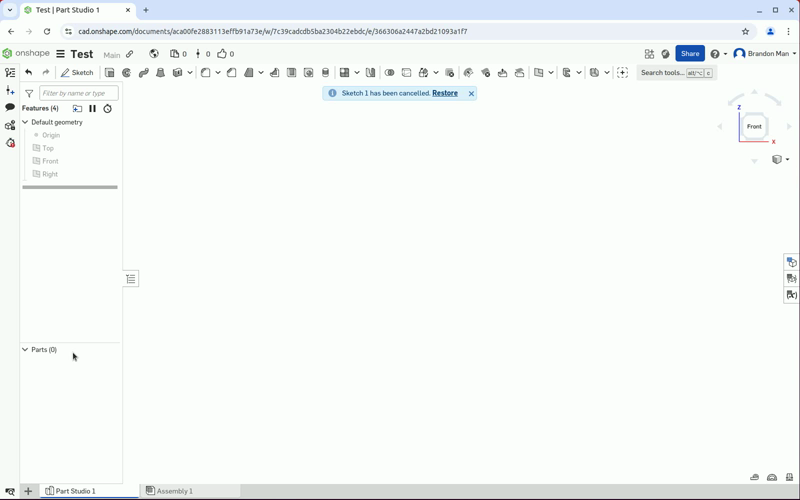
key(space)
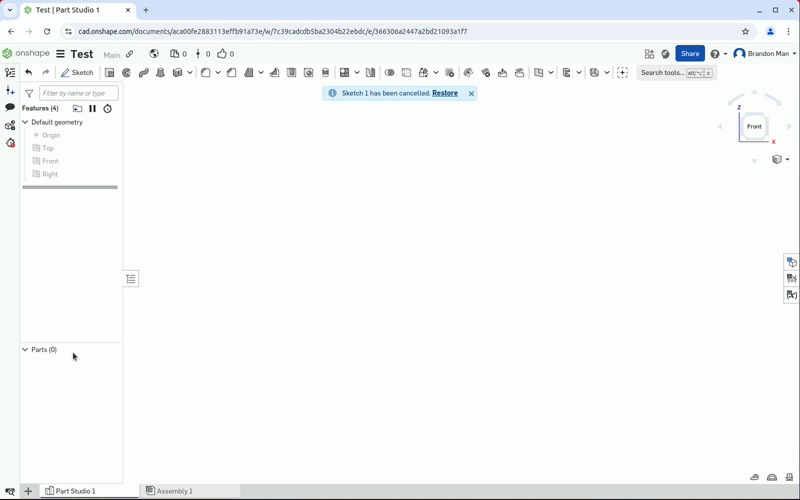
key_down(shift)
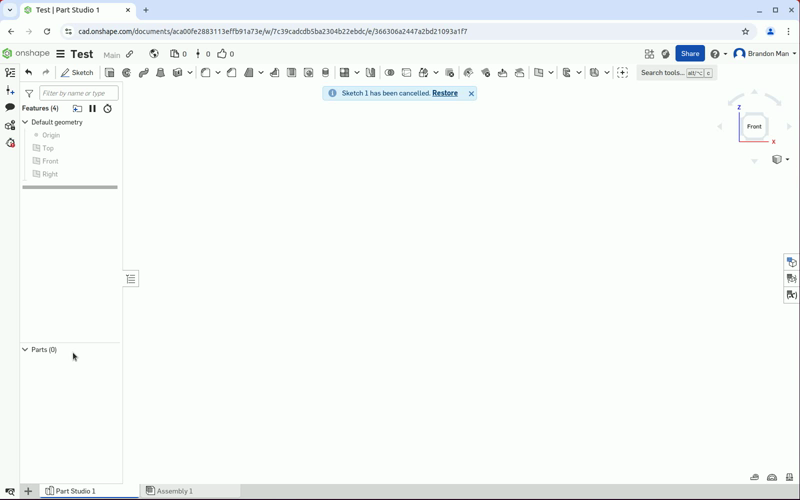
key(left)
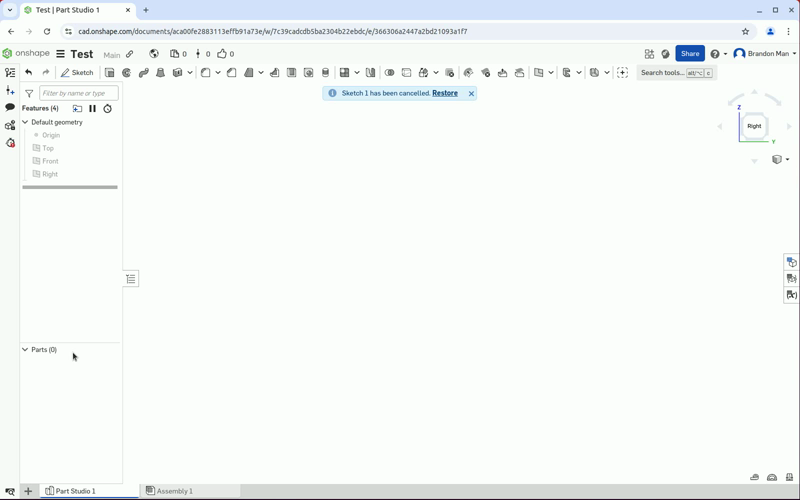
key_up(shift)
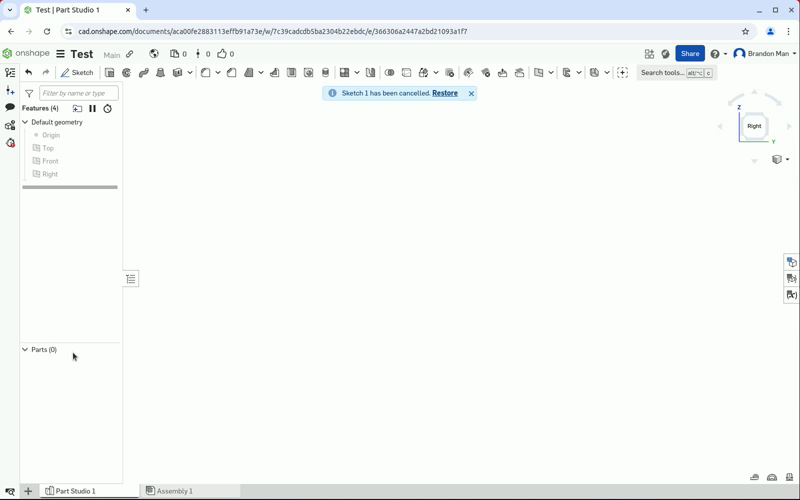
mouse_move(73, 352)
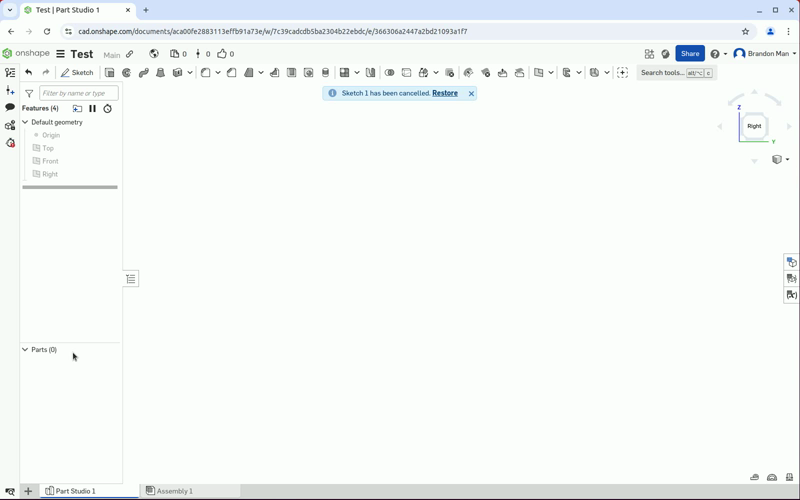
key(shift+y)
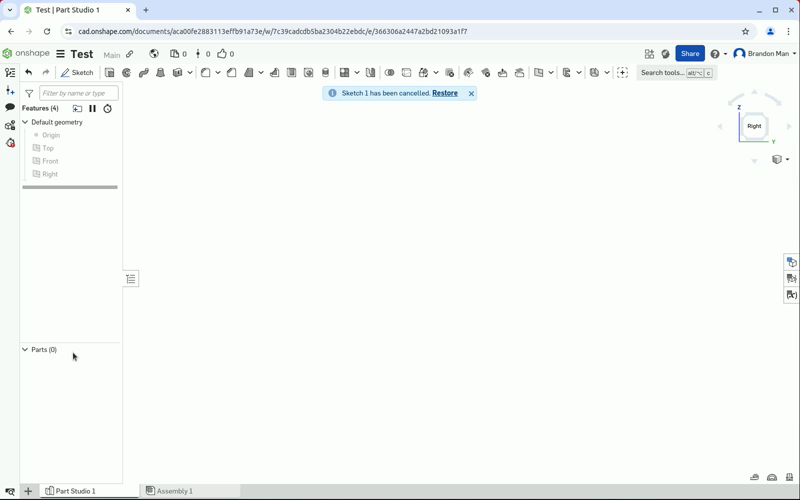
key(shift+s)
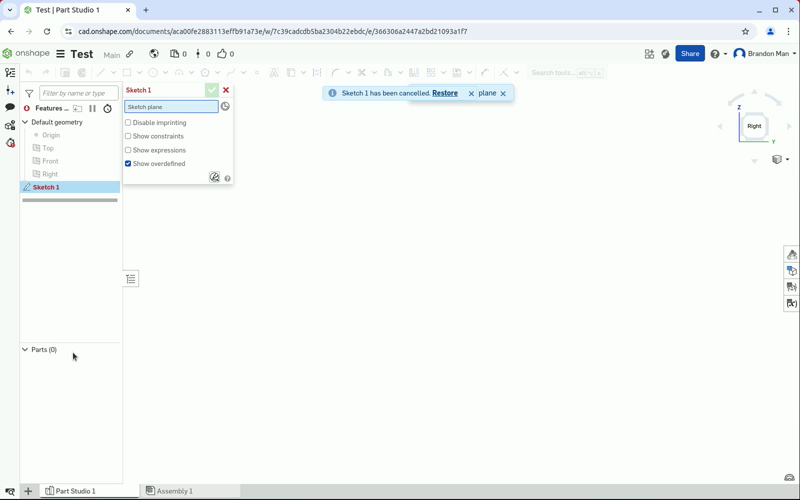
mouse_move(73, 176)
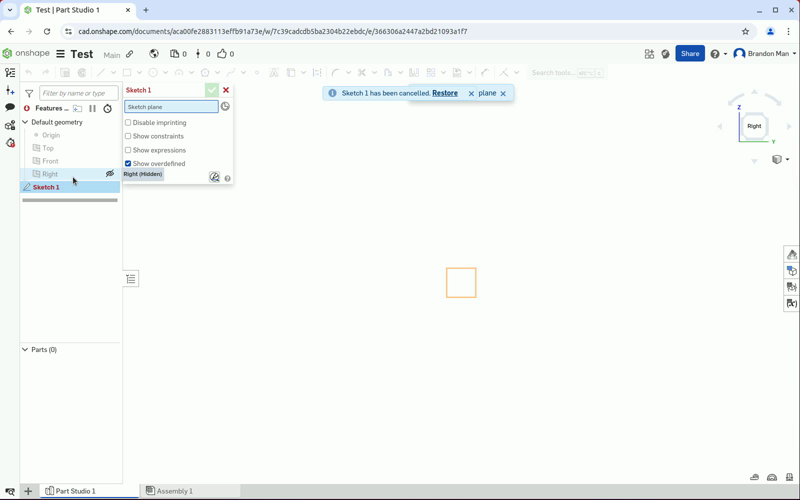
click(73, 176)
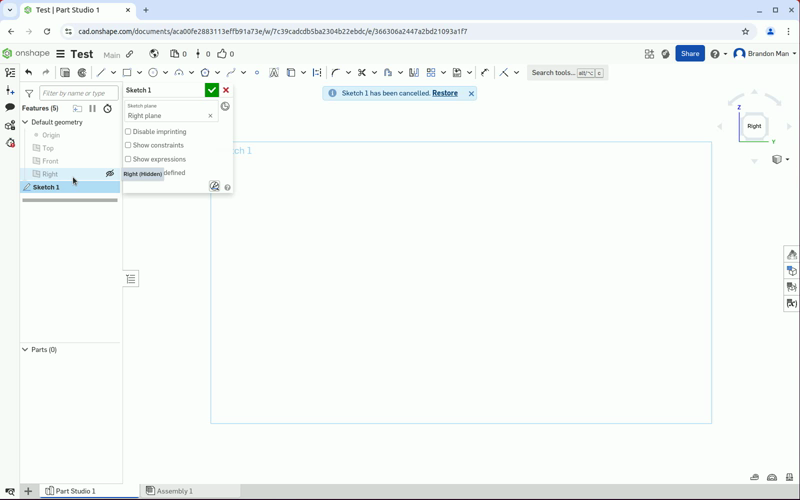
mouse_move(73, 352)
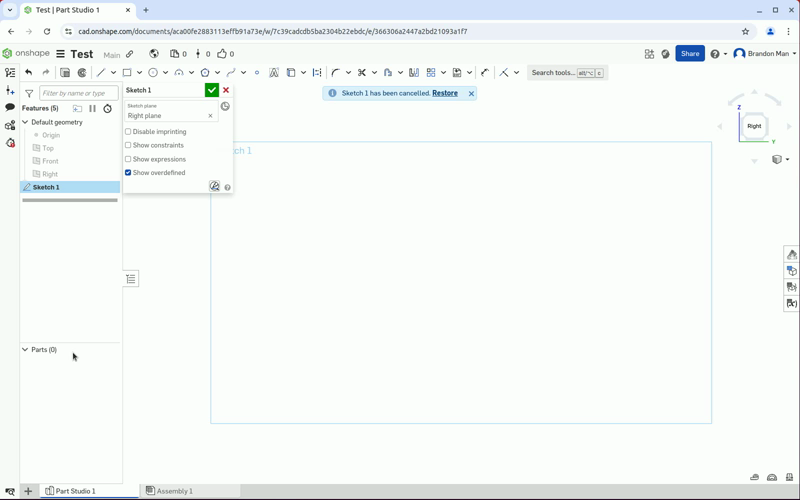
key(y)
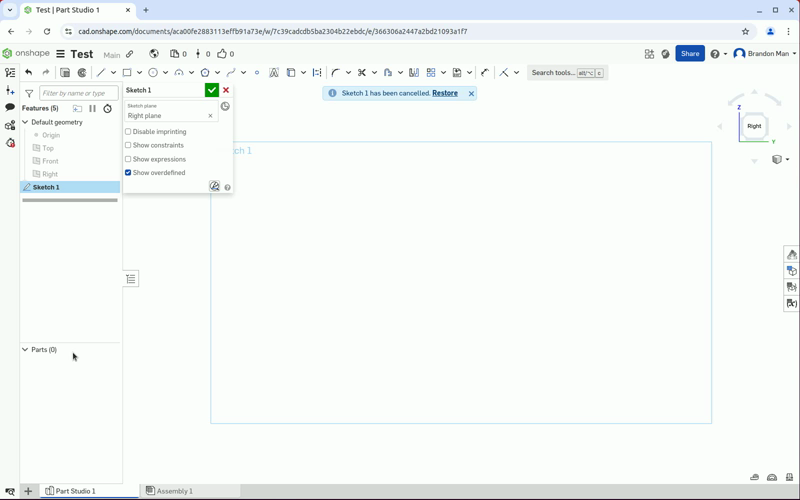
key(l)
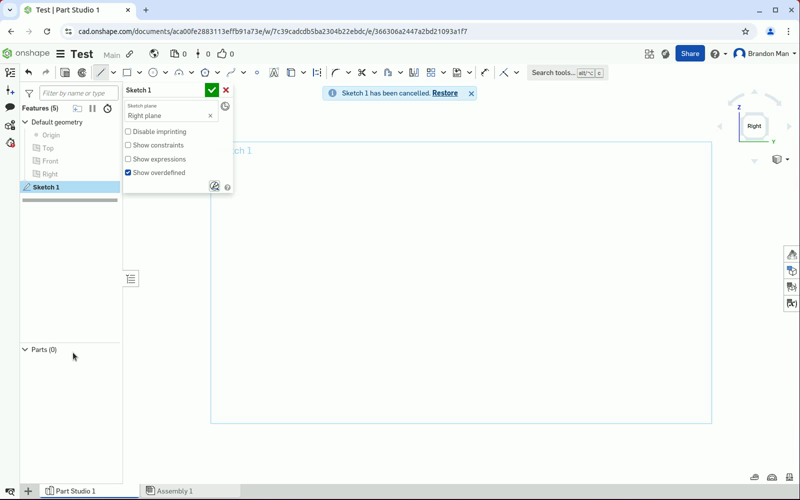
key_down(shift)
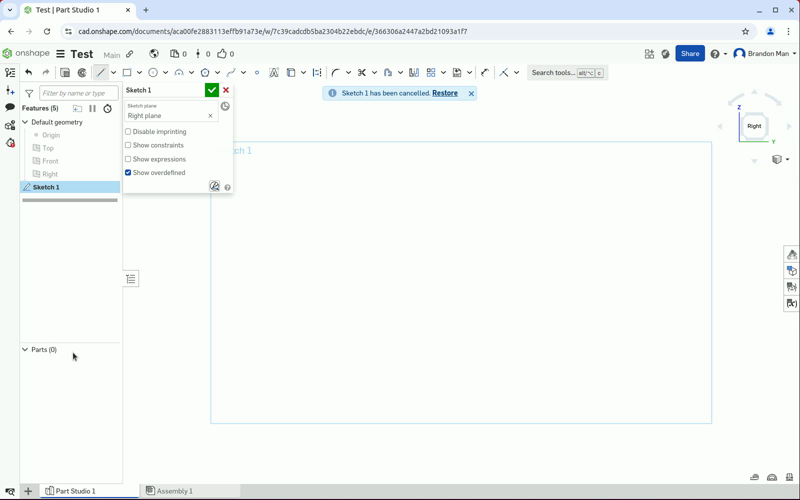
mouse_move(359, 327)
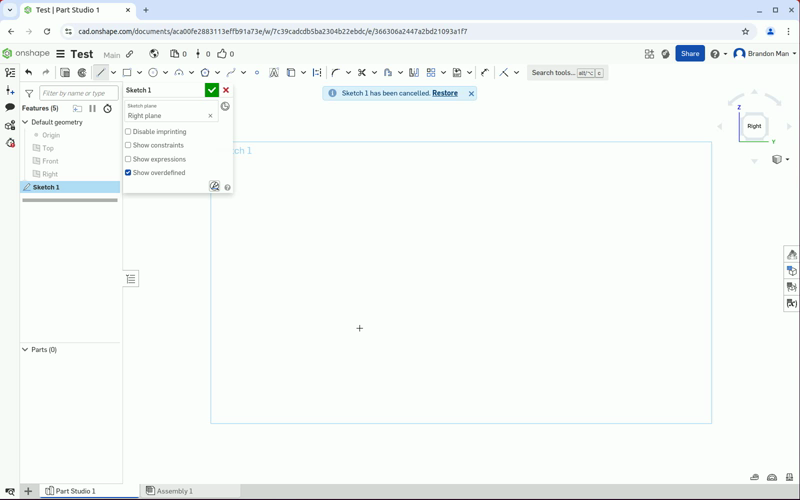
click(359, 327)
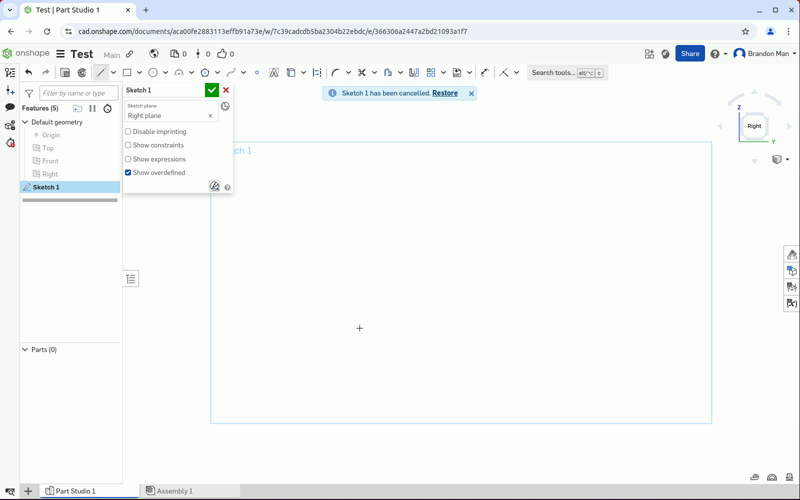
key_up(shift)
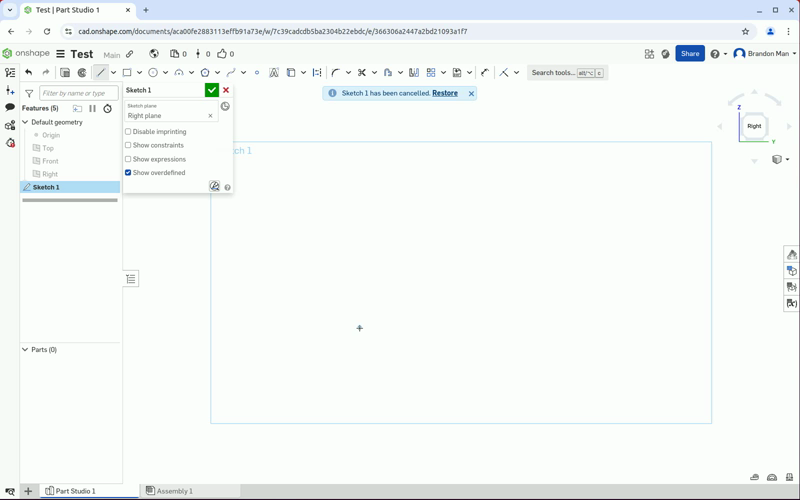
key_down(shift)
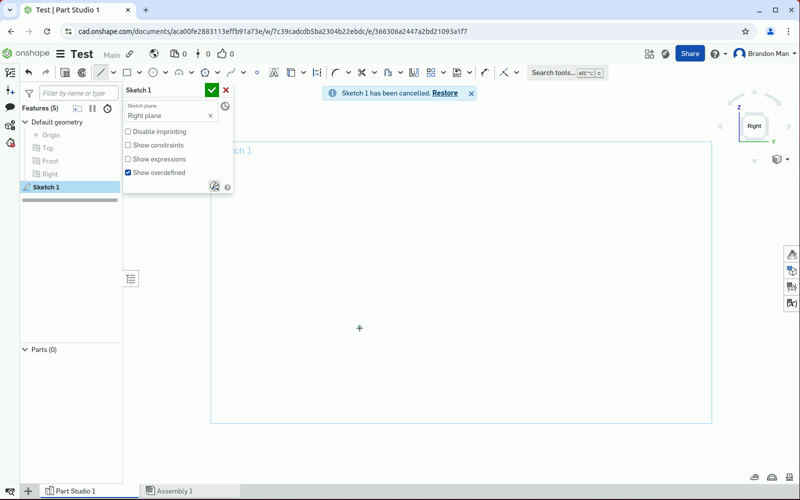
mouse_move(559, 327)
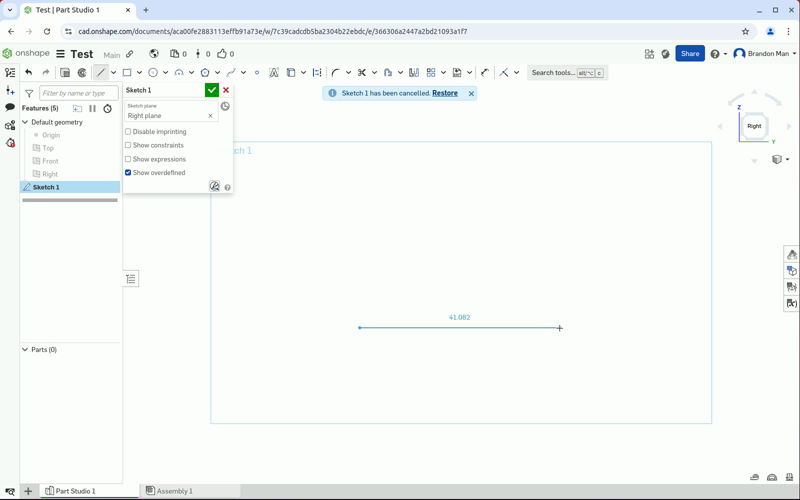
click(559, 327)
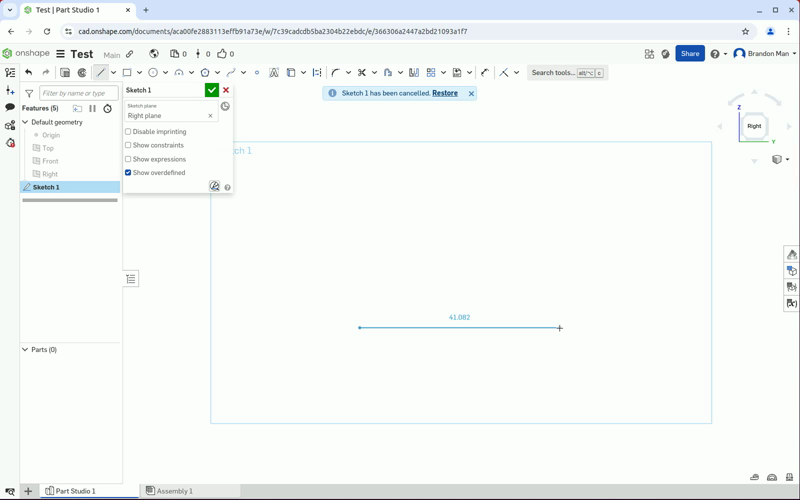
key_up(shift)
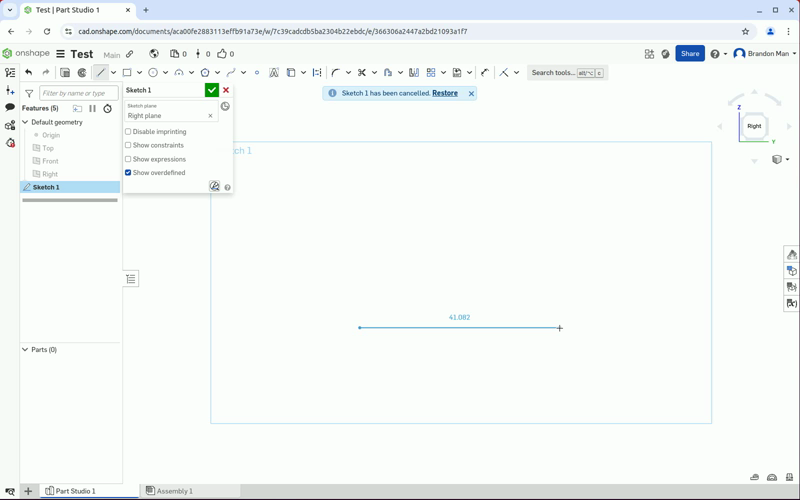
key_down(shift)
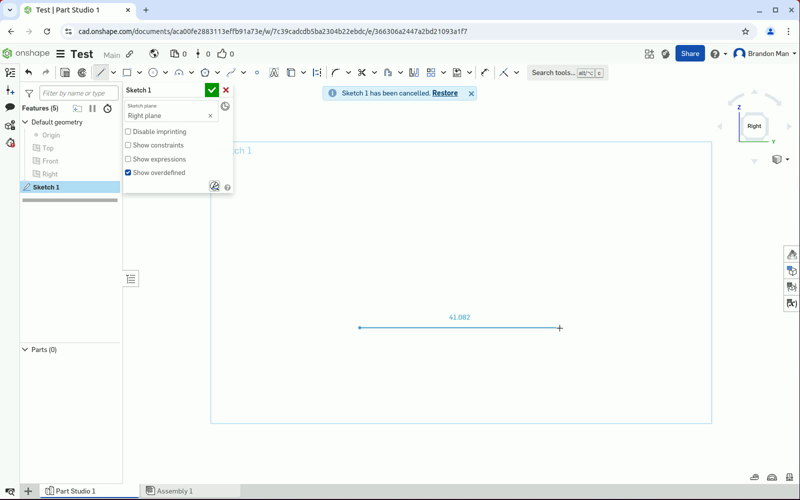
mouse_move(559, 239)
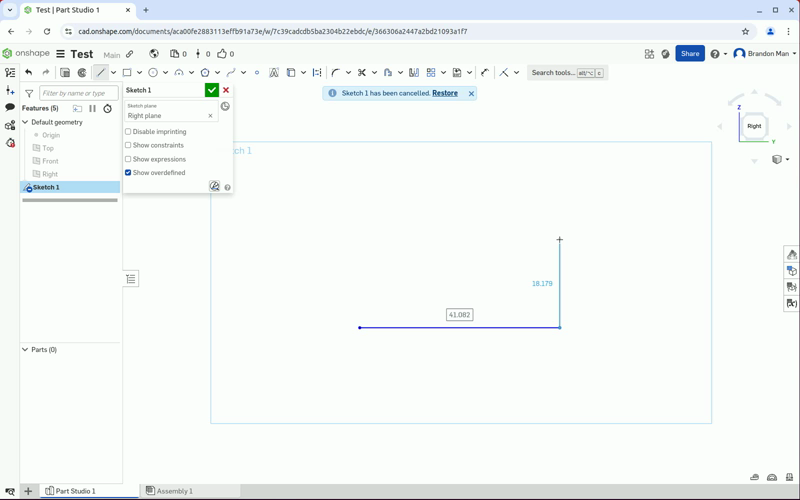
click(559, 239)
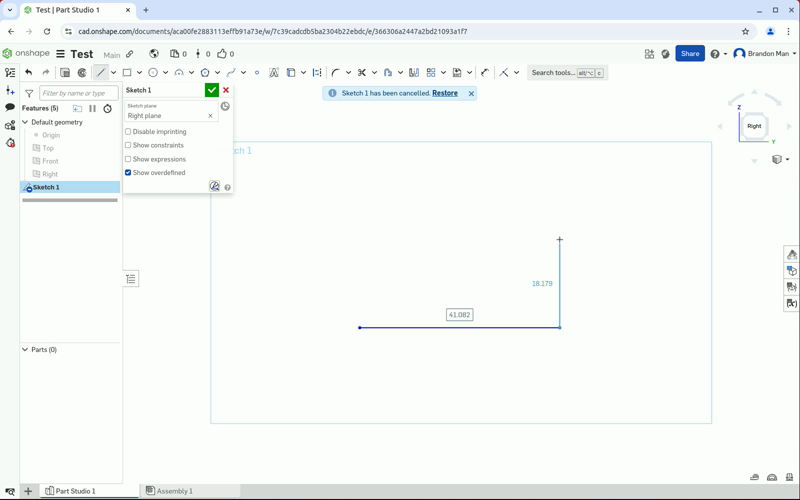
key_up(shift)
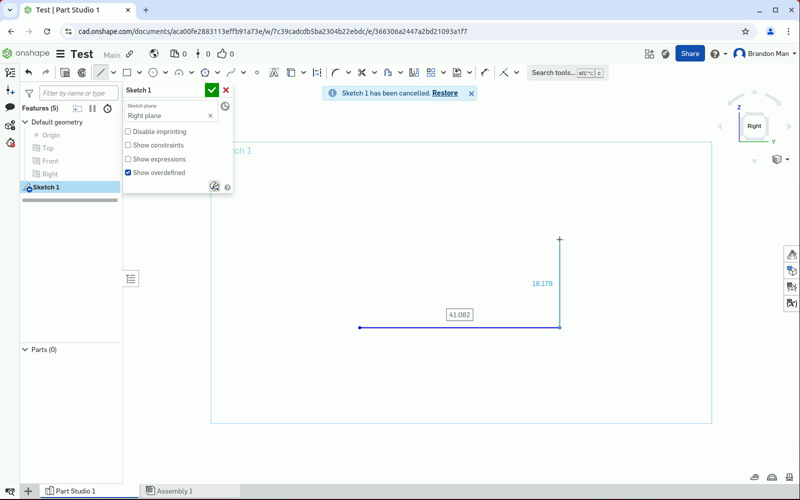
key_down(shift)
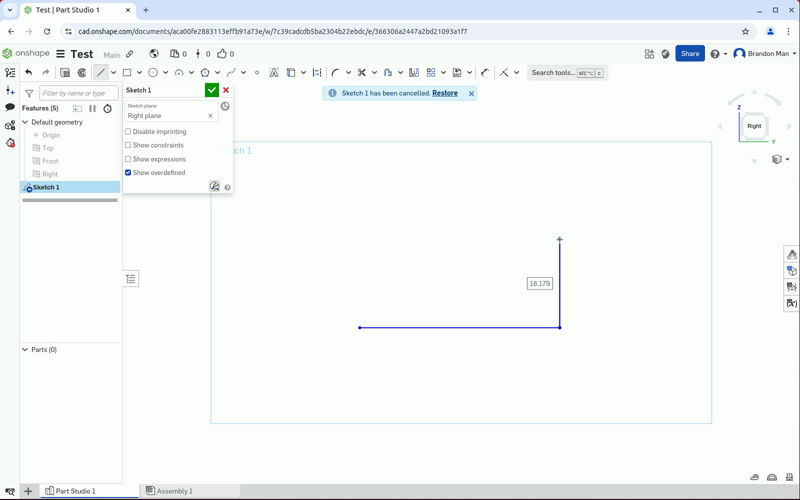
mouse_move(359, 239)
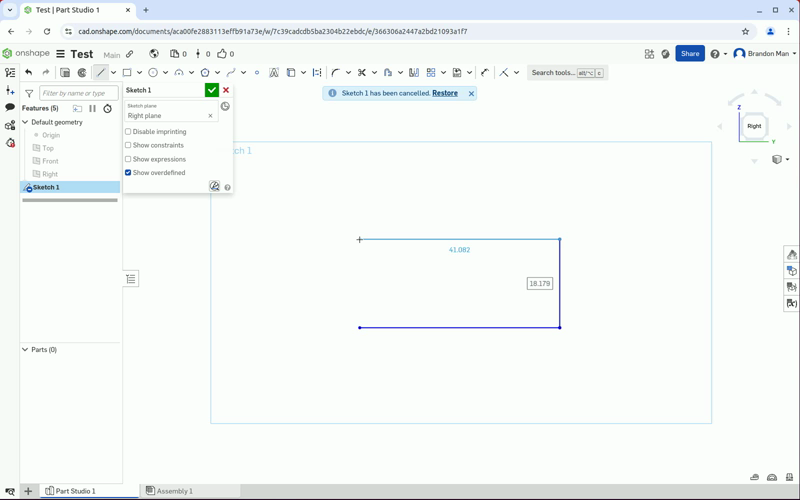
click(359, 239)
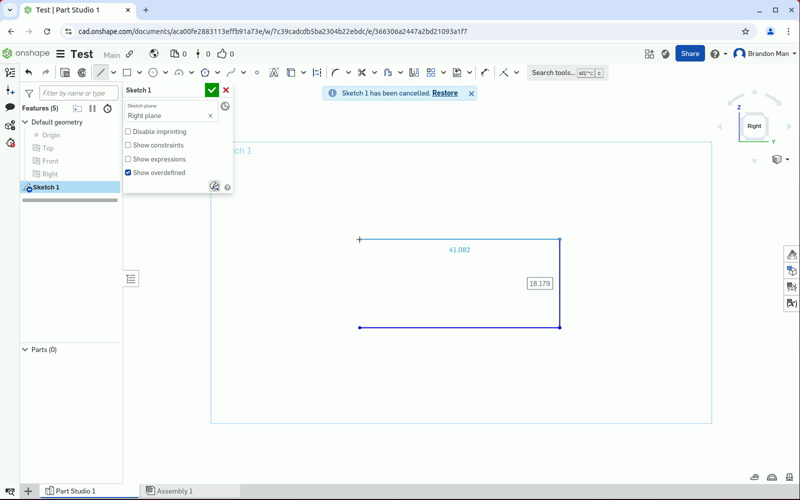
key_up(shift)
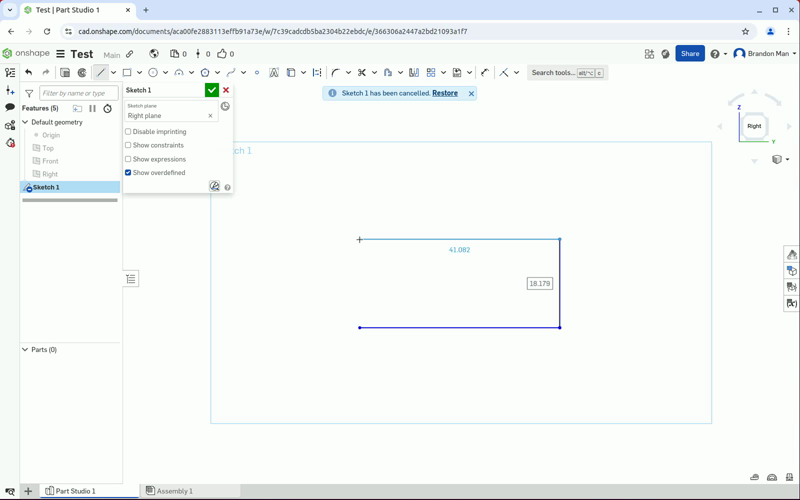
key_down(shift)
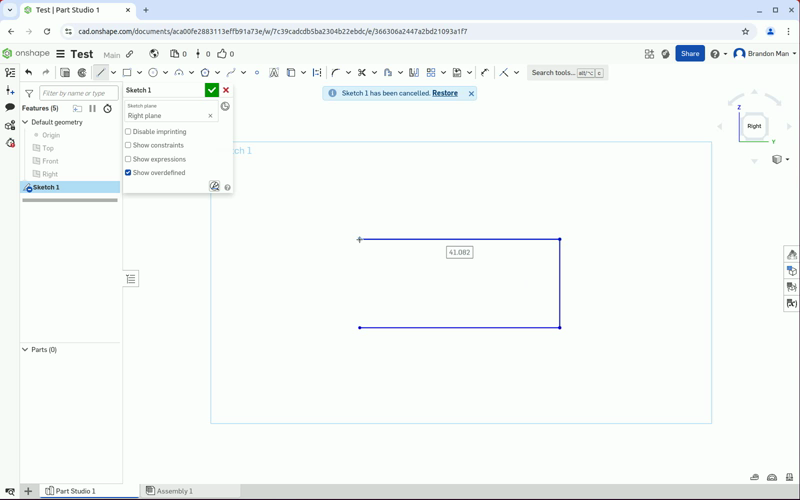
mouse_move(359, 327)
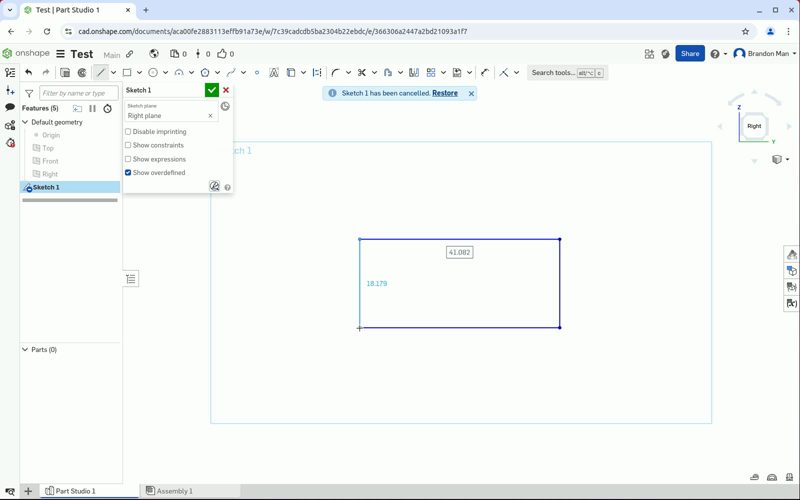
key_up(shift)
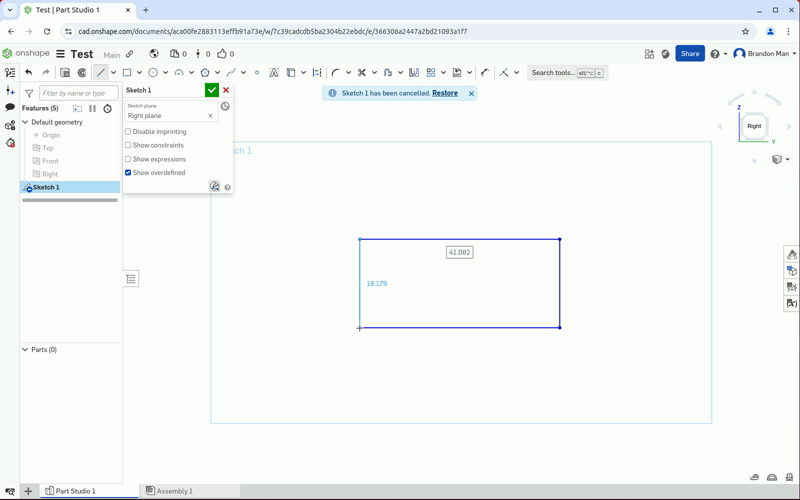
click(359, 327)
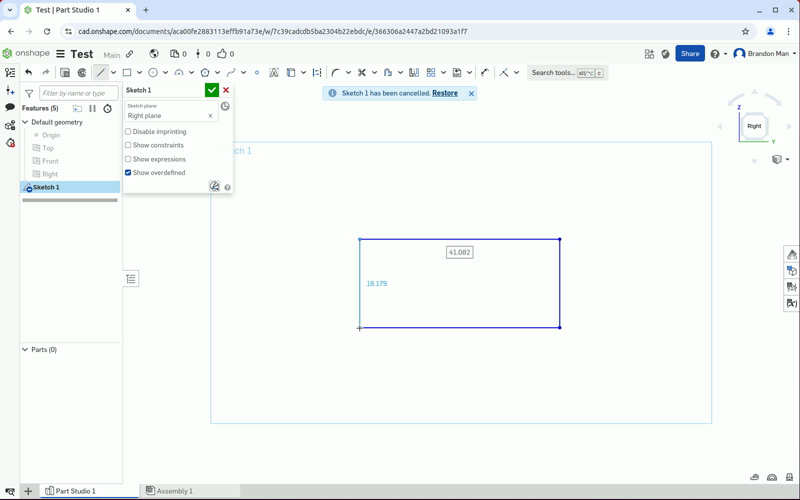
key(esc)
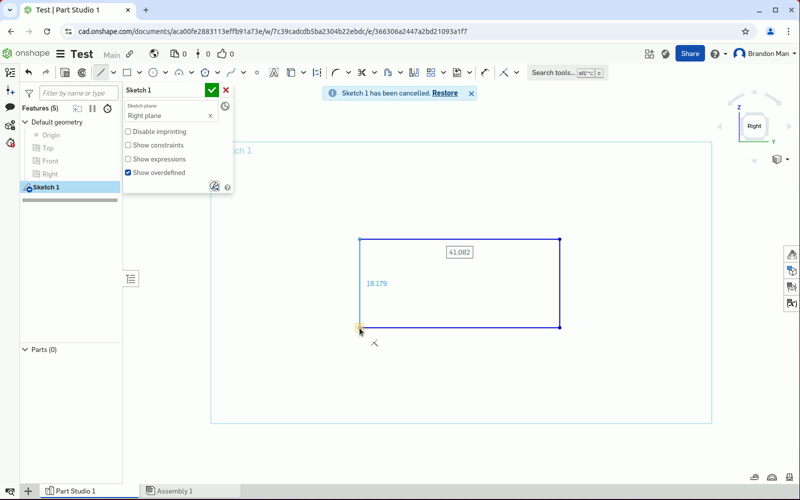
mouse_move(474, 261)
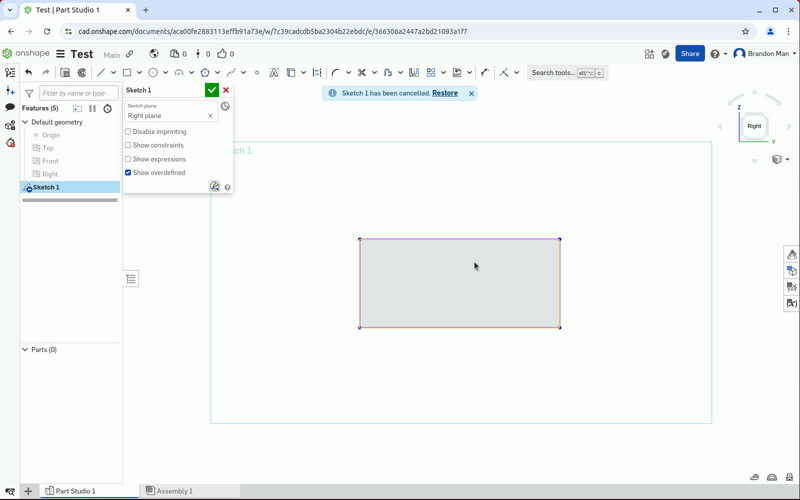
click(474, 261)
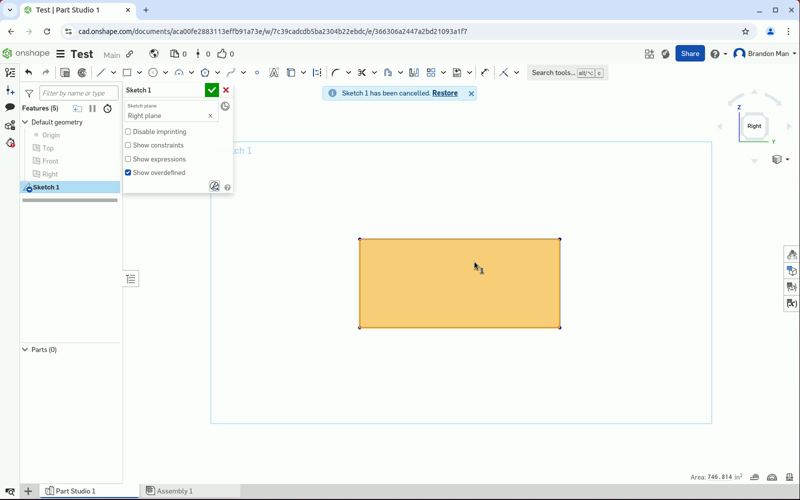
mouse_move(73, 352)
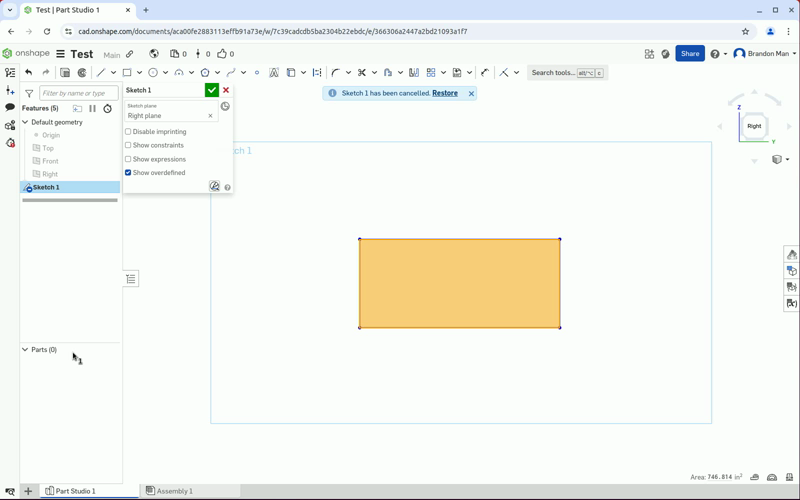
key(shift+y)
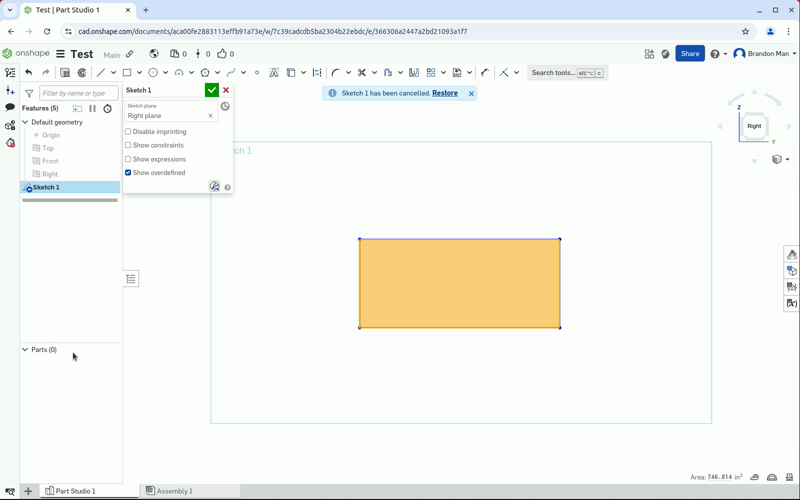
key(shift+e)
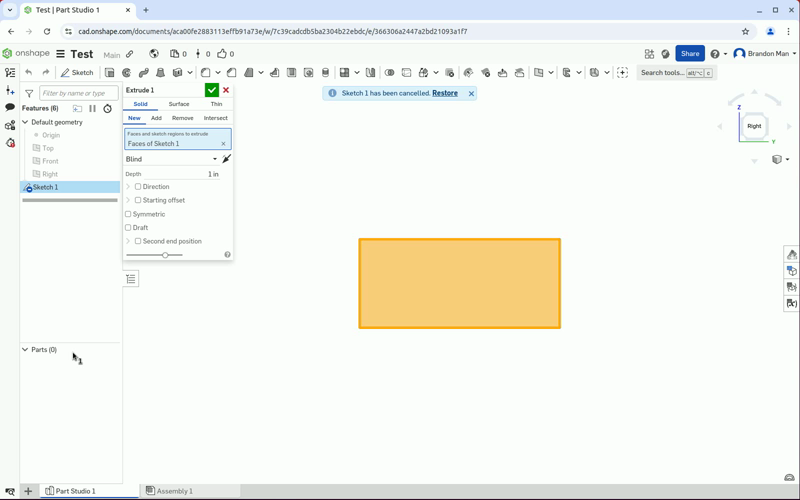
mouse_move(143, 106)
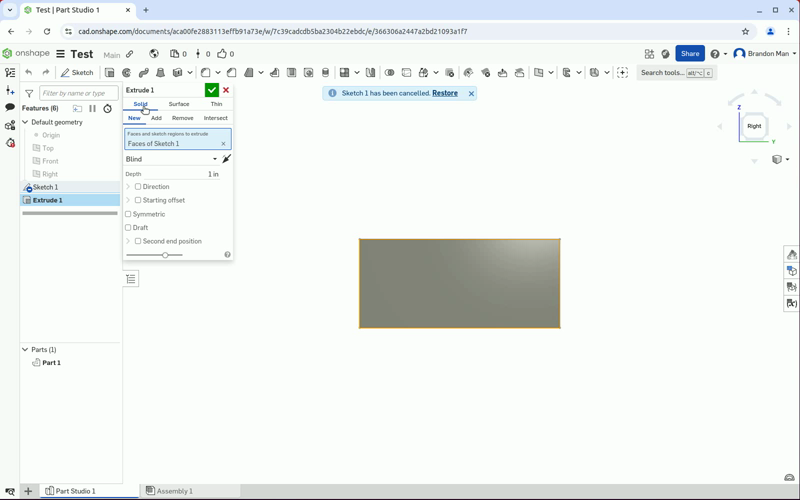
click(143, 106)
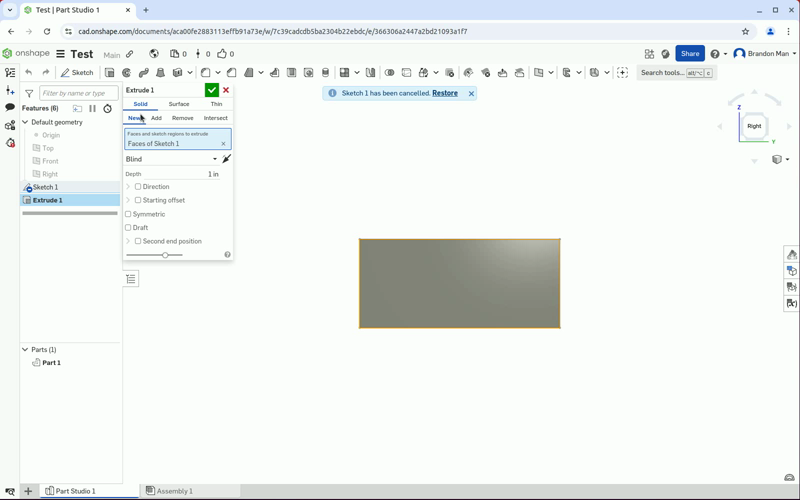
mouse_move(137, 120)
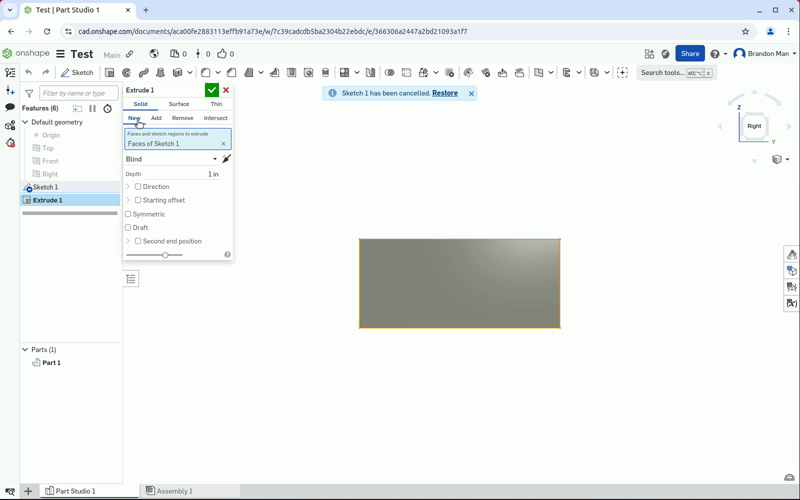
click(137, 120)
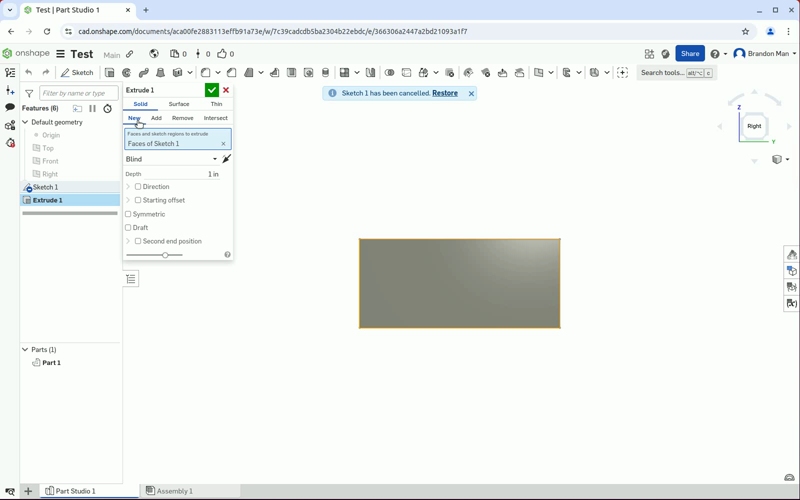
key(tab, 4)
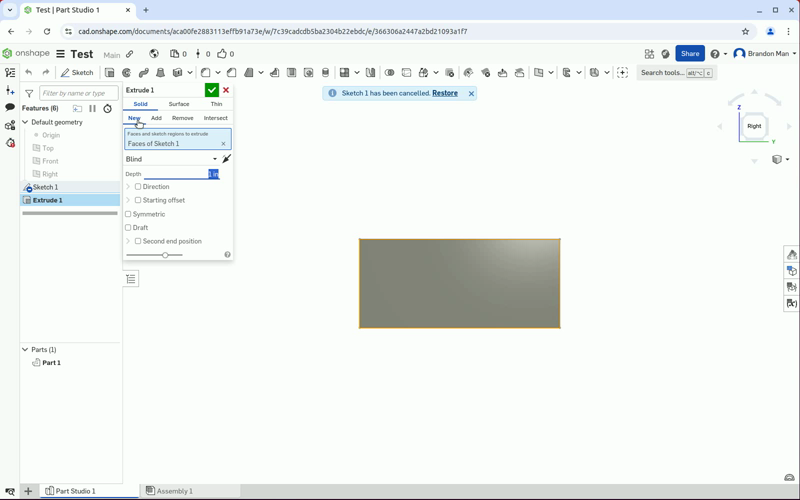
text(18.294)
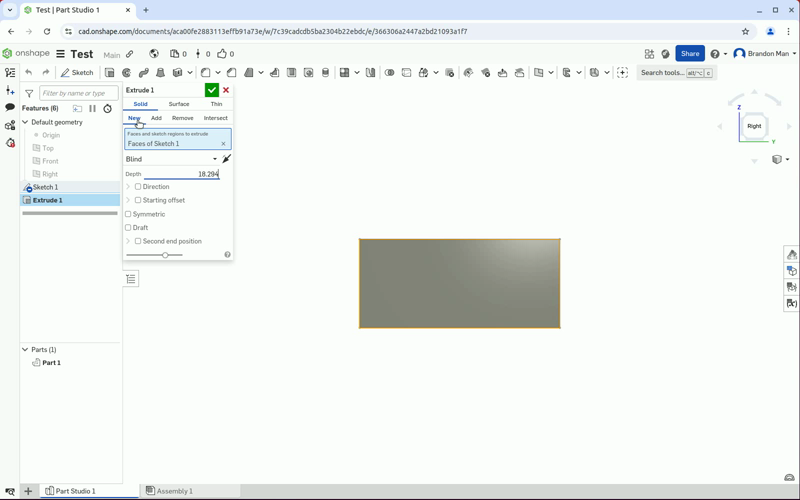
key(tab, 3)
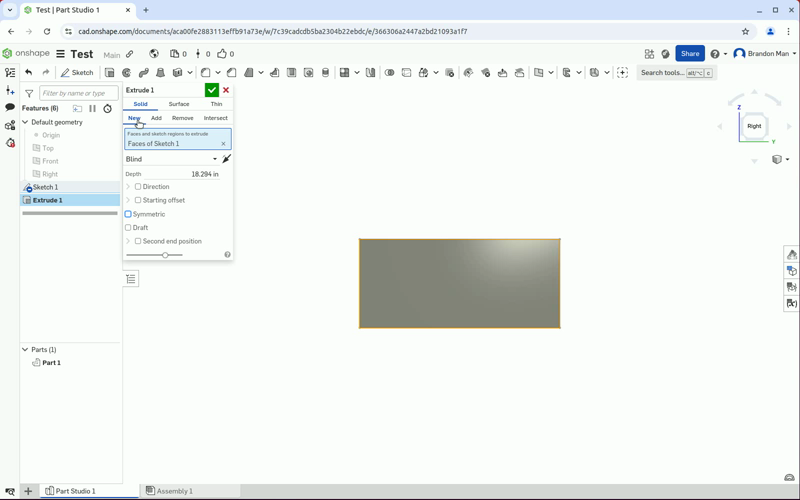
key(space)
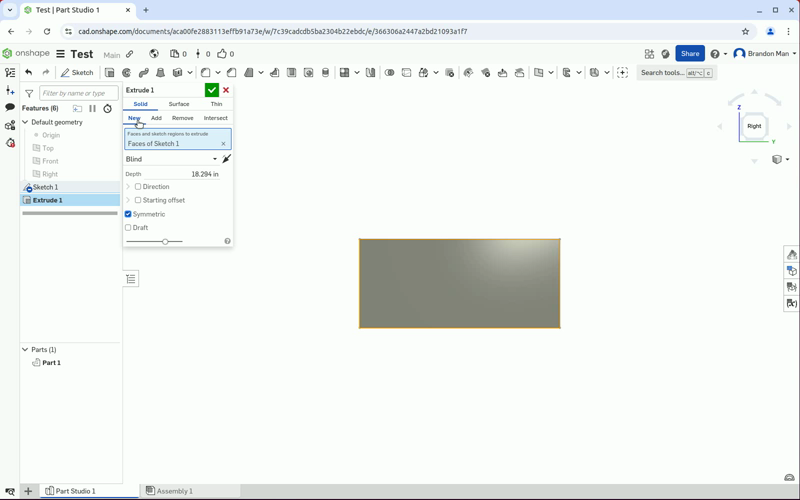
key(enter)
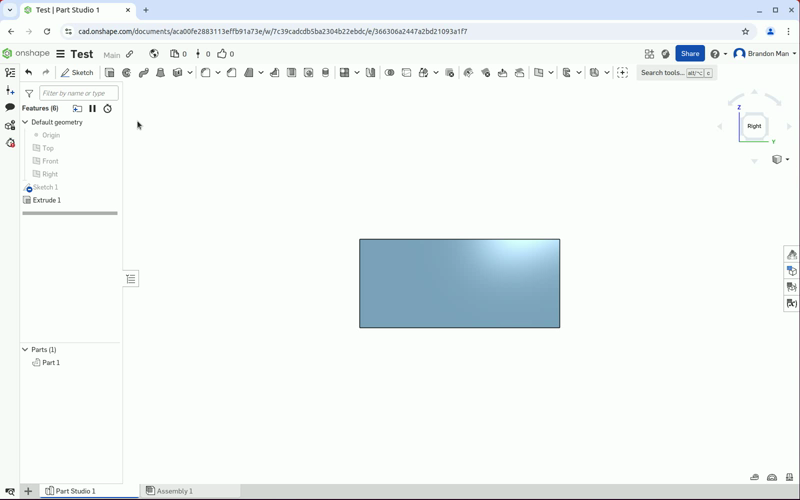
key(shift+h)
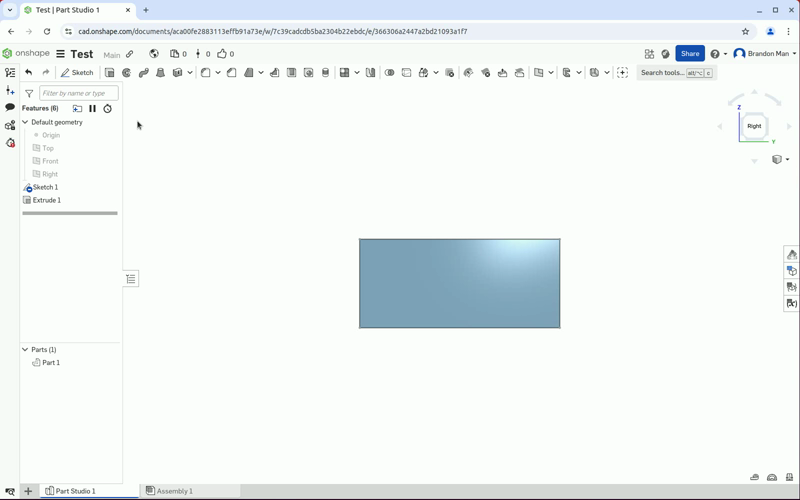
key(shift+h)
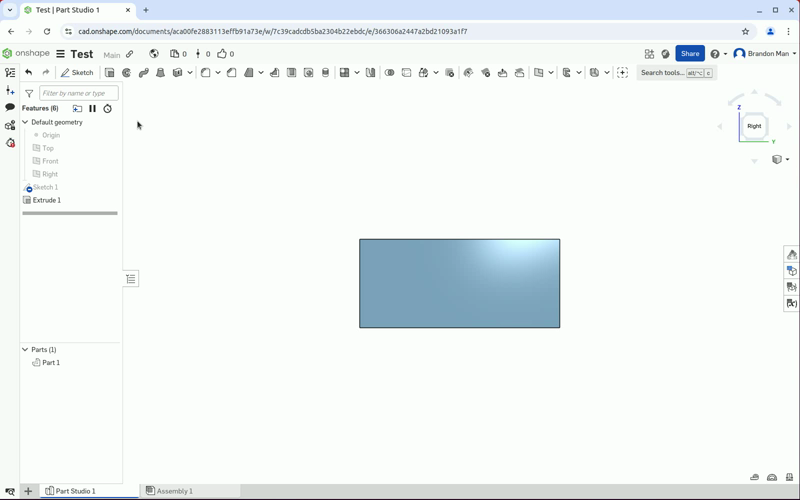
mouse_move(73, 189)
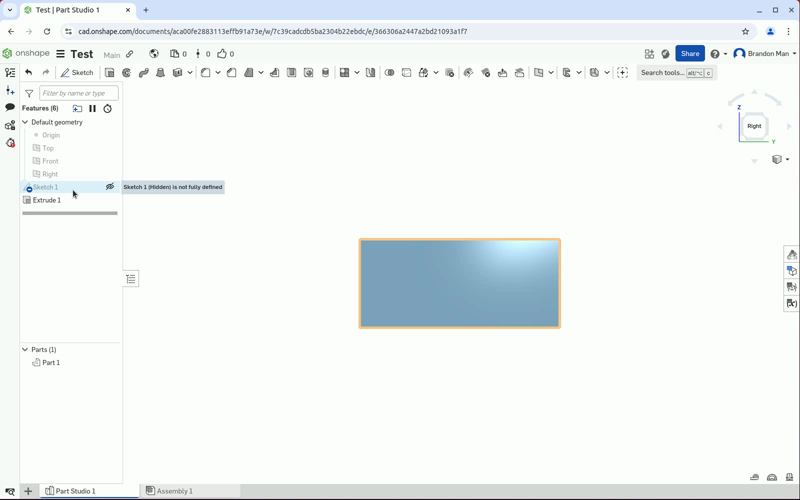
click(73, 189)
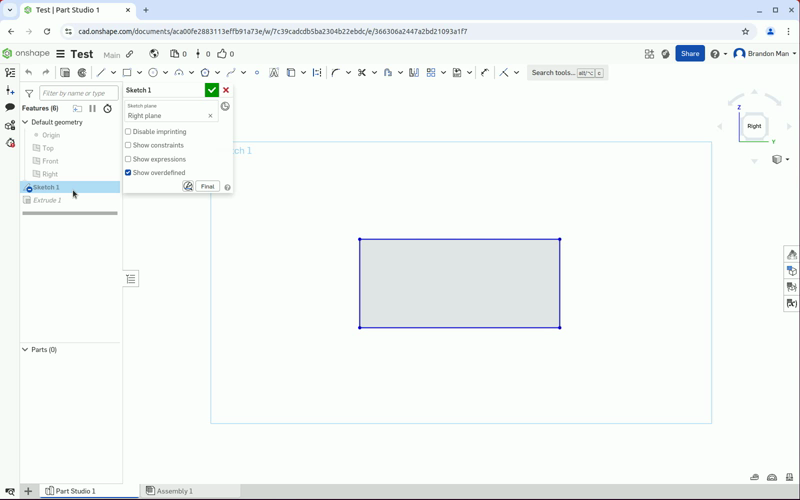
mouse_move(229, 92)
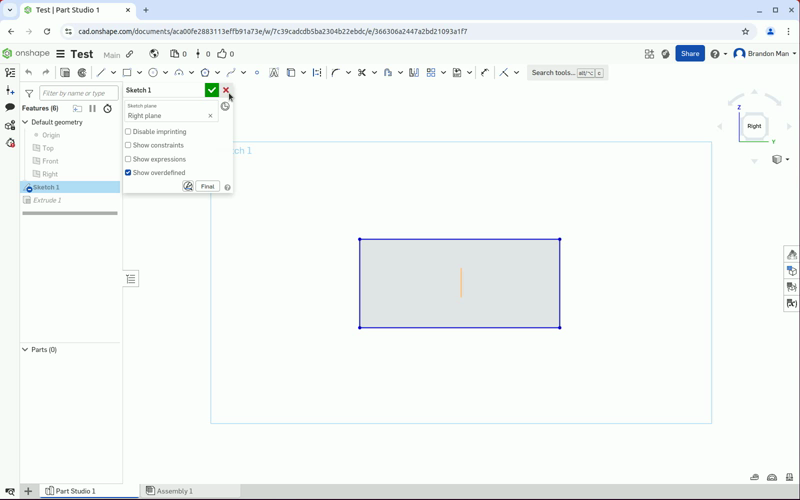
click(229, 92)
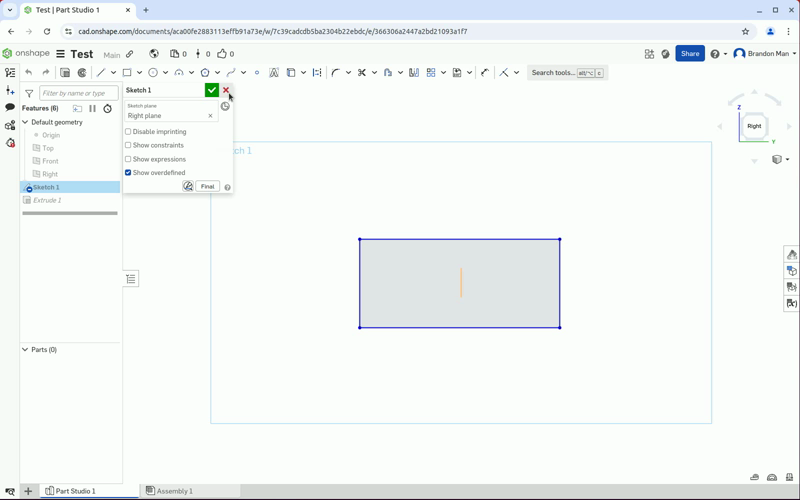
key(shift+s)
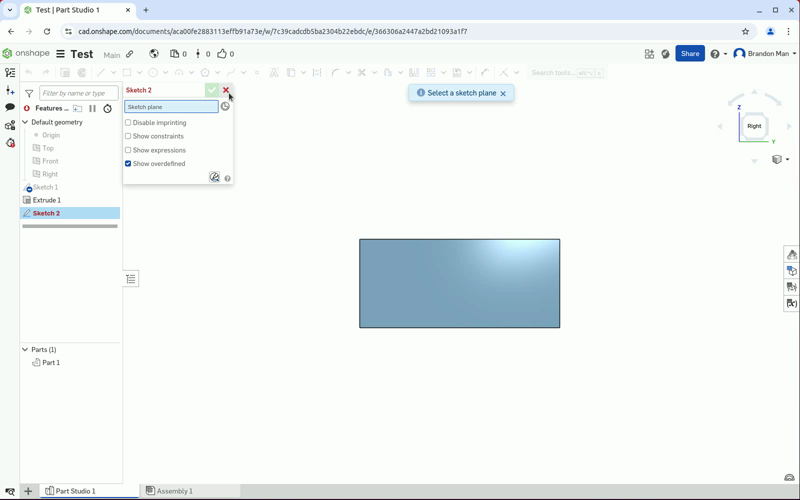
mouse_move(73, 176)
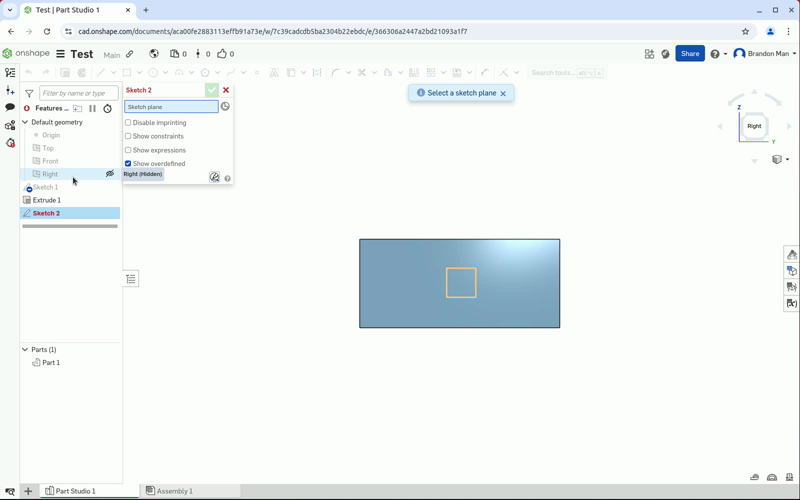
click(73, 176)
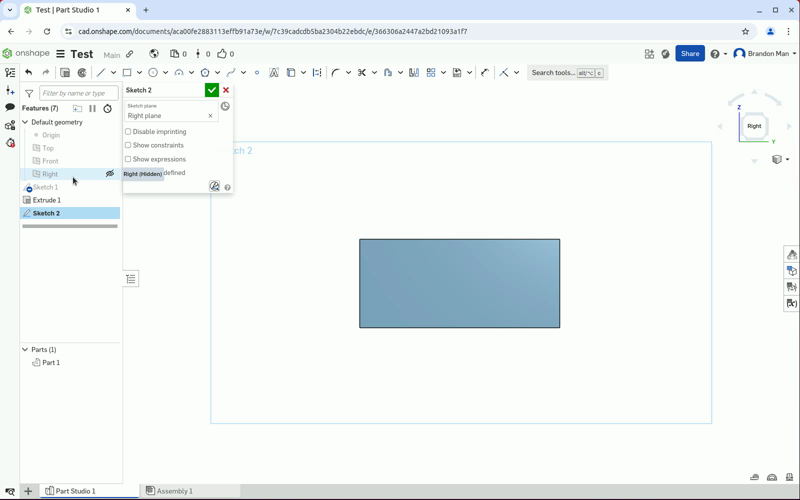
mouse_move(73, 352)
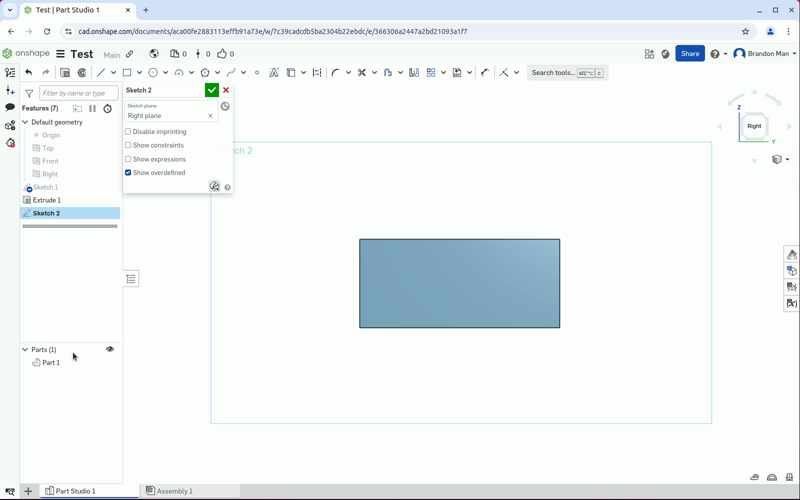
key(y)
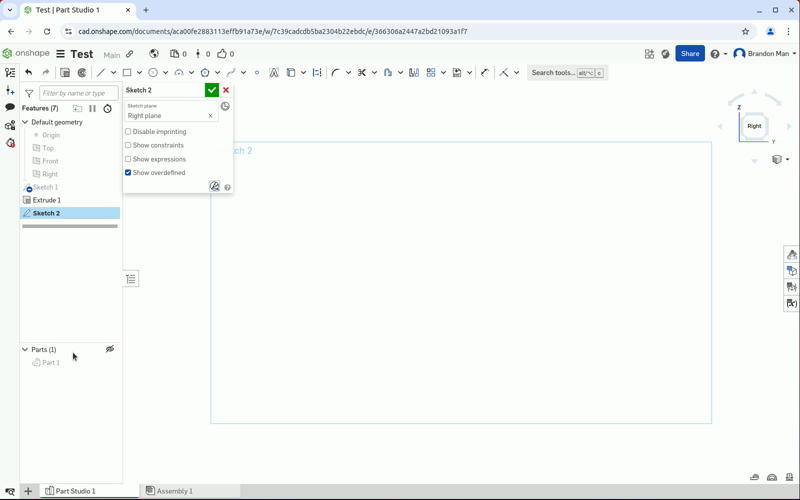
key(l)
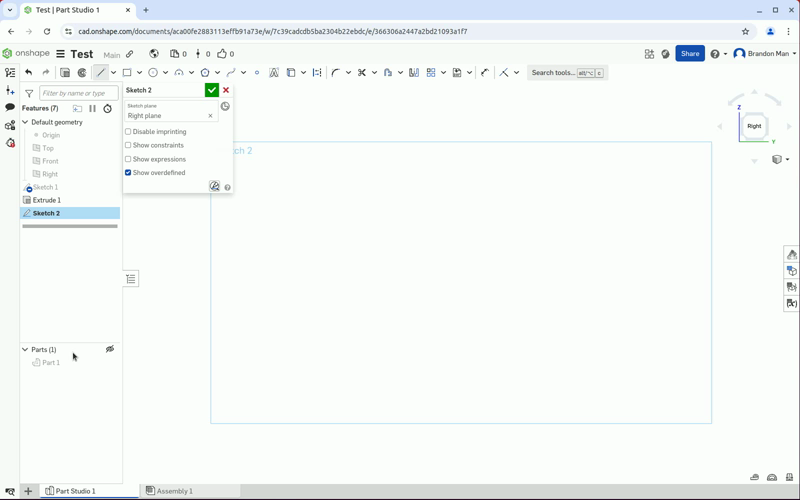
key_down(shift)
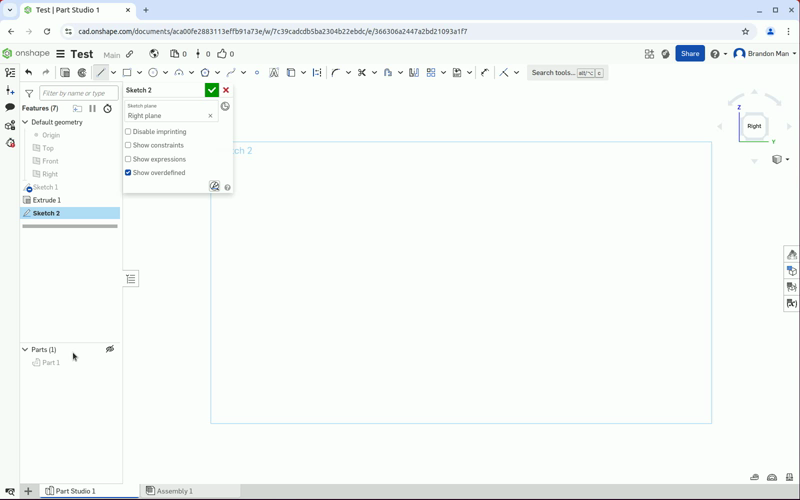
mouse_move(359, 238)
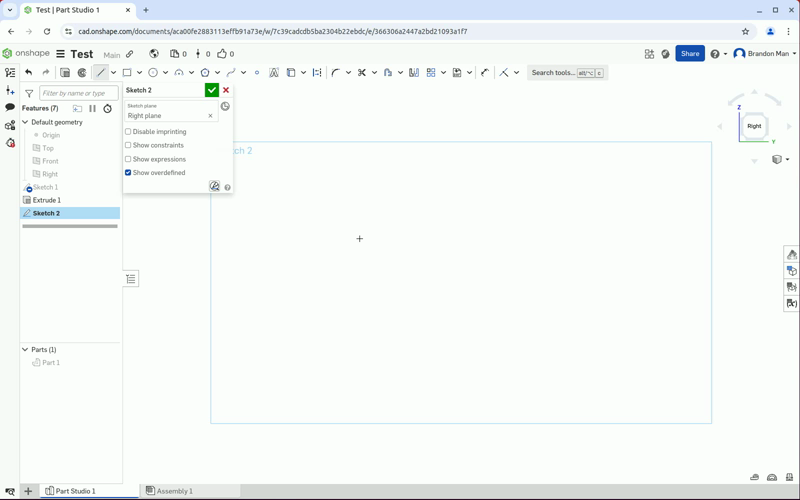
click(359, 238)
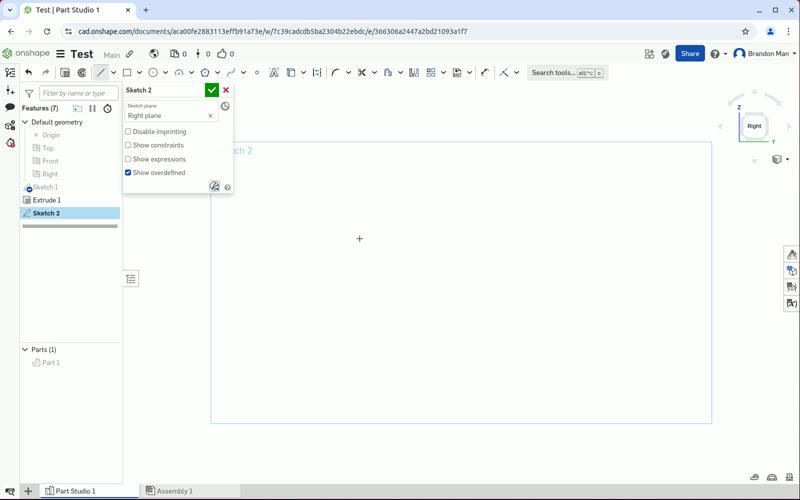
key_up(shift)
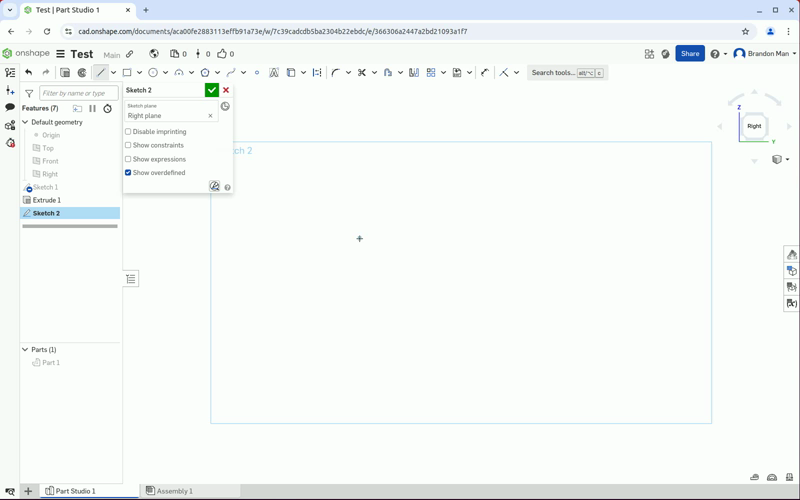
key_down(shift)
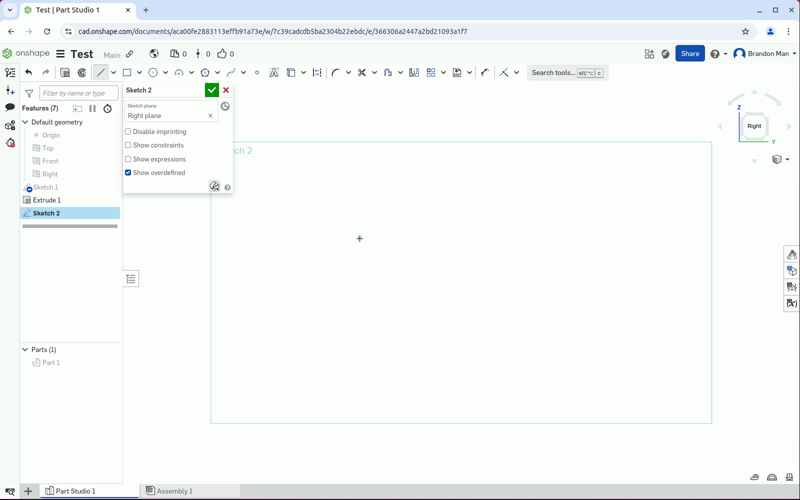
mouse_move(559, 238)
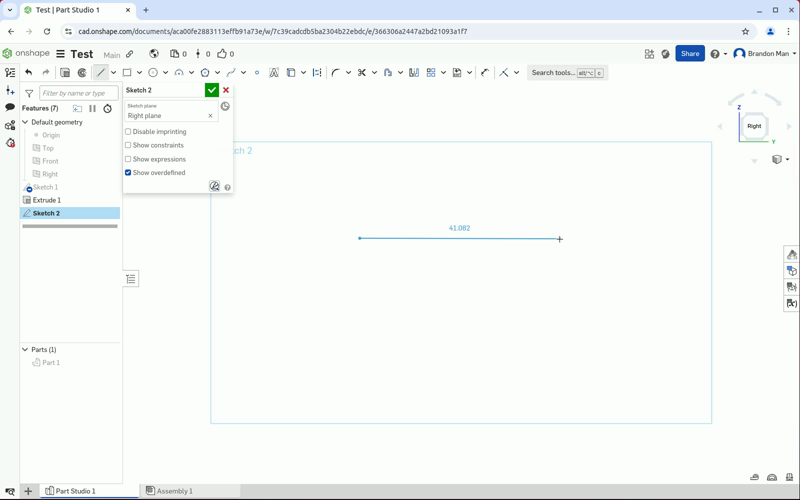
click(559, 238)
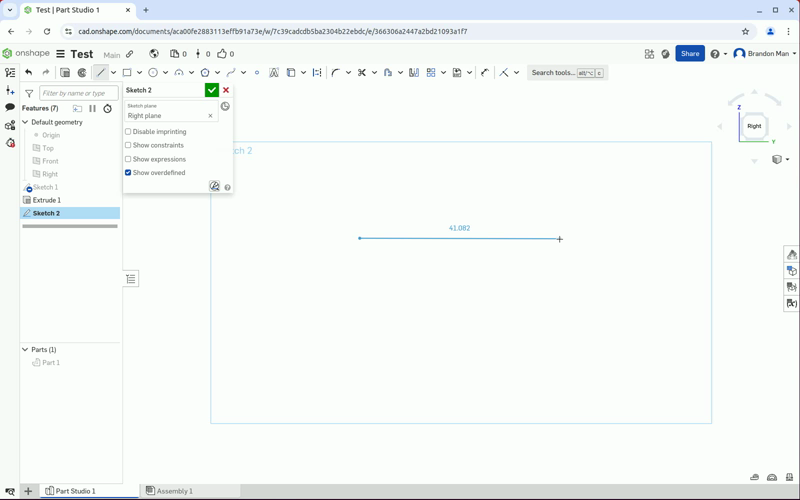
key_up(shift)
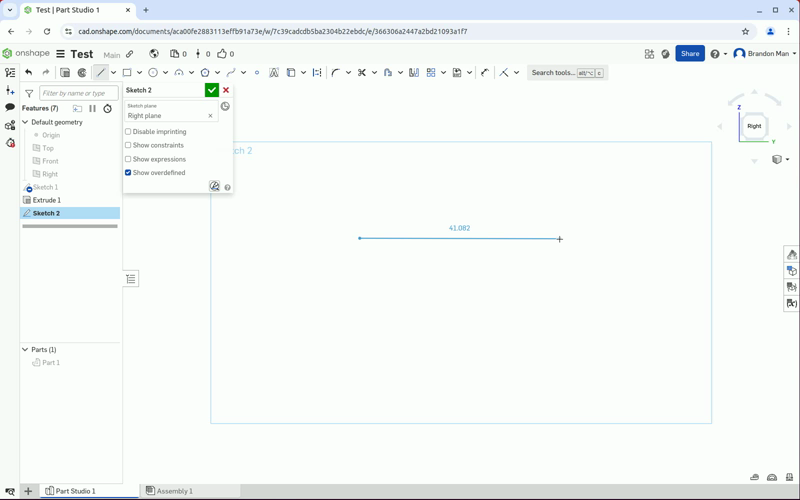
key_down(shift)
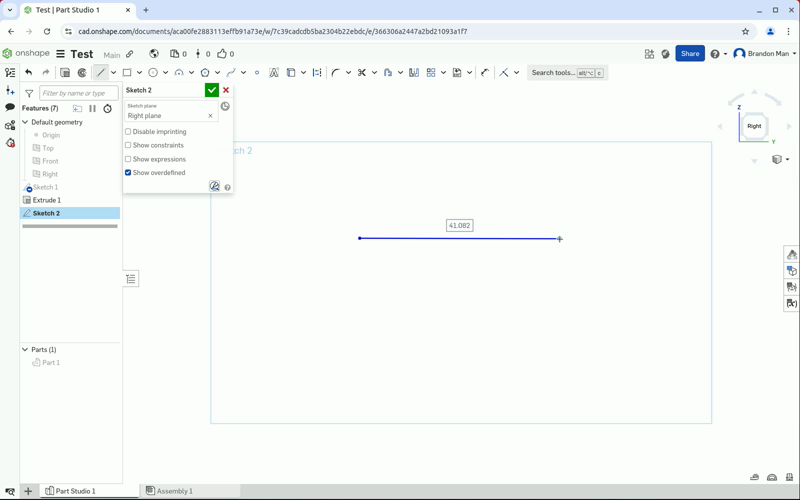
mouse_move(460, 171)
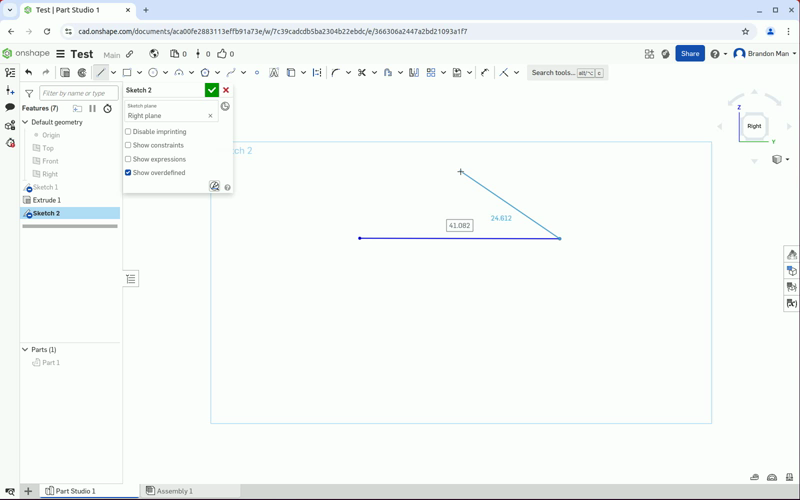
click(460, 171)
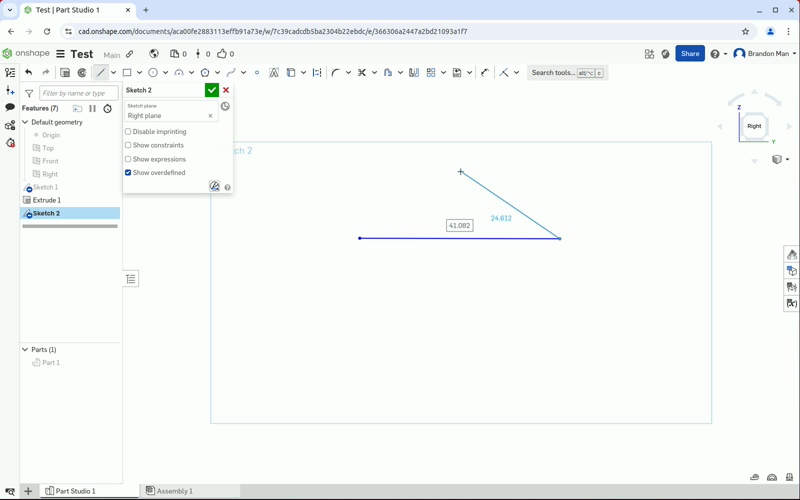
key_up(shift)
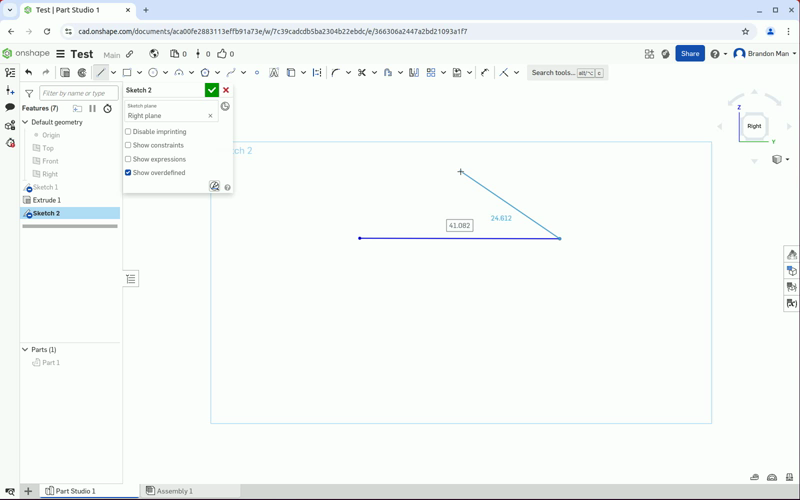
key_down(shift)
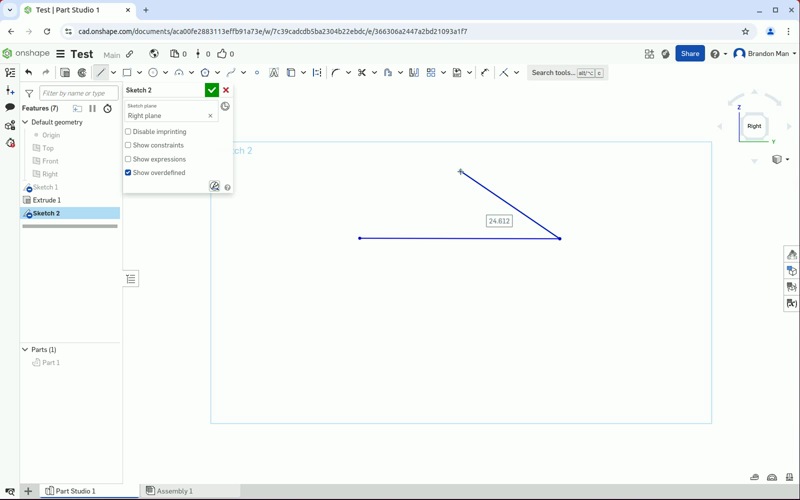
mouse_move(359, 238)
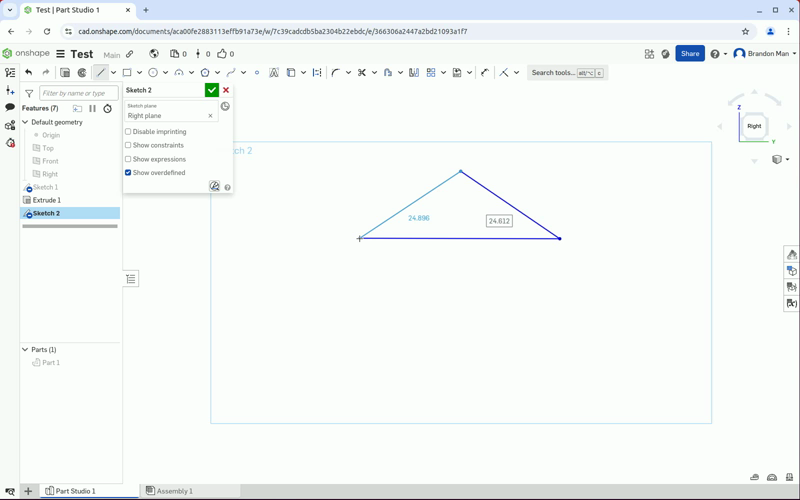
key_up(shift)
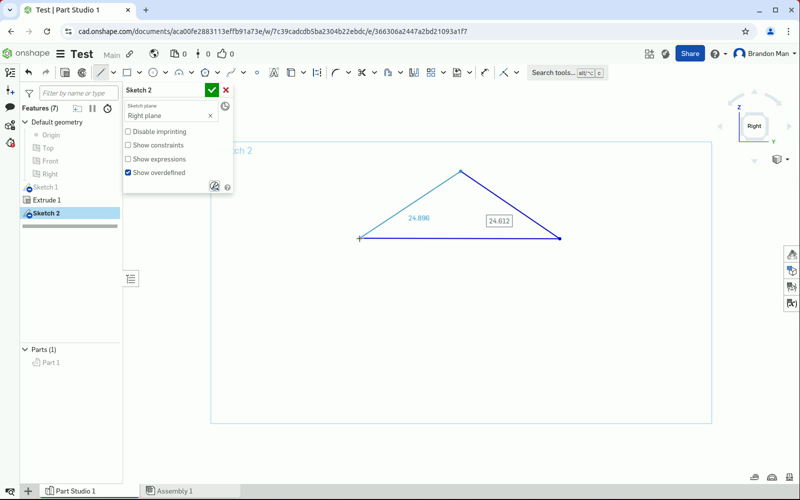
click(359, 238)
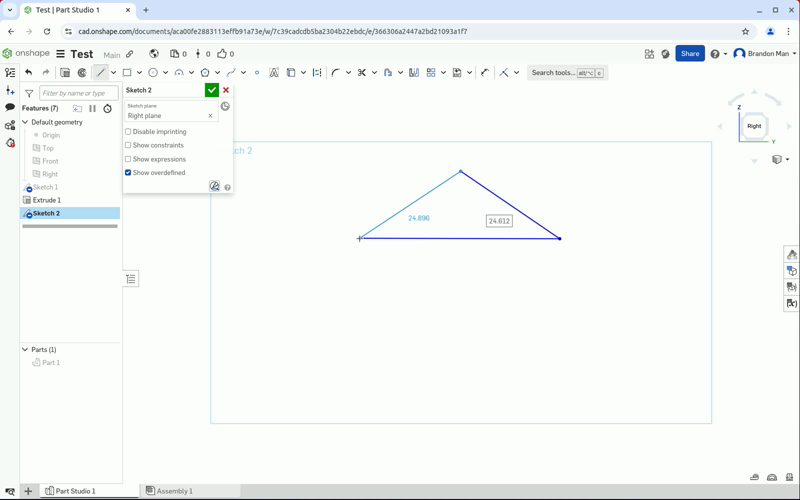
key(esc)
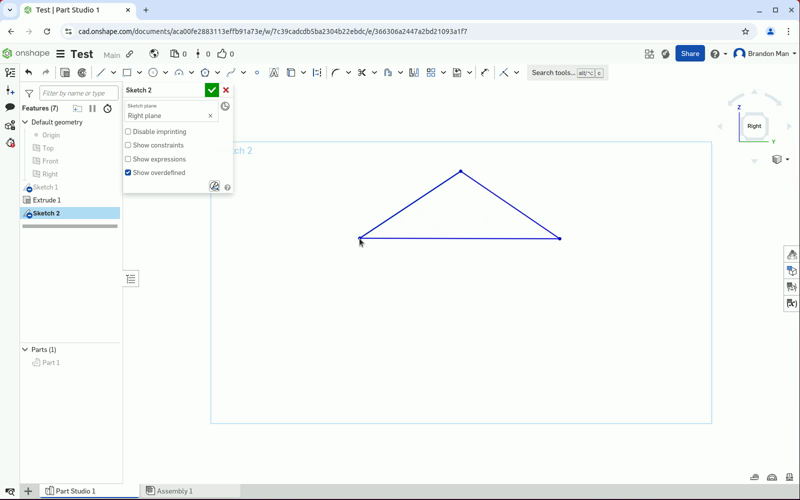
mouse_move(481, 223)
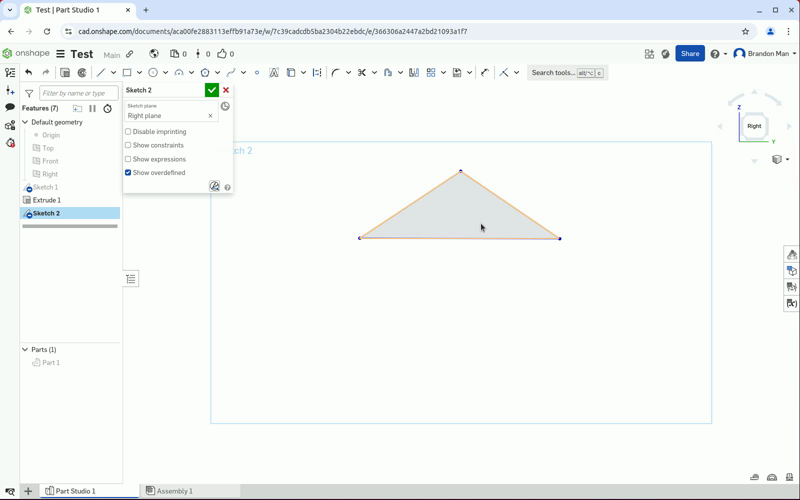
click(481, 223)
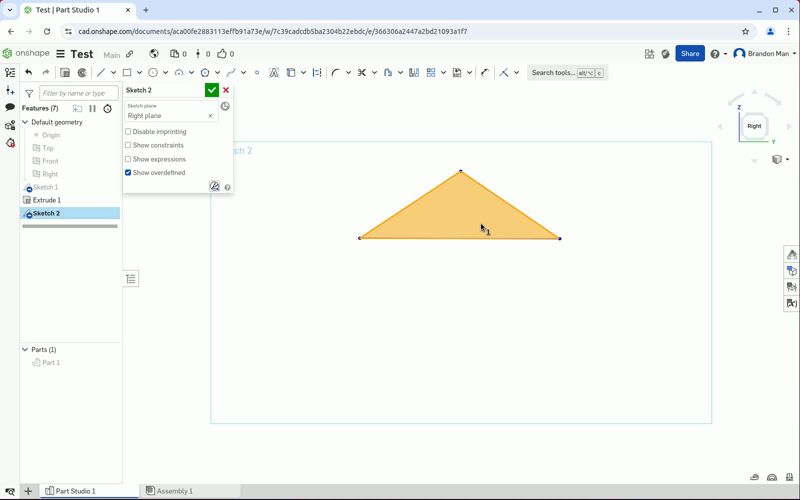
mouse_move(73, 352)
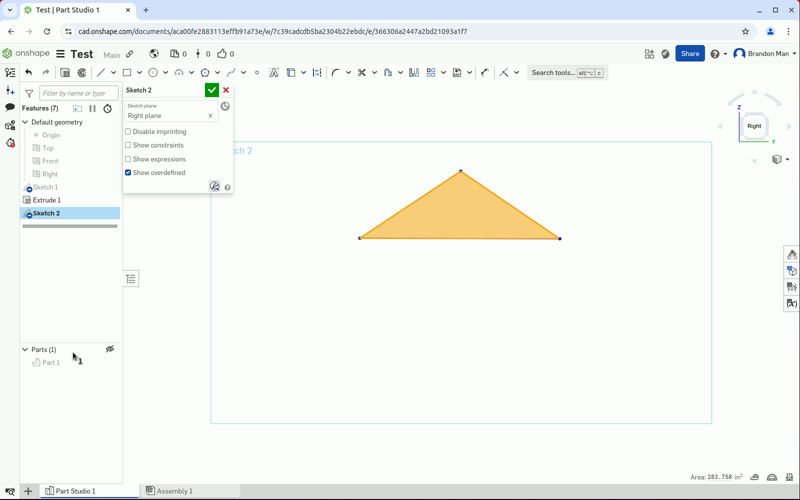
key(shift+y)
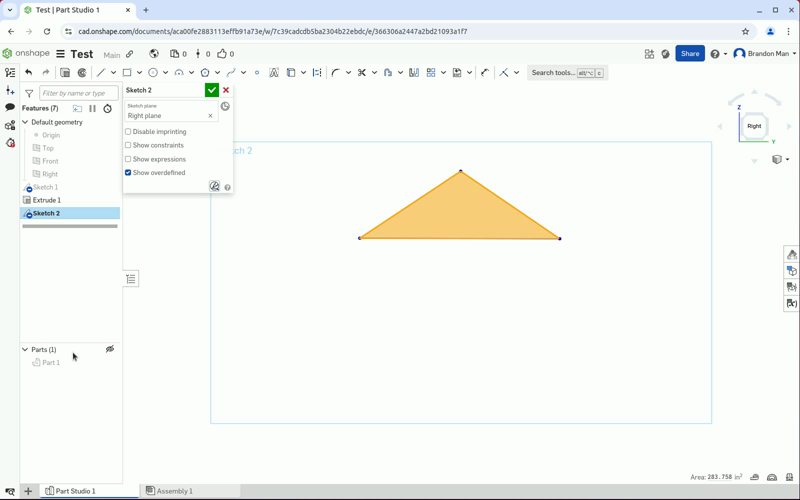
key(shift+e)
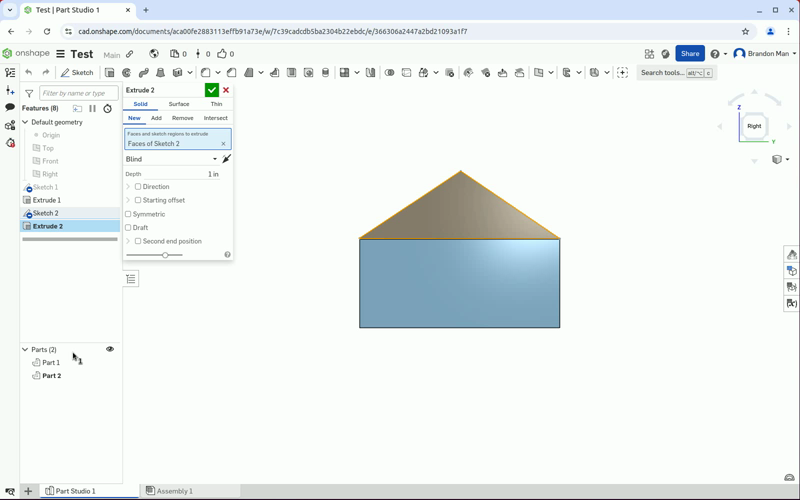
mouse_move(143, 106)
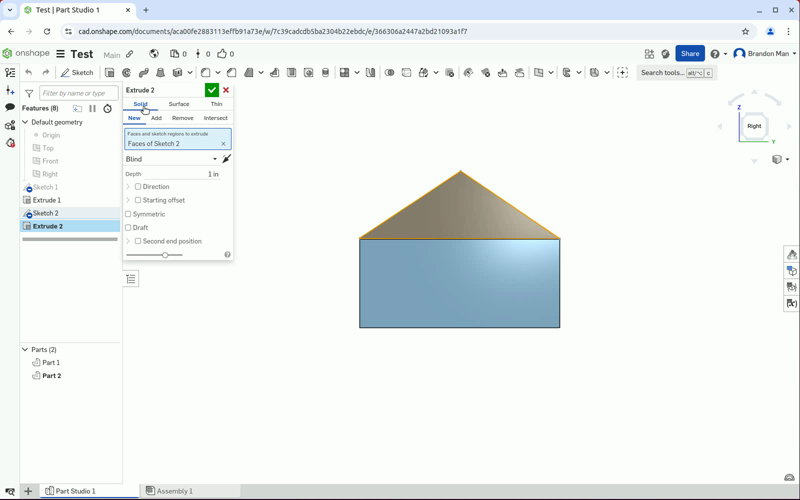
click(143, 106)
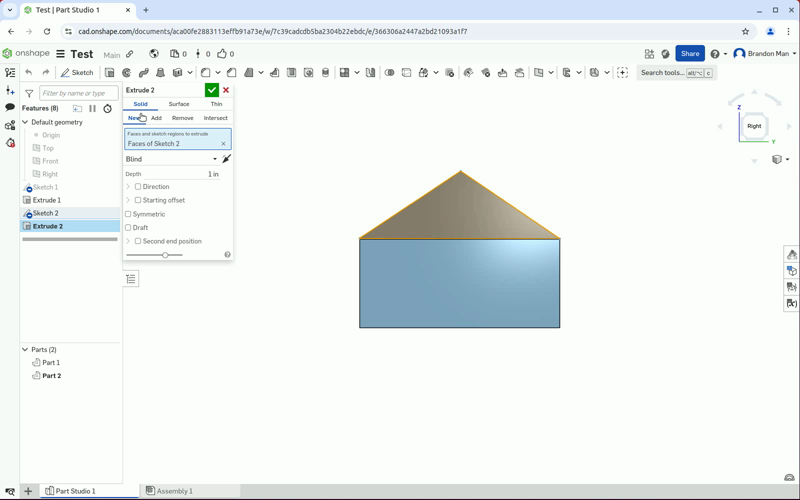
mouse_move(137, 120)
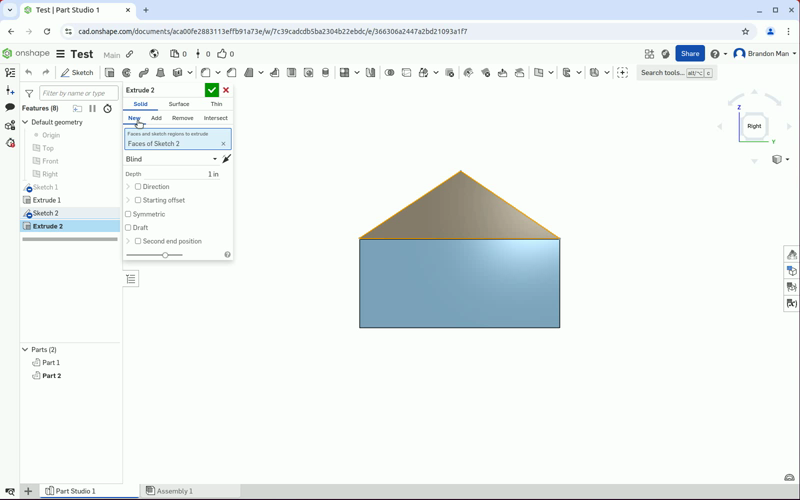
click(137, 120)
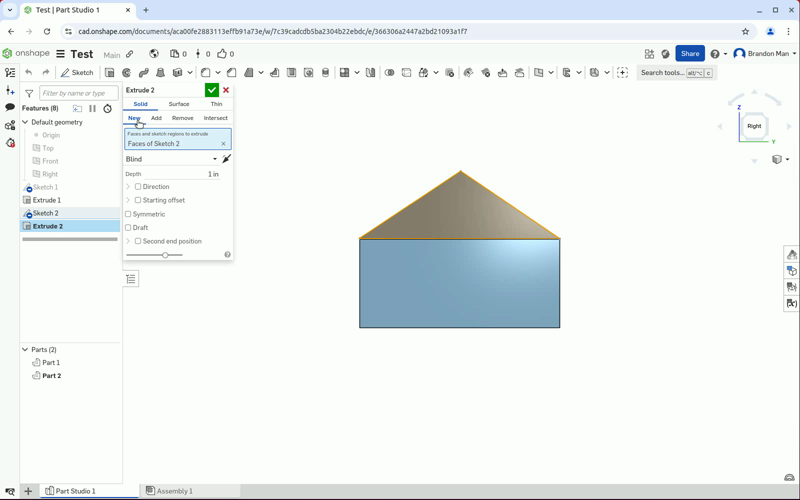
key(tab, 4)
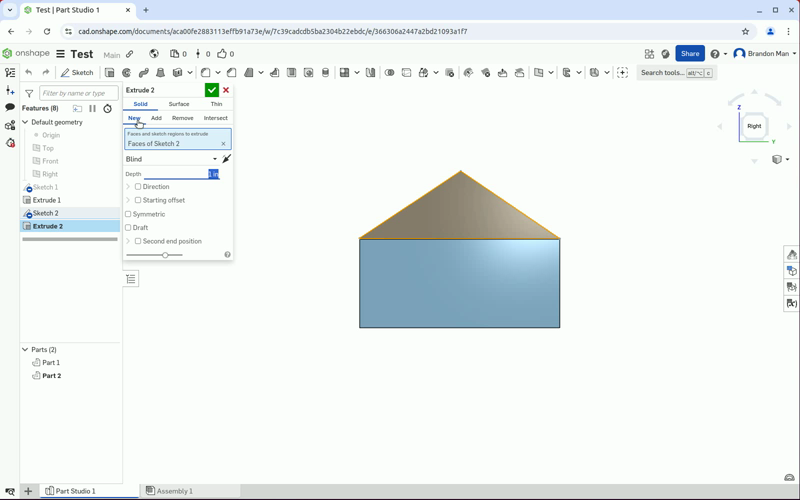
text(18.294)
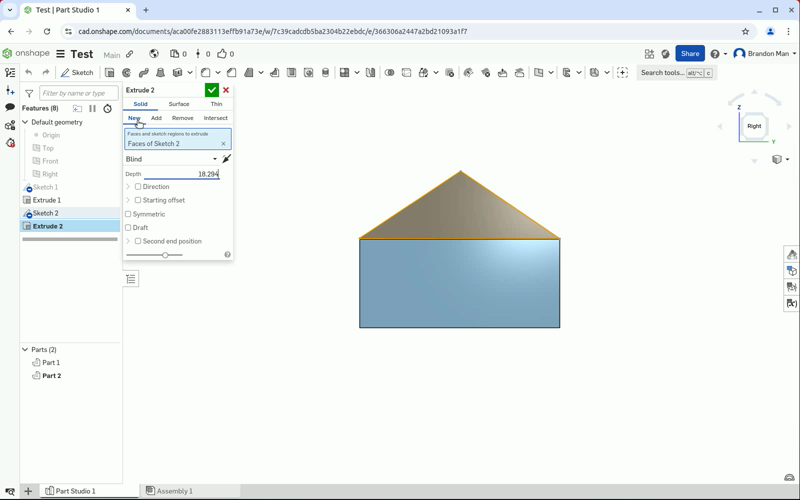
key(tab, 3)
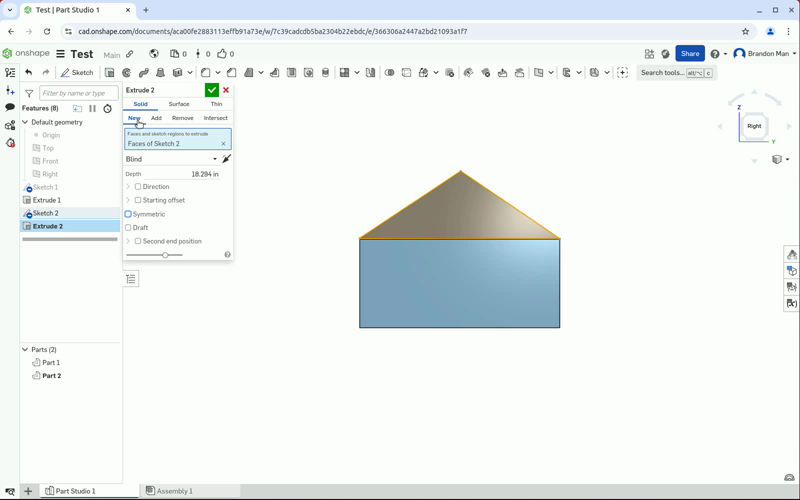
key(space)
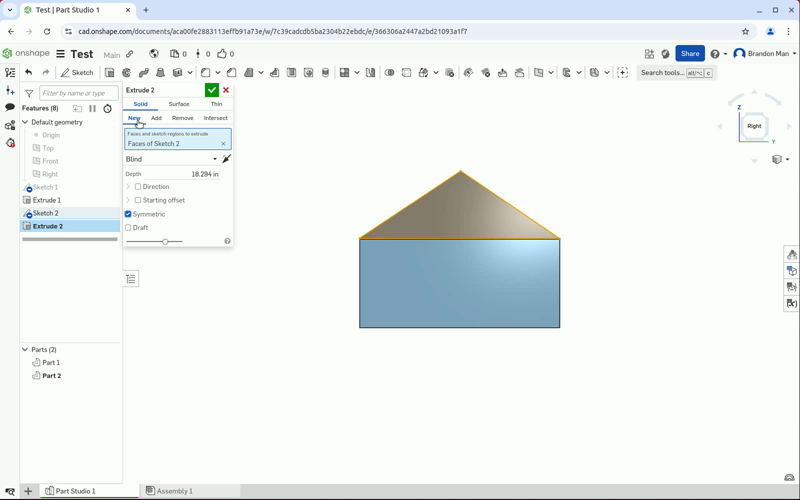
key(enter)
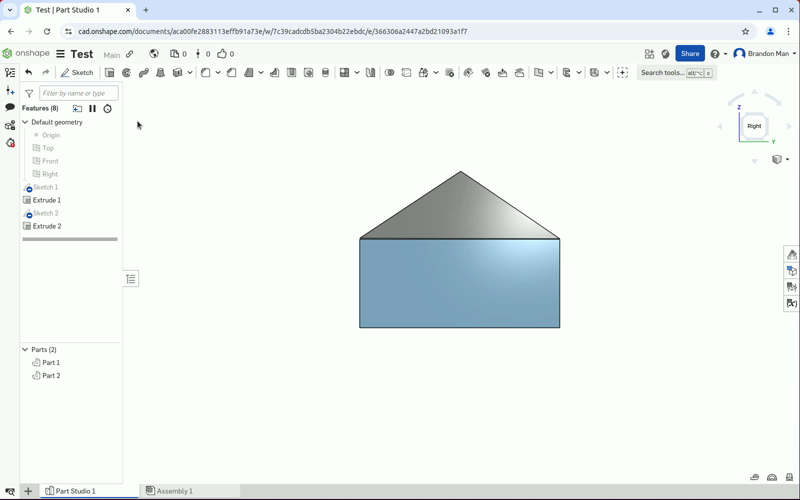
key(shift+h)
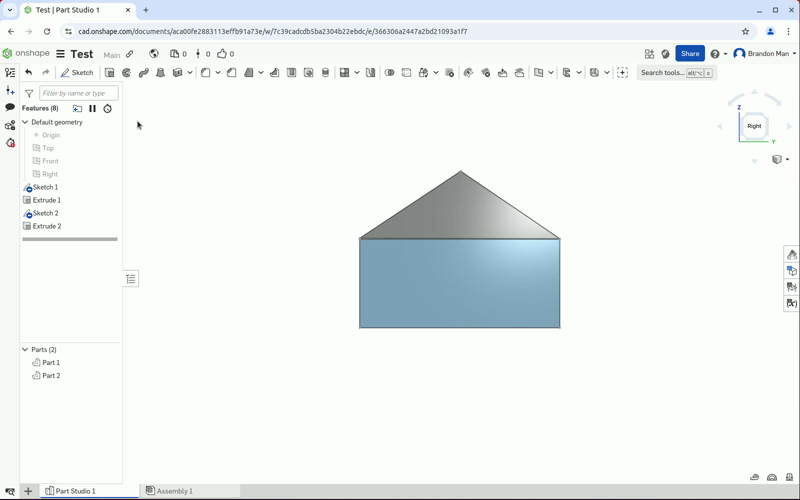
key(shift+h)
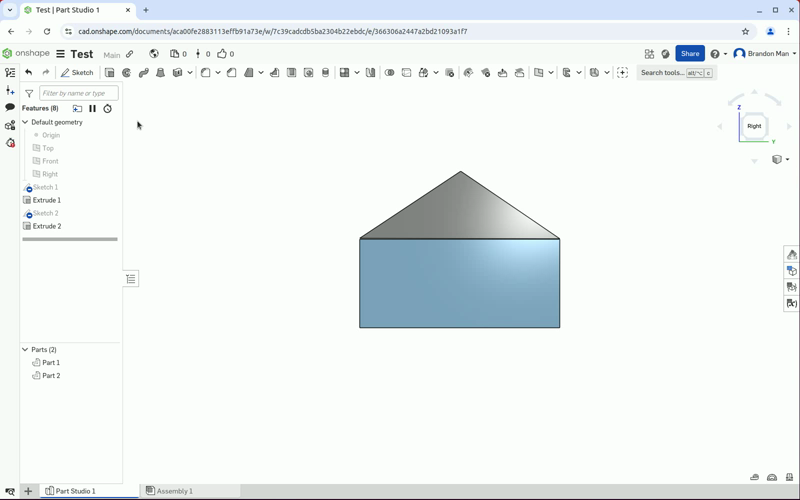
mouse_move(73, 189)
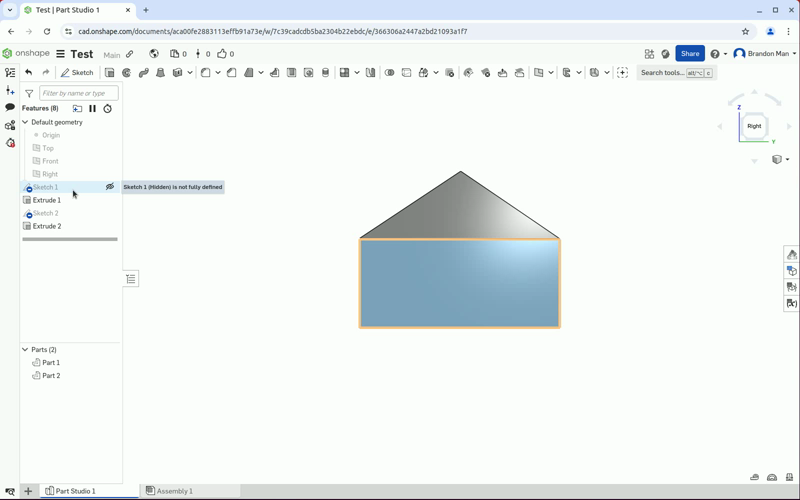
click(73, 189)
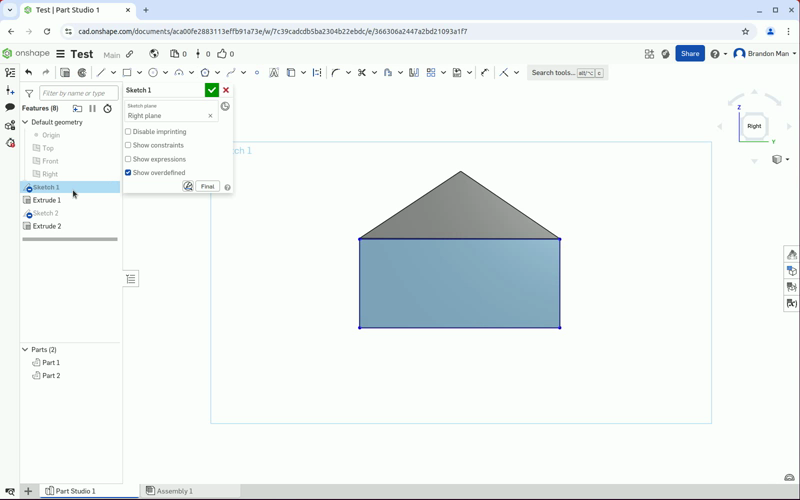
mouse_move(229, 92)
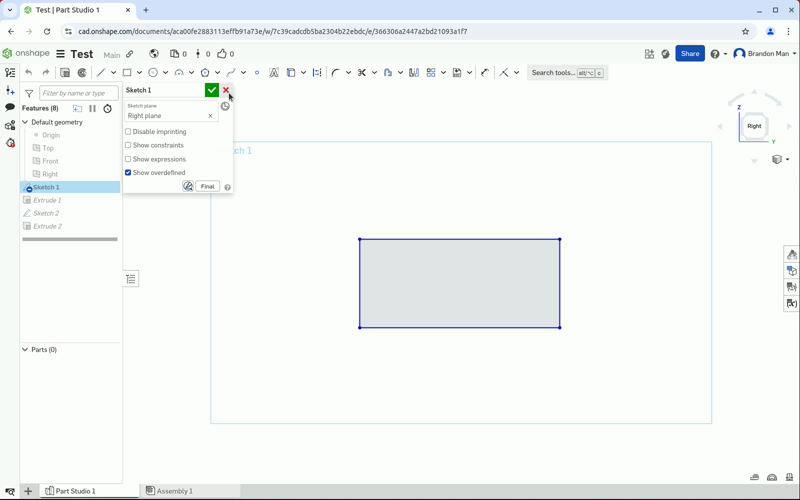
click(229, 92)
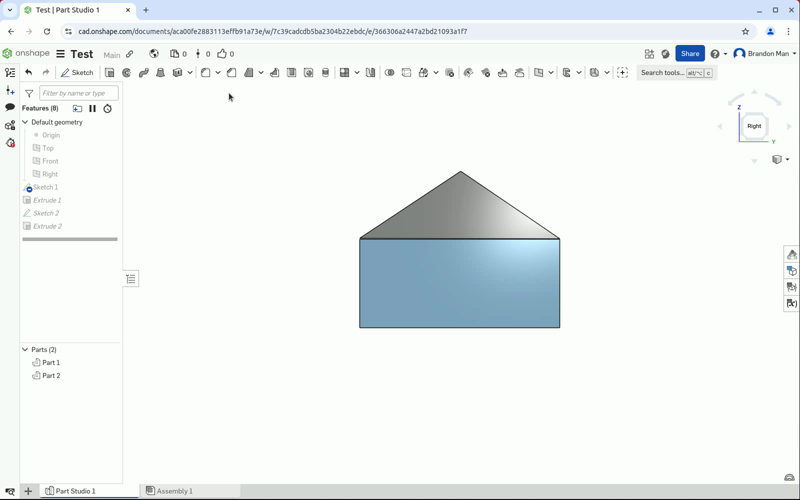
mouse_move(73, 352)
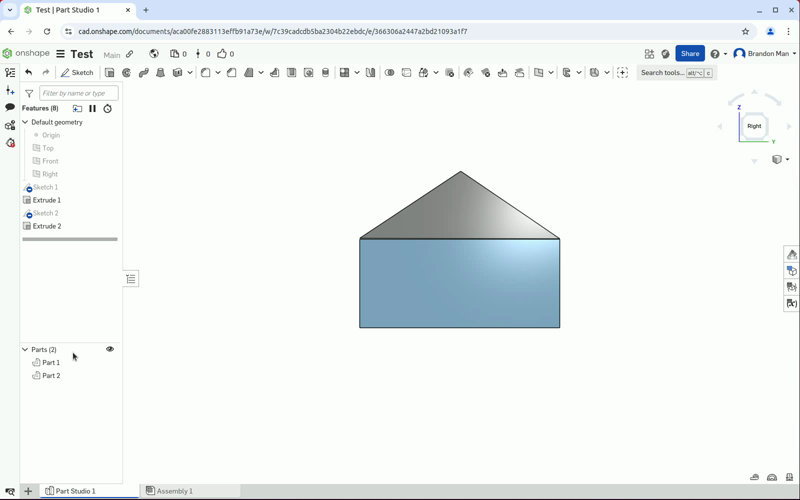
key(y)
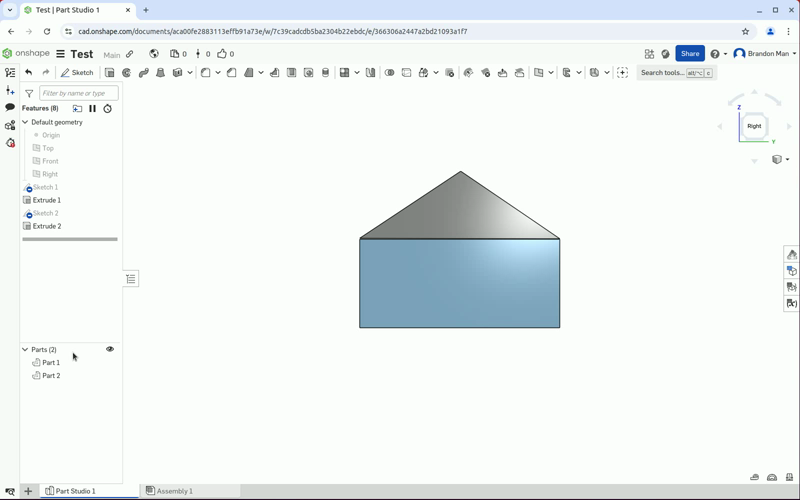
key(shift+p)
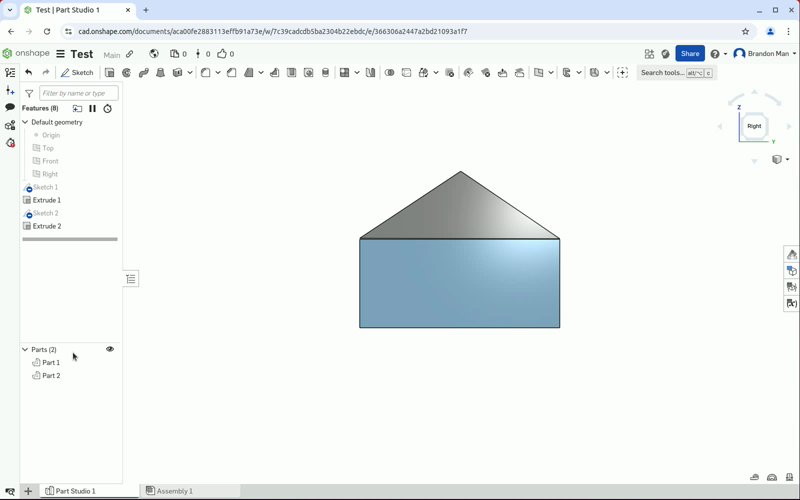
key(space)
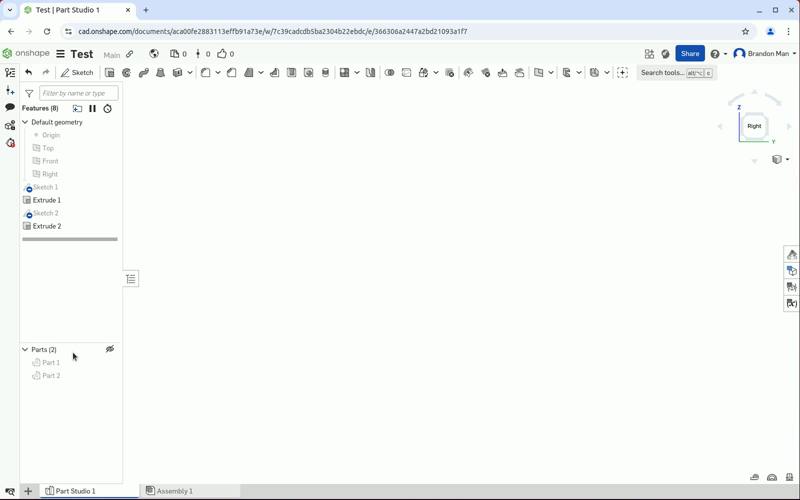
key_down(shift)
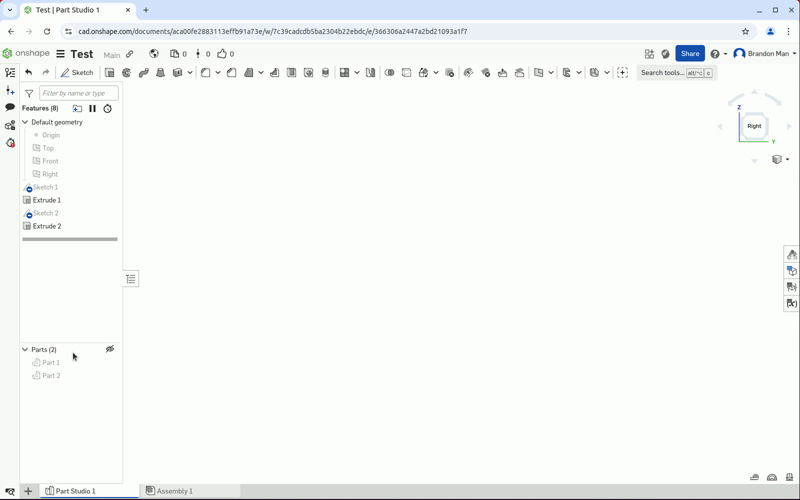
key(right)
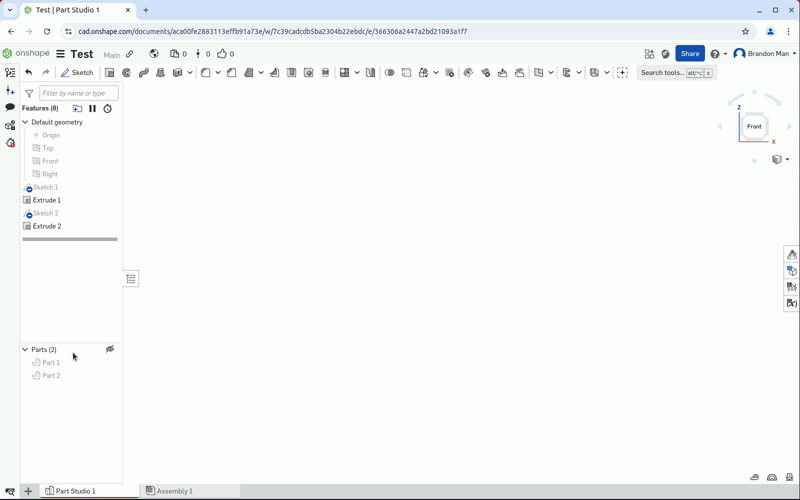
key_up(shift)
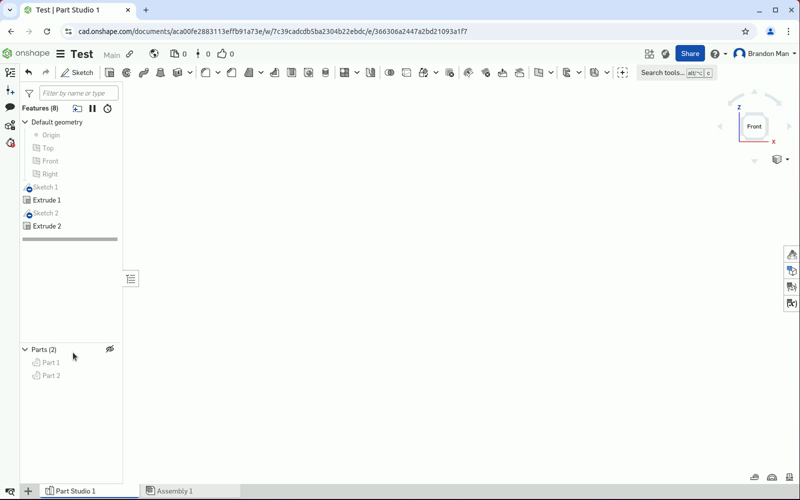
mouse_move(73, 352)
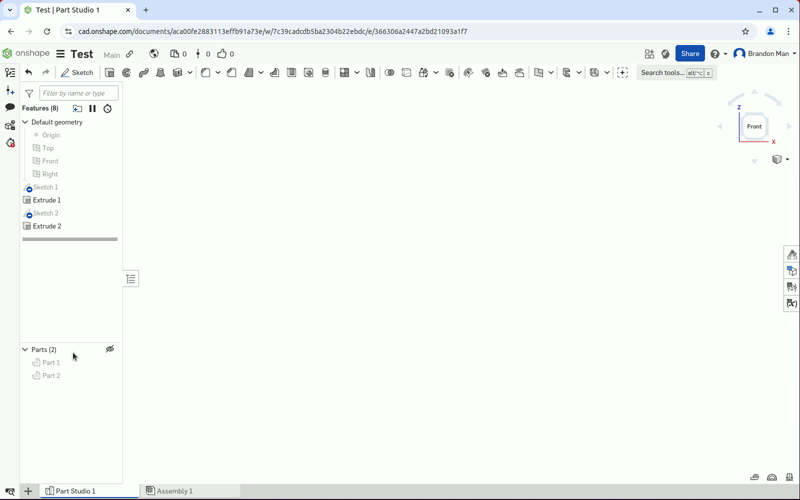
key(shift+y)
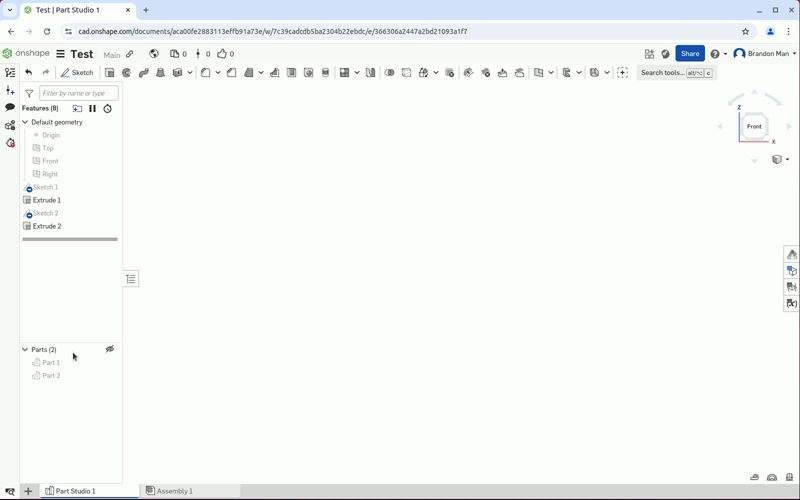
key(shift+s)
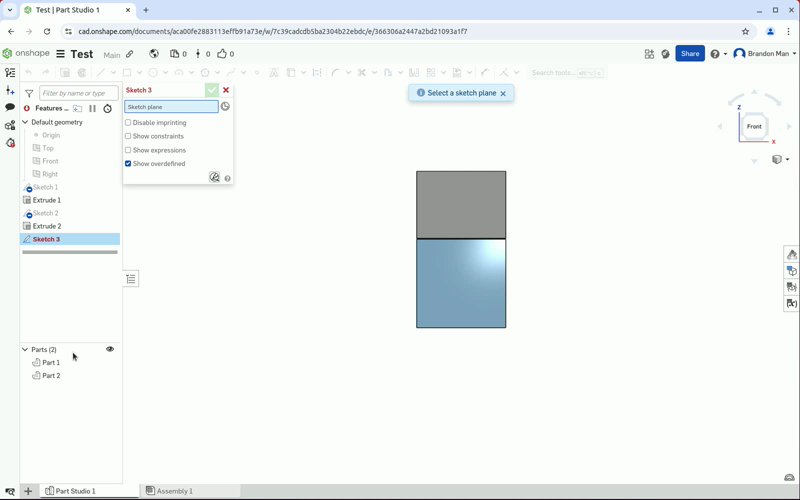
mouse_move(73, 163)
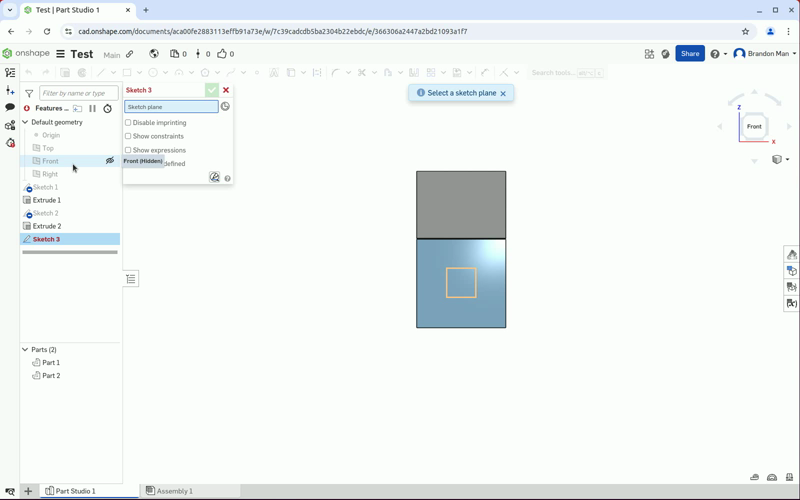
click(73, 163)
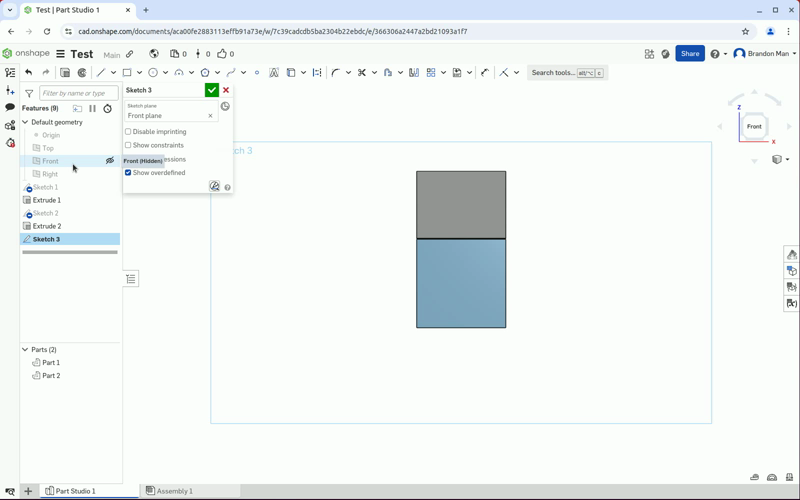
mouse_move(73, 352)
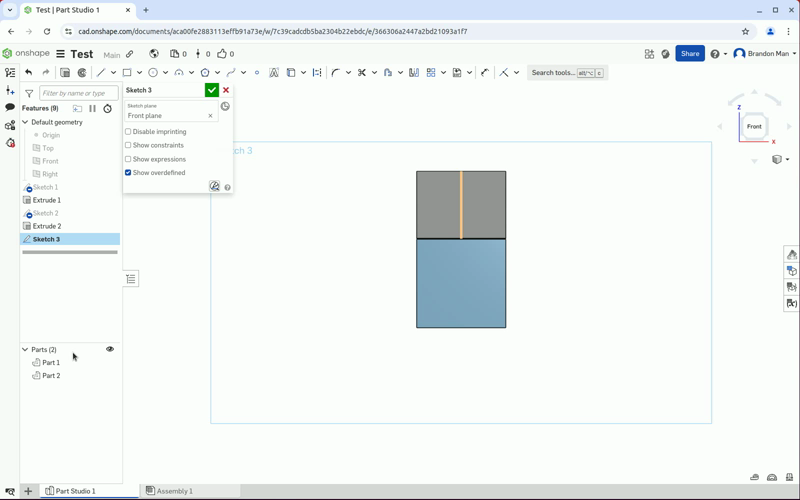
key(y)
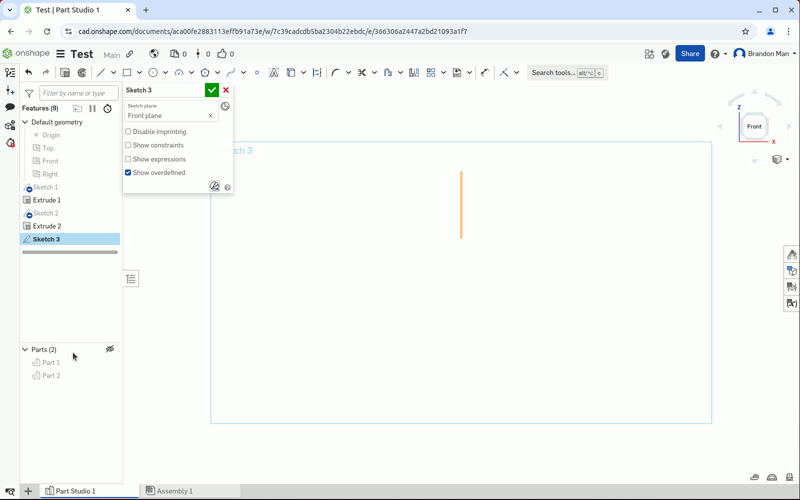
key(l)
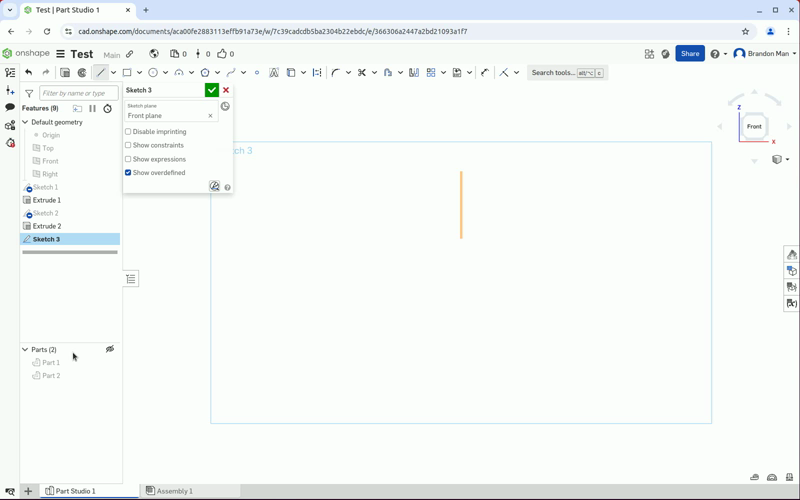
key_down(shift)
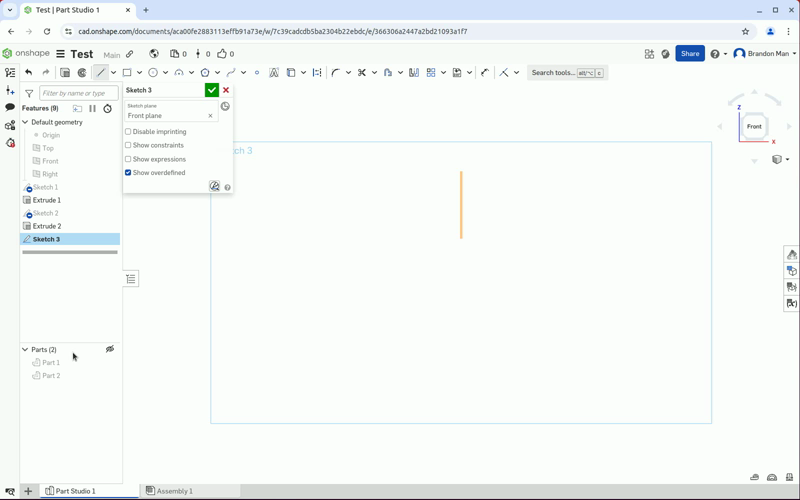
mouse_move(432, 247)
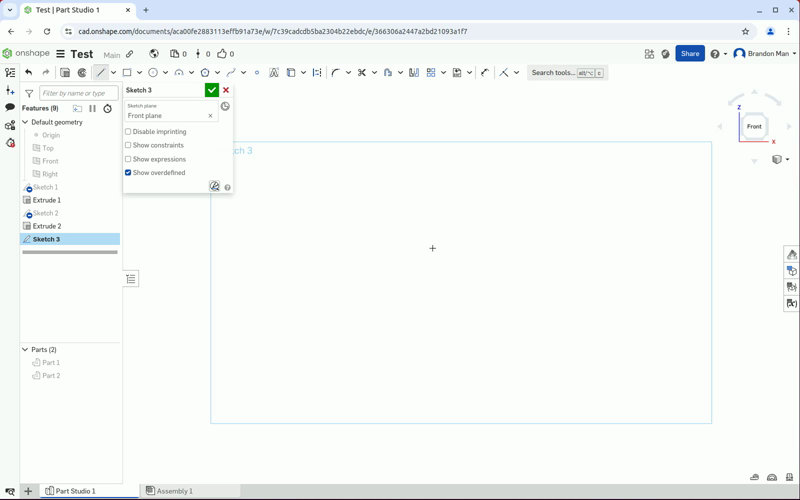
click(432, 247)
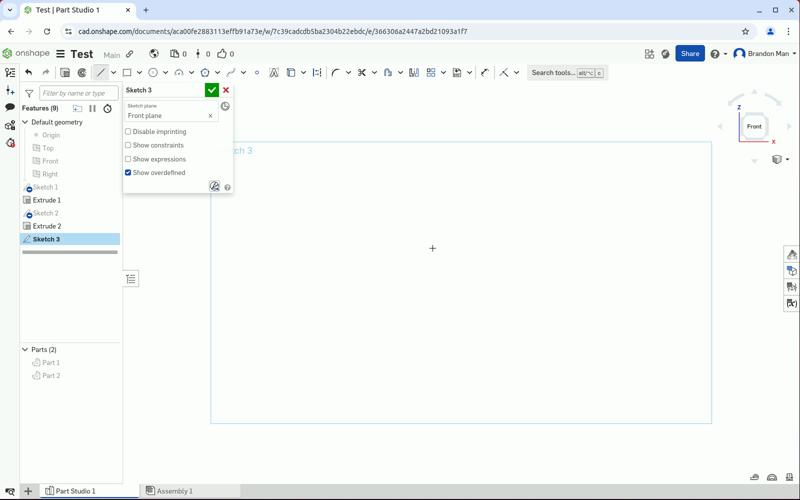
key_up(shift)
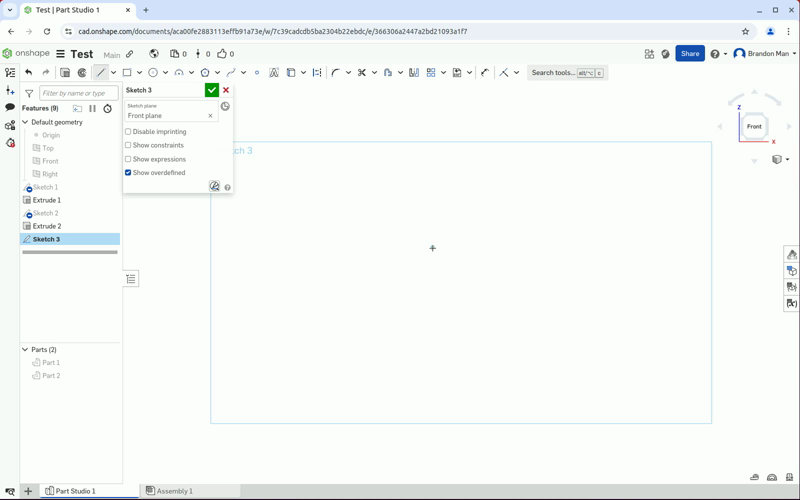
key_down(shift)
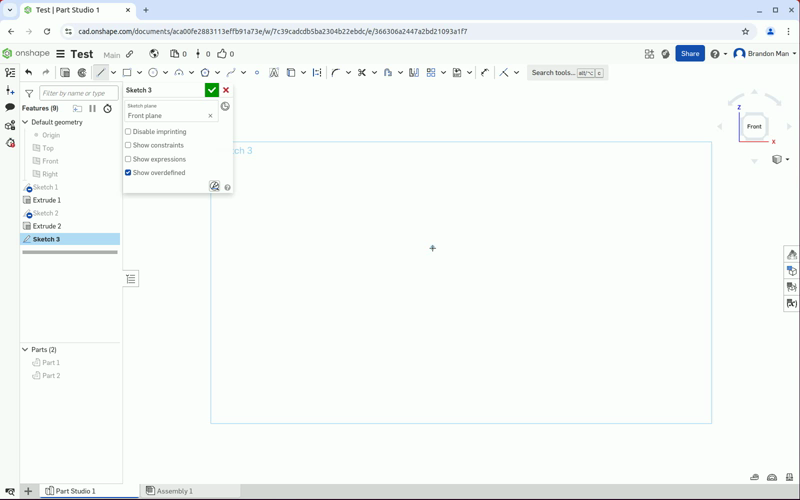
mouse_move(462, 247)
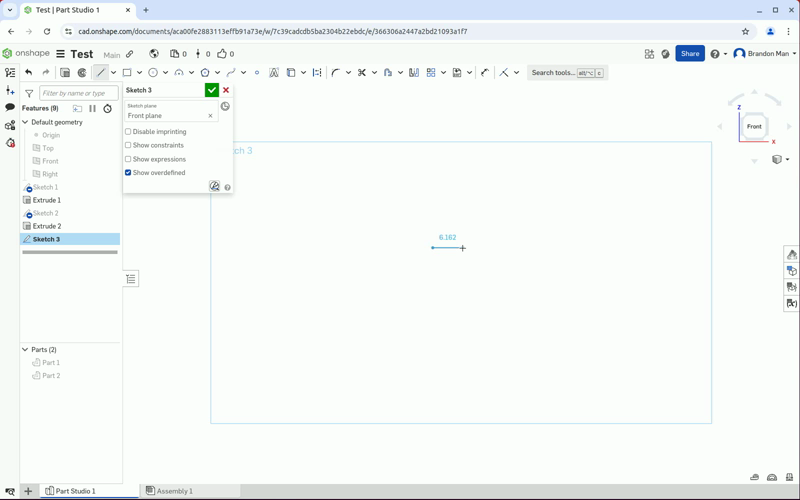
mouse_move(489, 247)
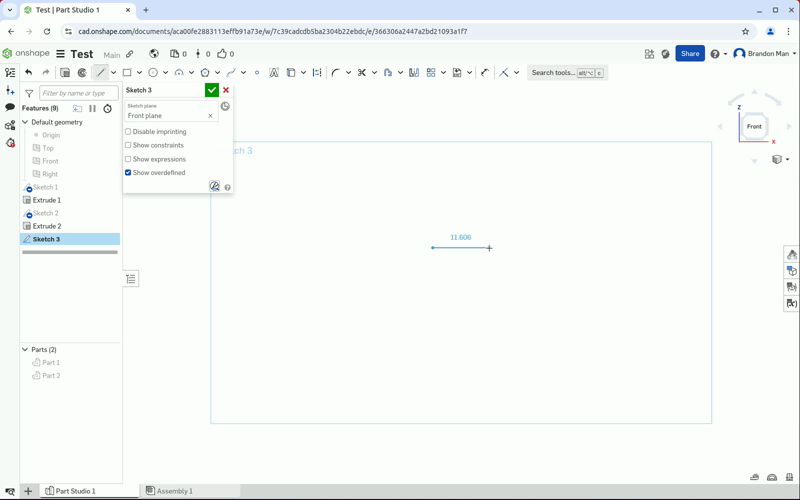
click(489, 247)
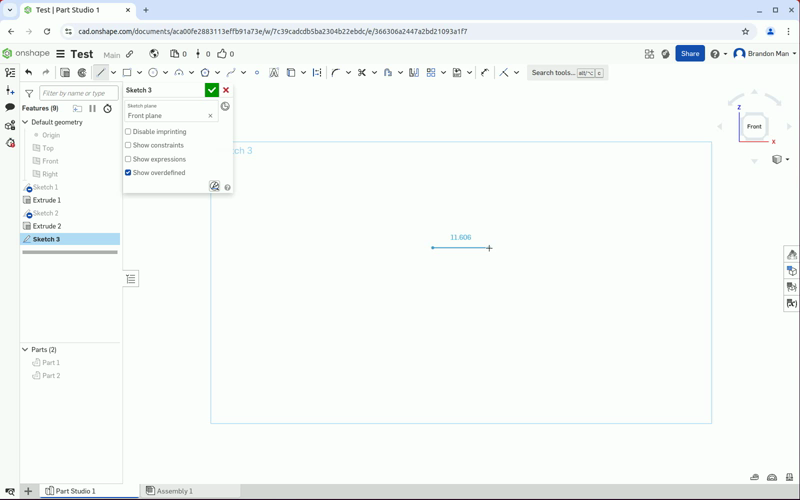
key_up(shift)
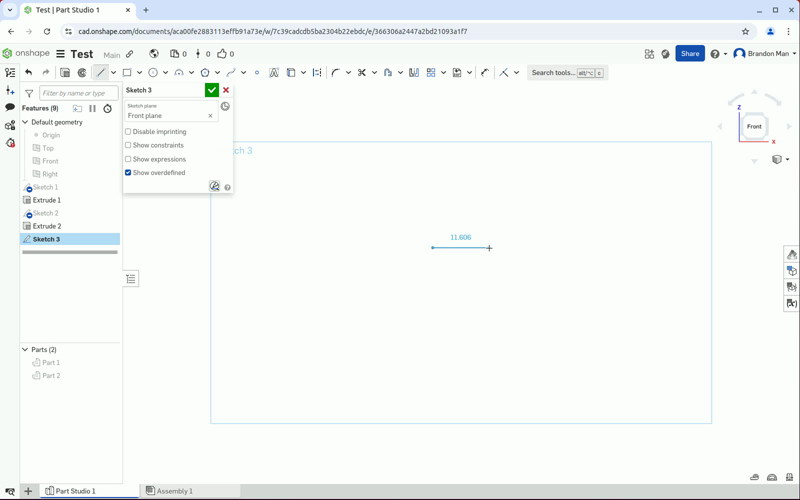
key_down(shift)
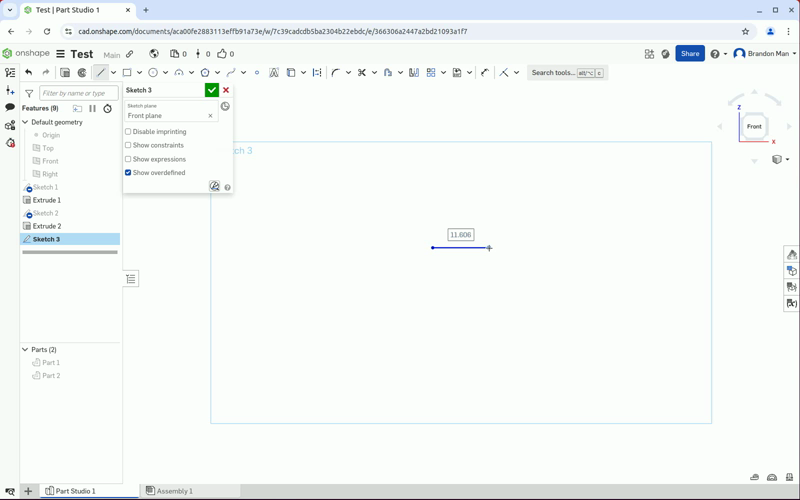
mouse_move(489, 186)
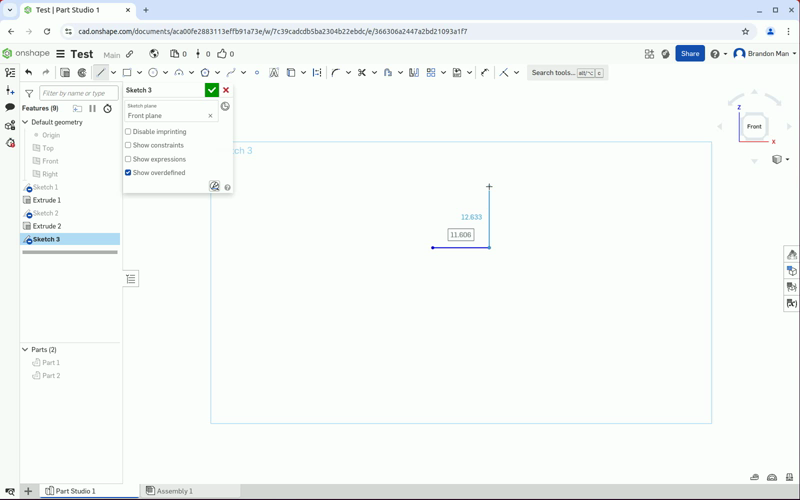
click(489, 186)
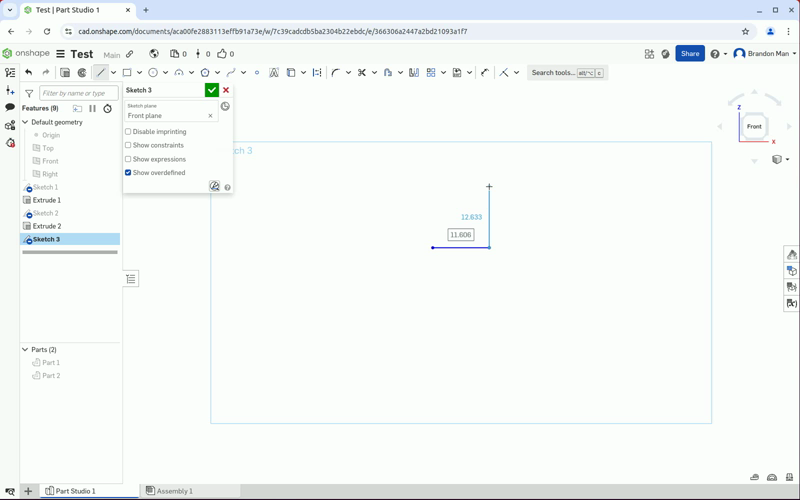
key_up(shift)
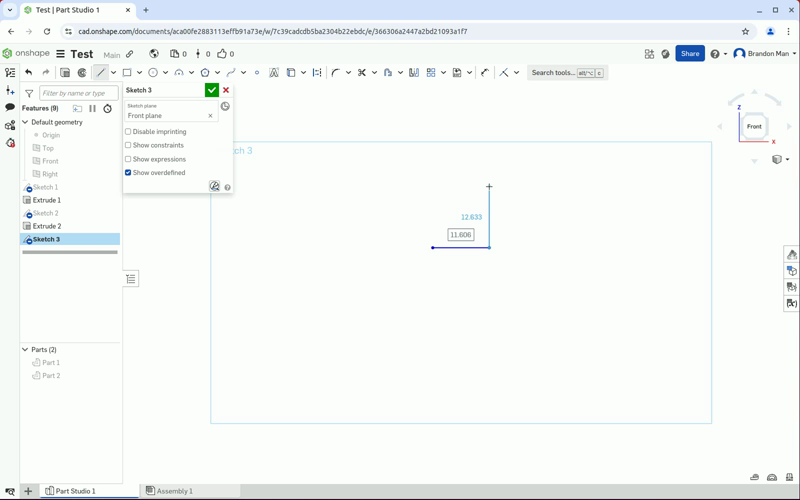
key_down(shift)
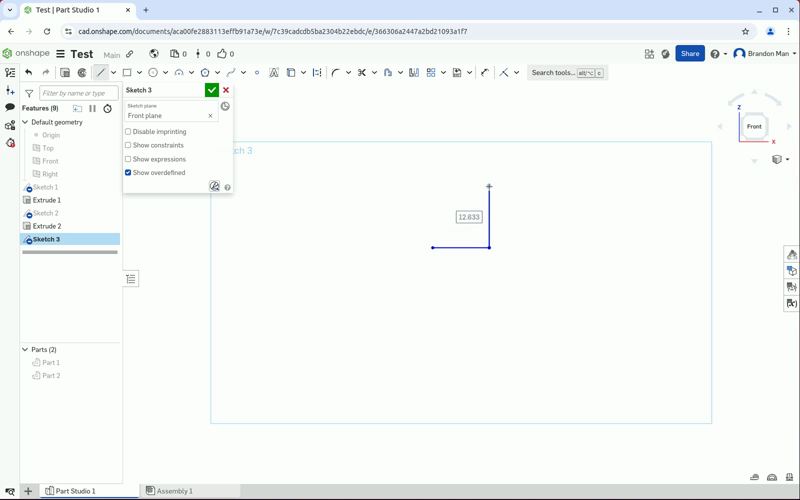
mouse_move(519, 186)
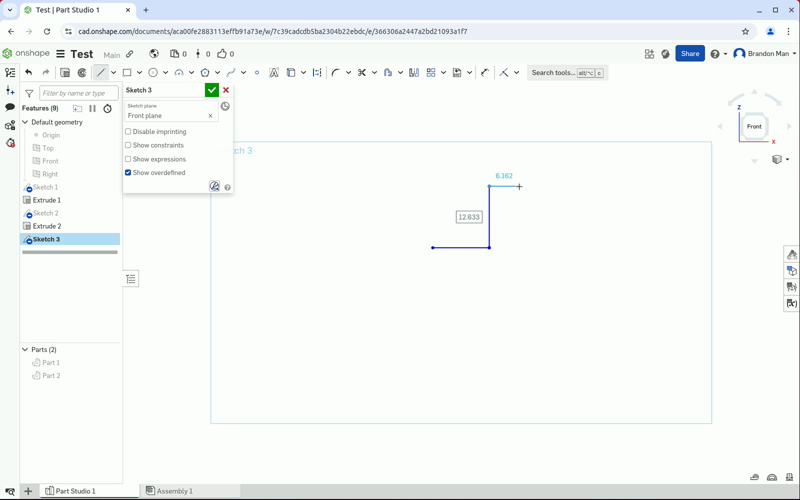
mouse_move(432, 186)
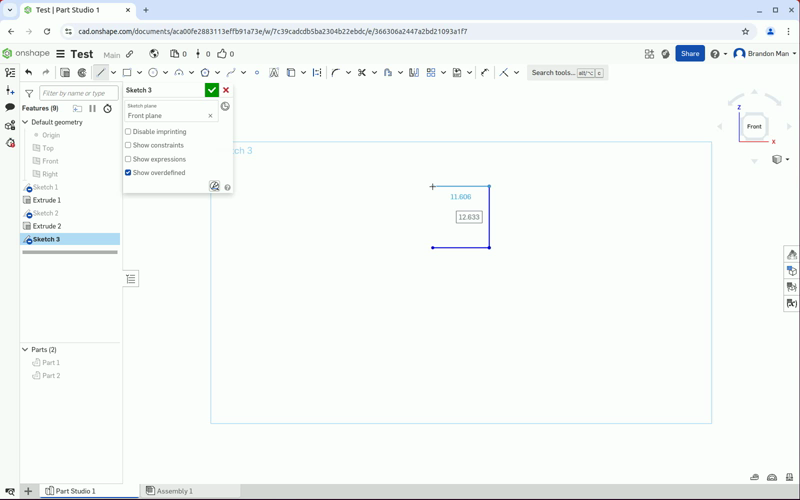
click(432, 186)
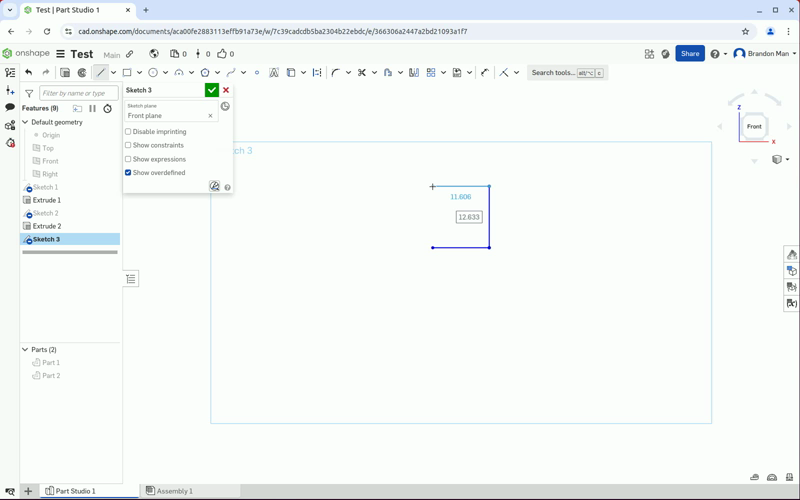
key_up(shift)
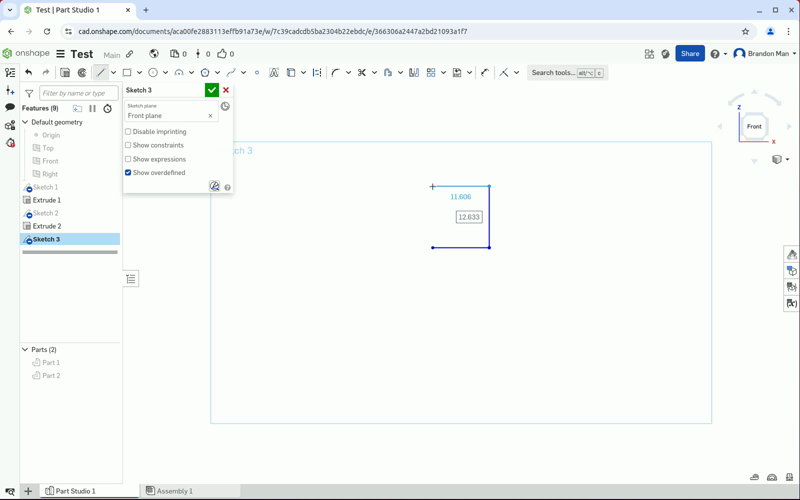
key_down(shift)
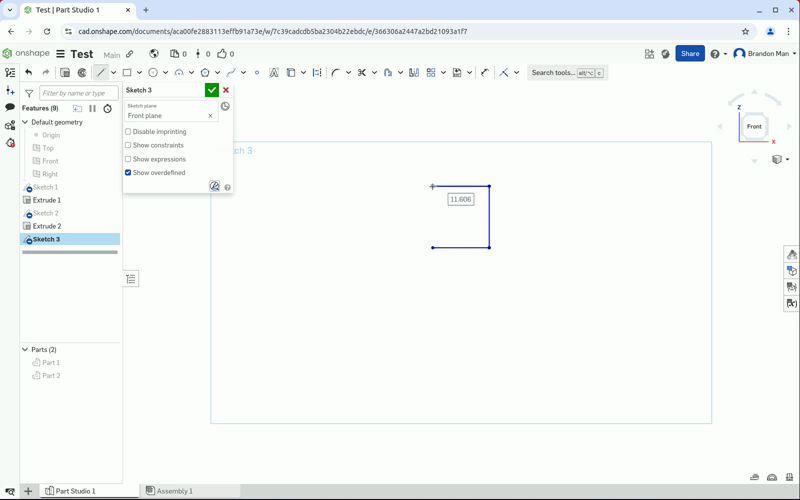
mouse_move(432, 247)
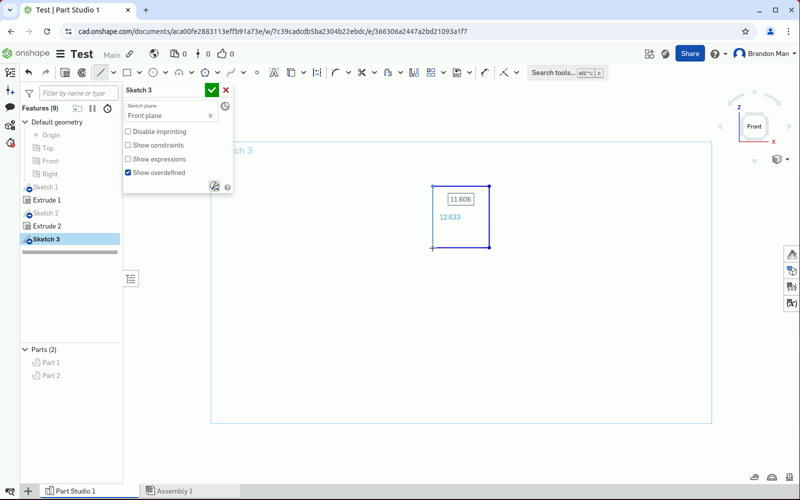
key_up(shift)
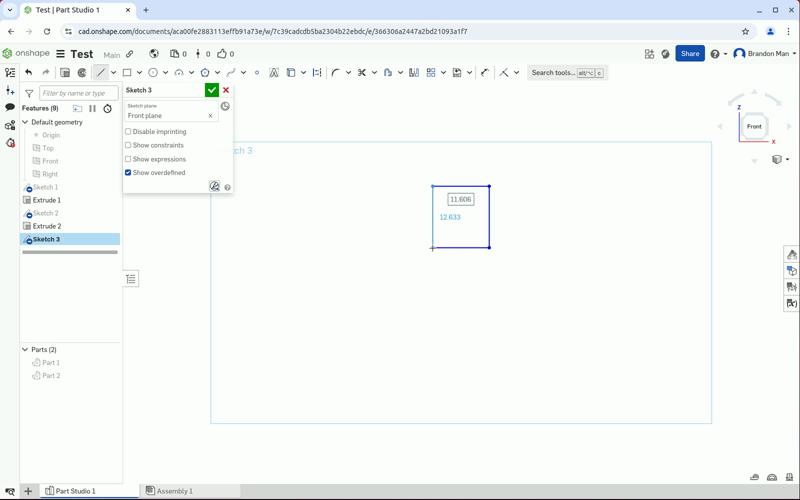
click(432, 247)
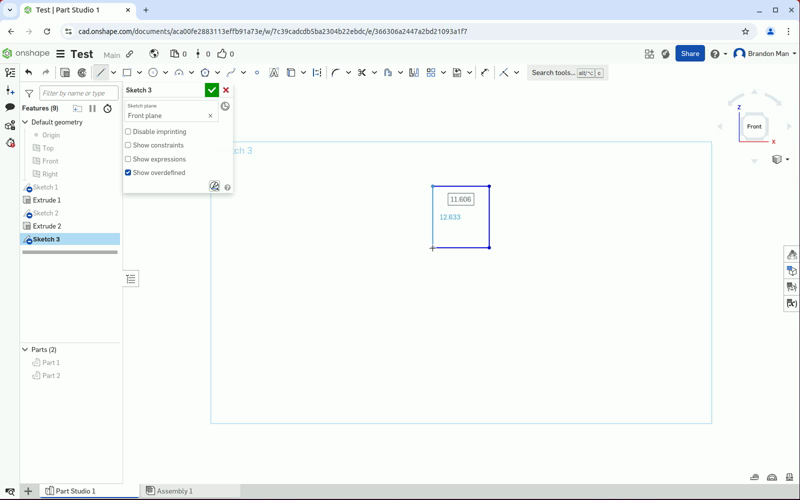
key(esc)
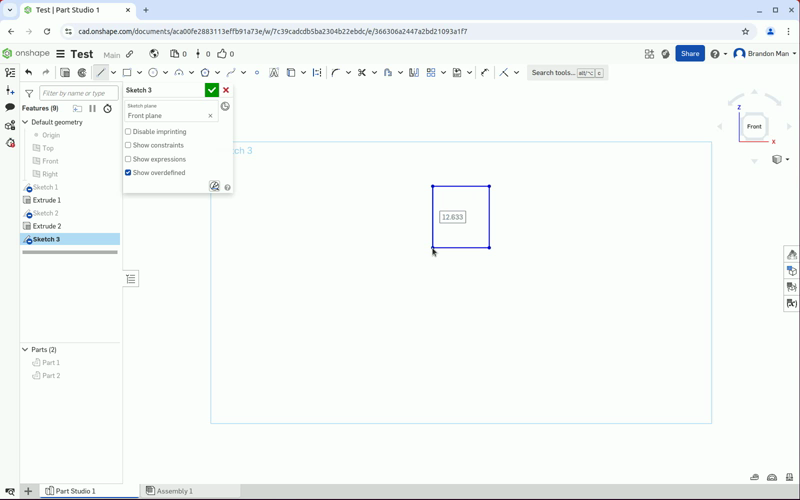
mouse_move(438, 228)
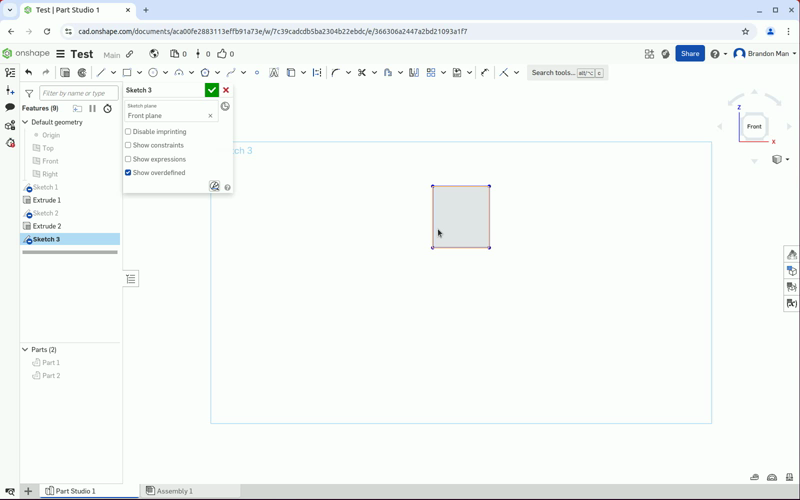
click(438, 228)
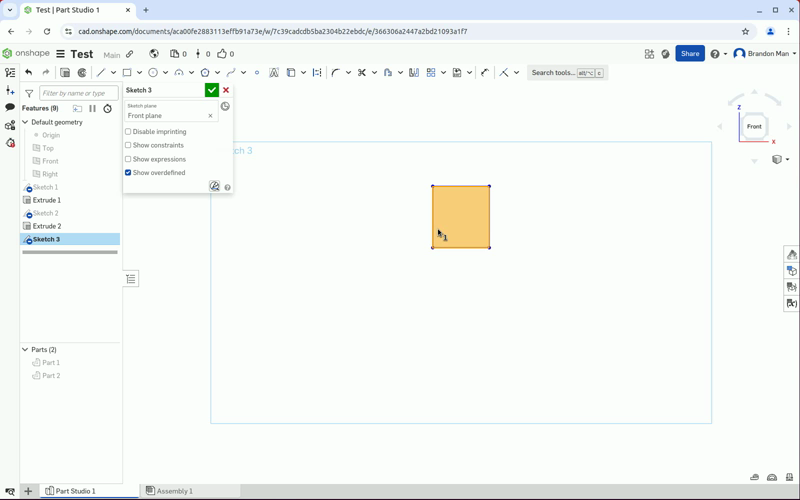
mouse_move(73, 352)
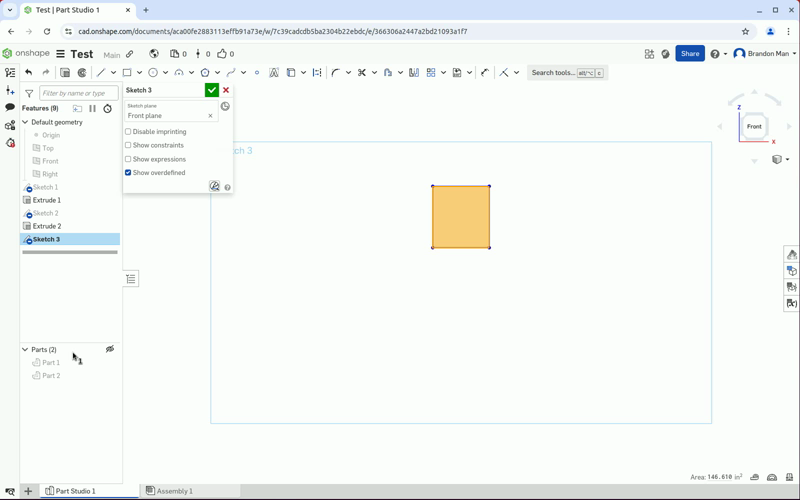
key(shift+y)
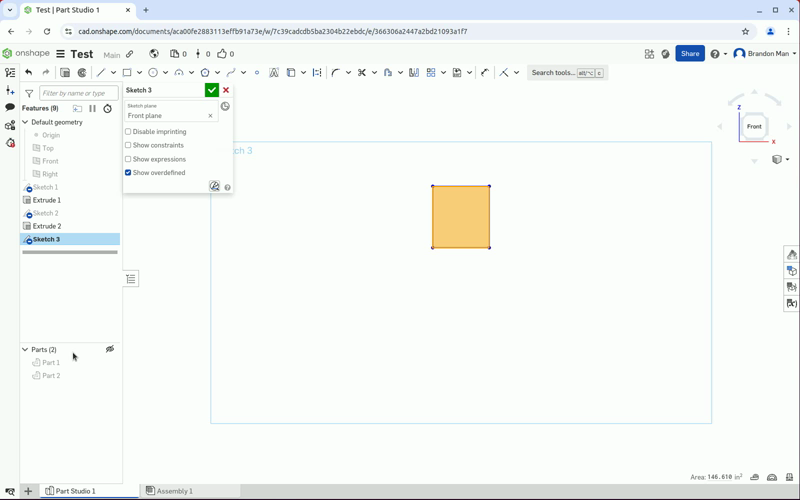
key(shift+e)
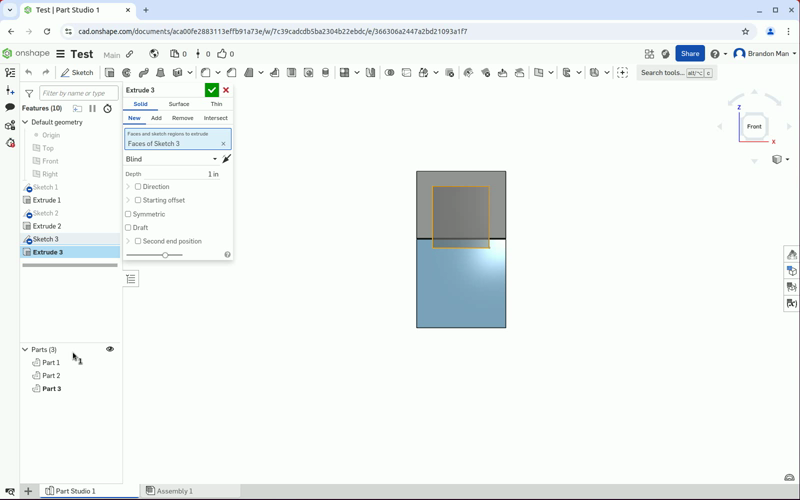
mouse_move(143, 106)
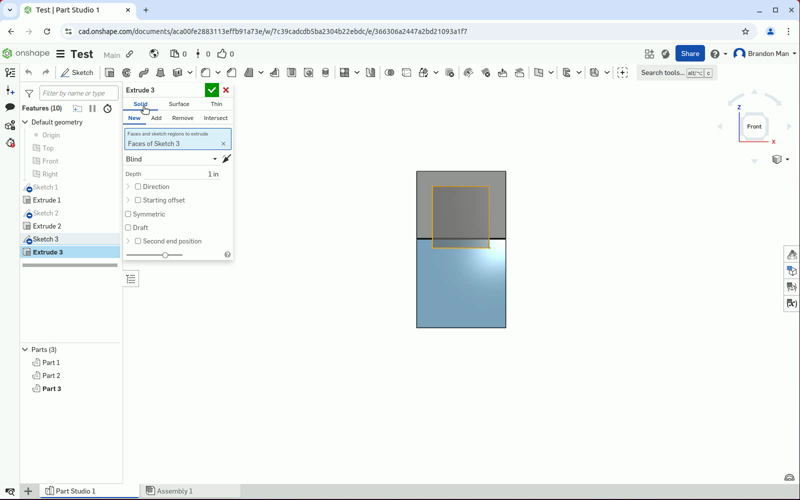
click(143, 106)
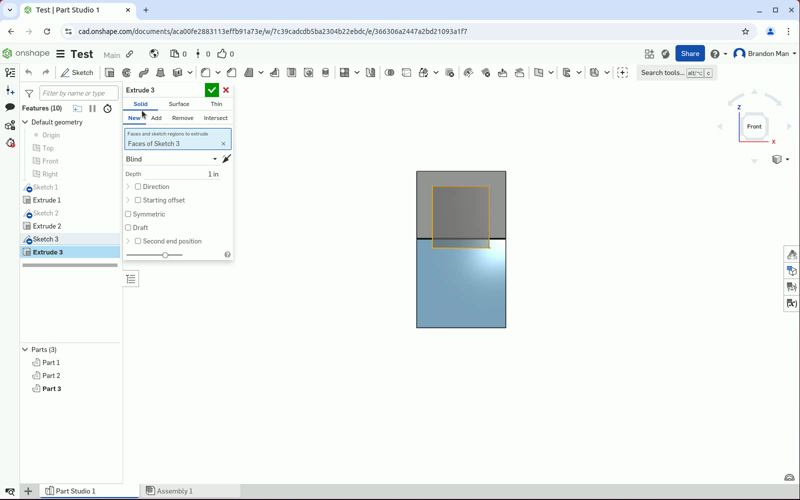
mouse_move(137, 120)
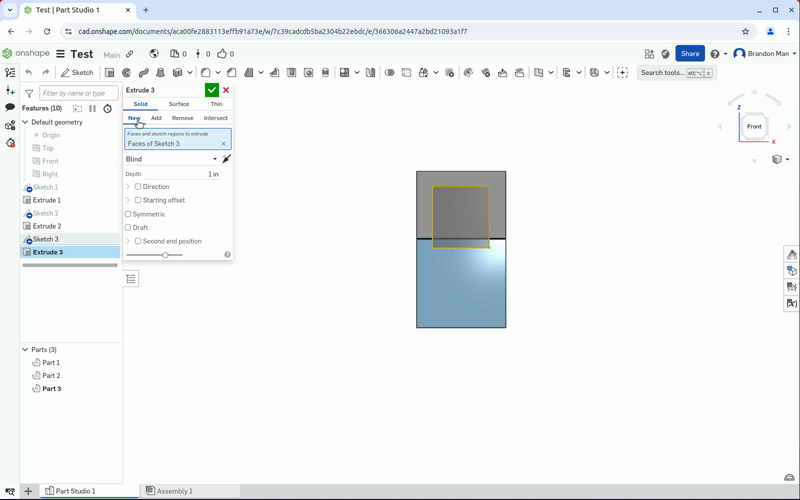
click(137, 120)
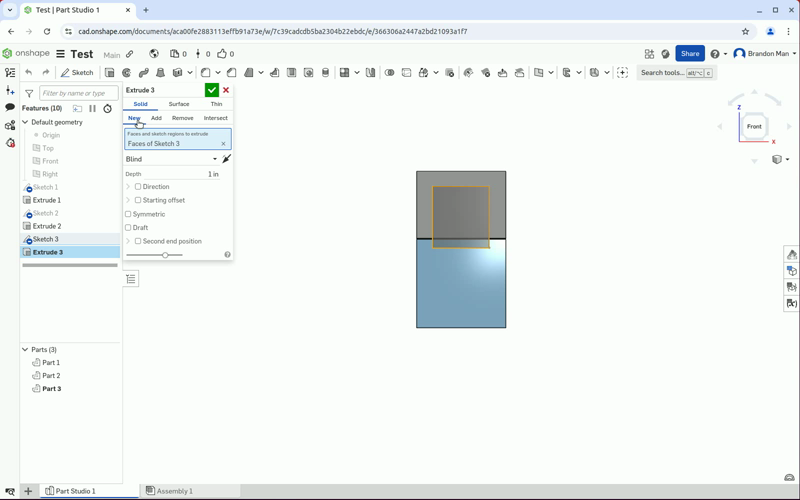
key(tab, 4)
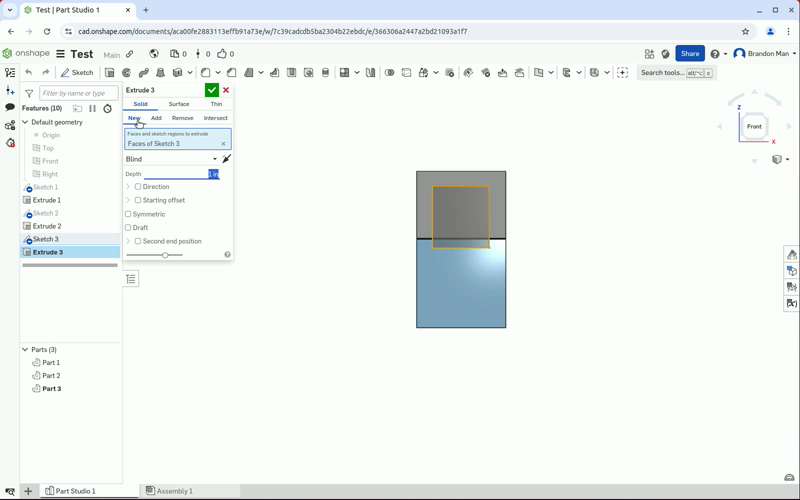
text(17.331)
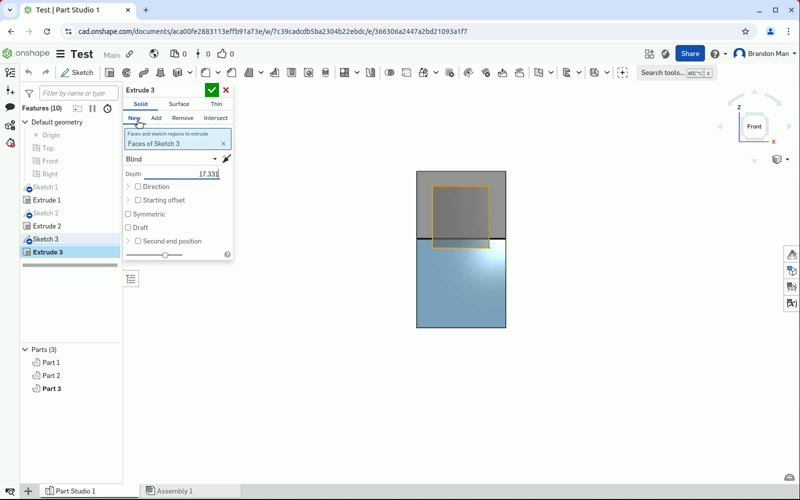
key(enter)
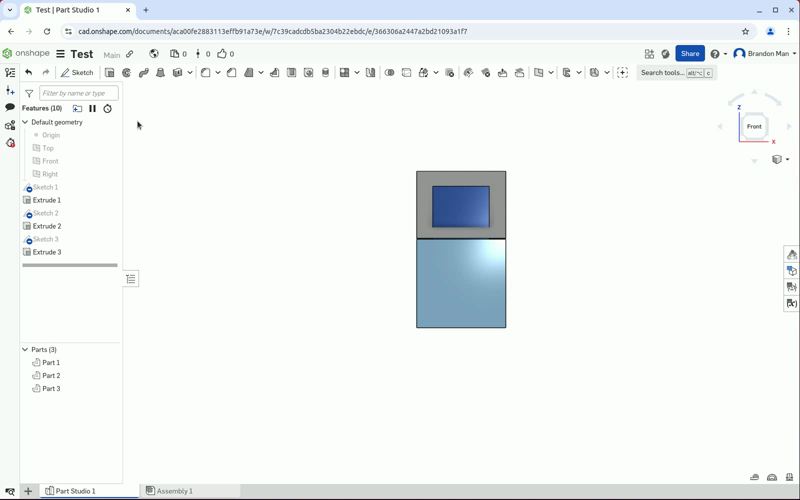
key(shift+h)
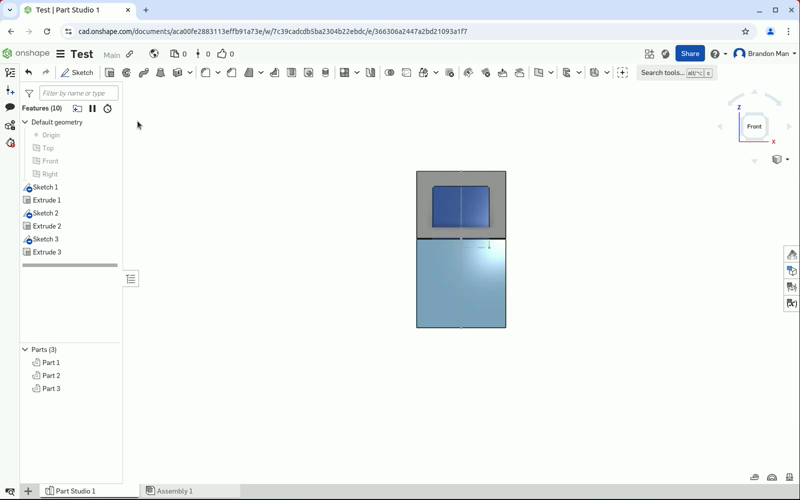
key(shift+h)
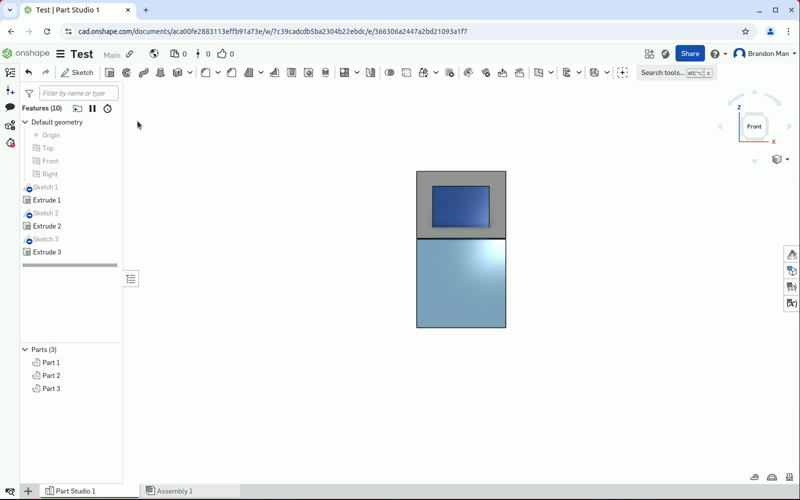
mouse_move(73, 189)
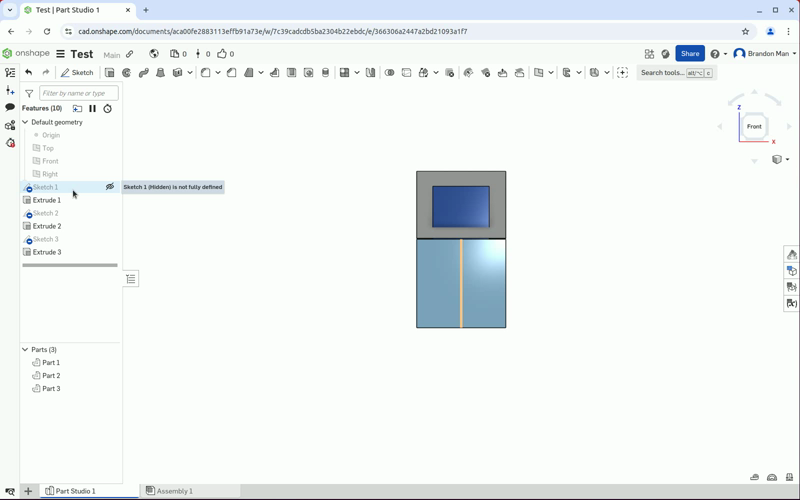
click(73, 189)
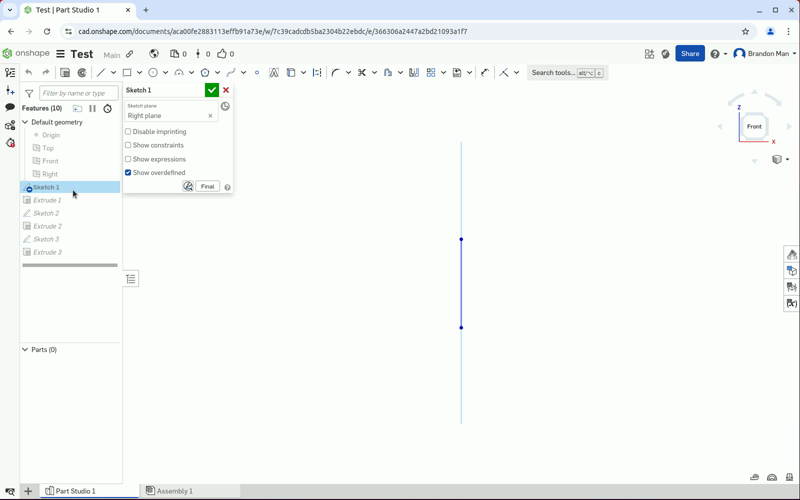
mouse_move(229, 92)
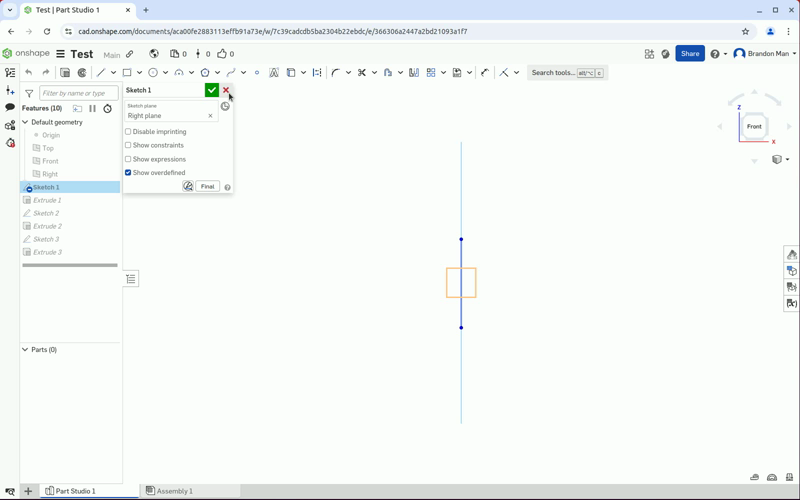
click(229, 92)
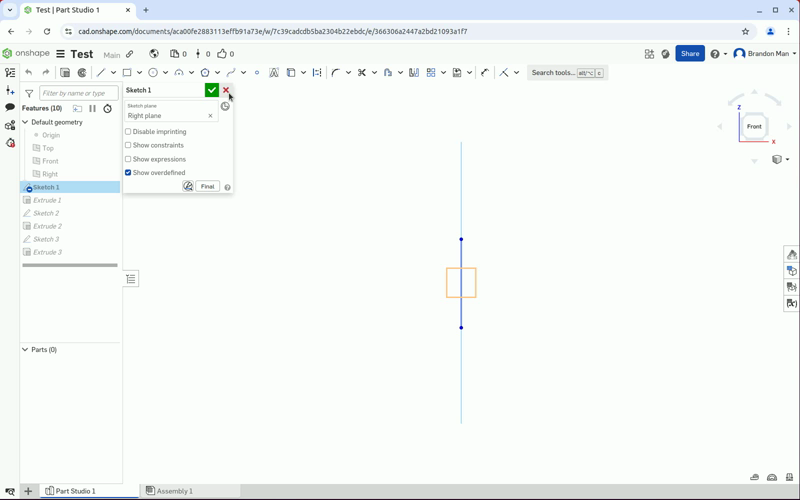
key(shift+s)
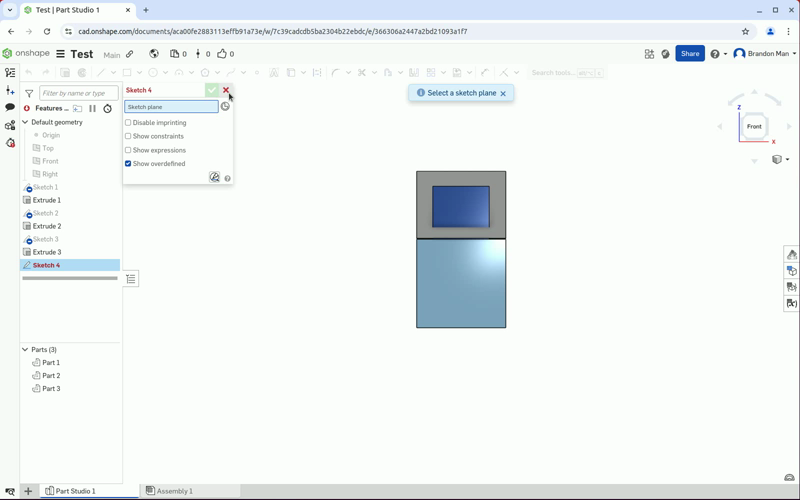
mouse_move(73, 163)
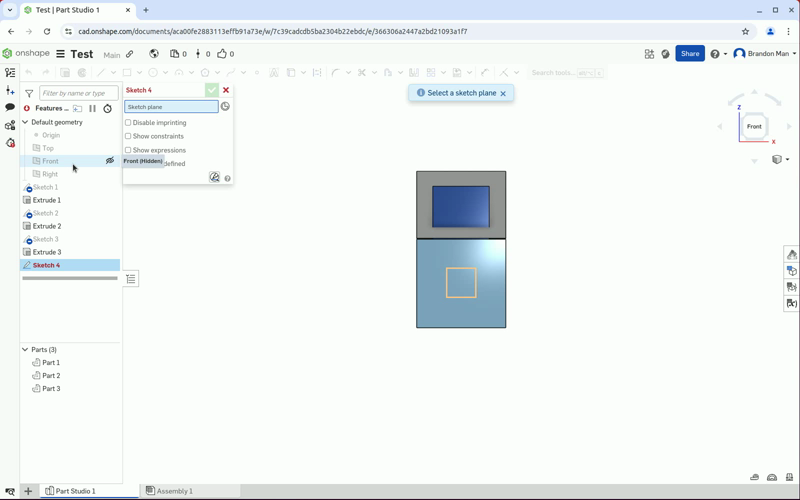
click(73, 163)
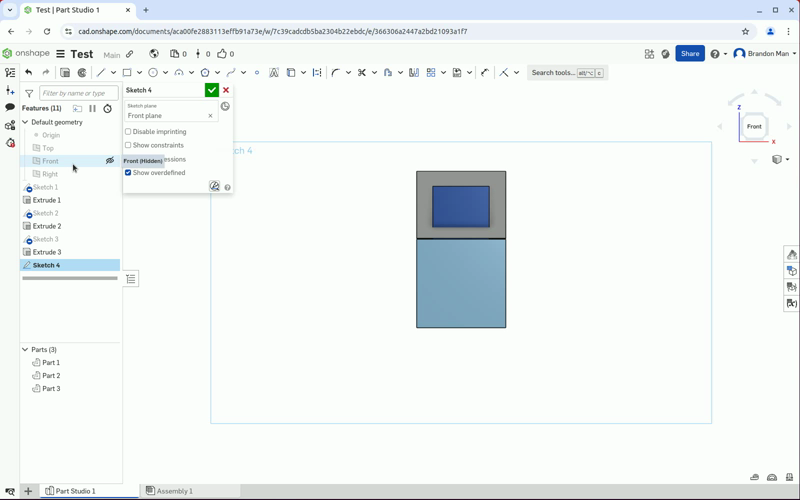
mouse_move(73, 352)
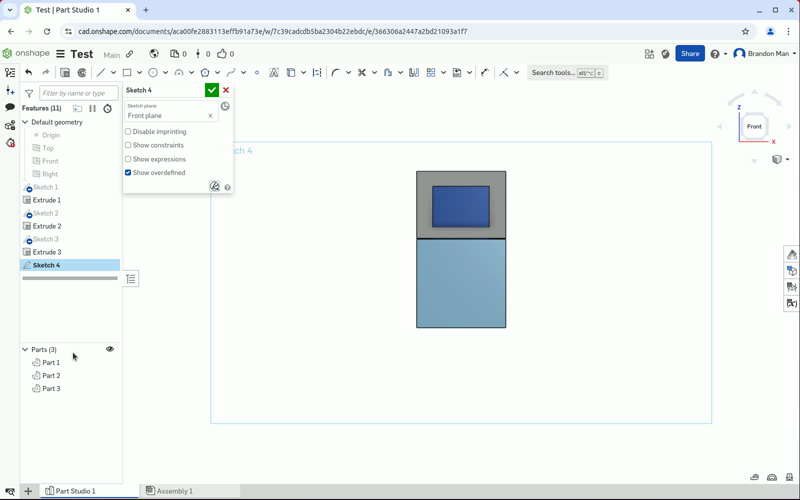
key(y)
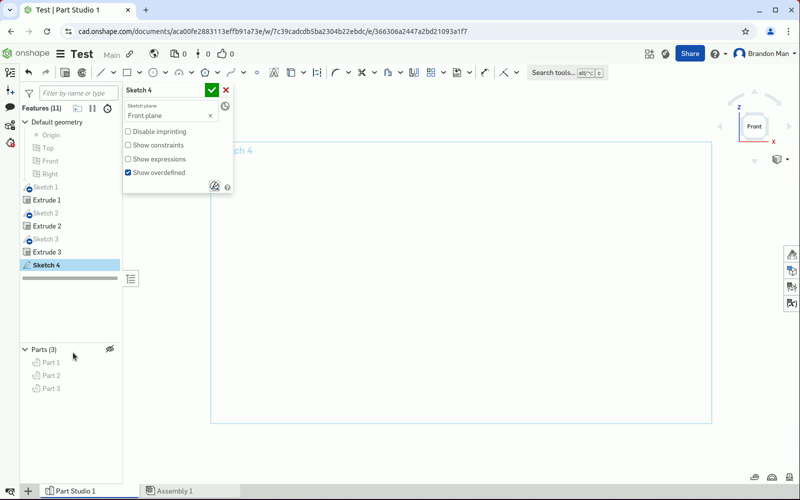
key(l)
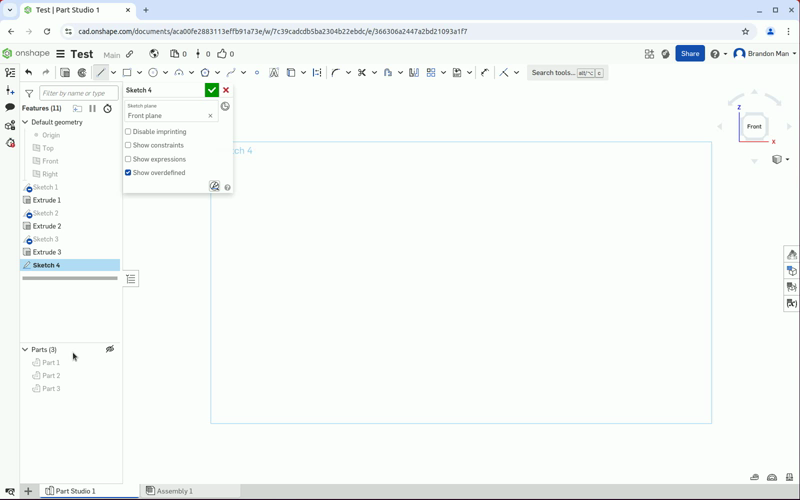
key_down(shift)
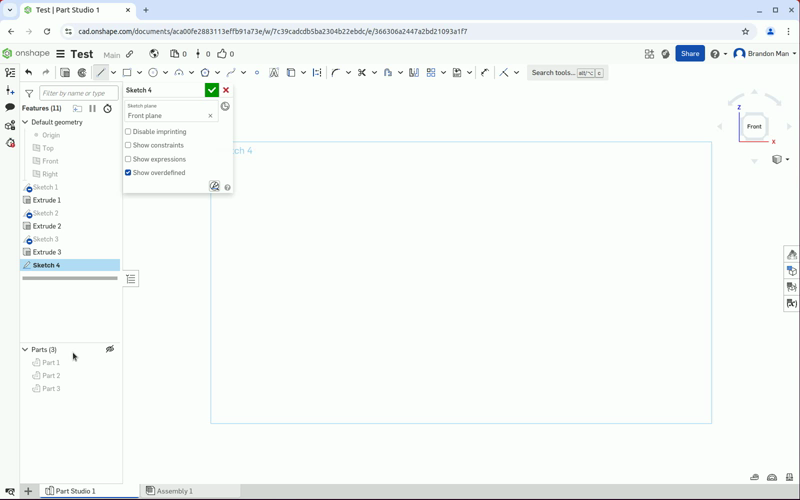
mouse_move(432, 186)
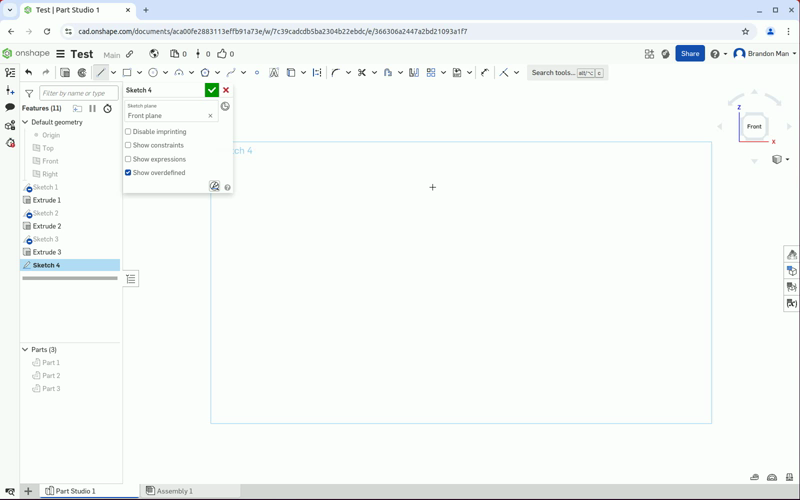
click(432, 186)
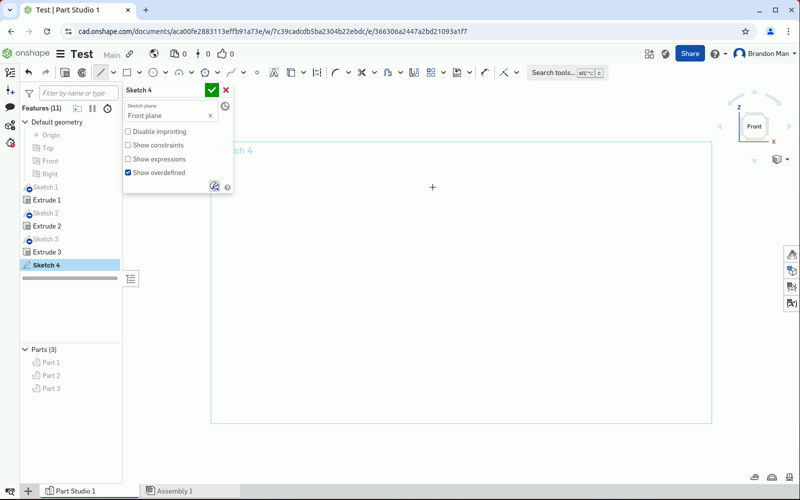
key_up(shift)
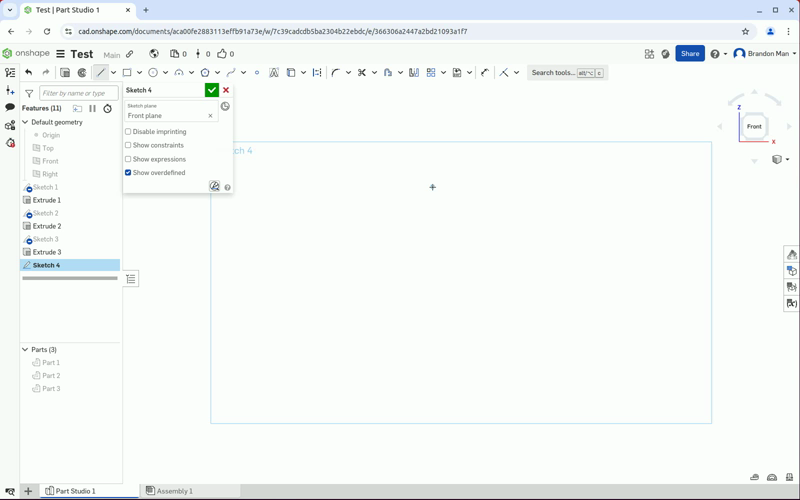
key_down(shift)
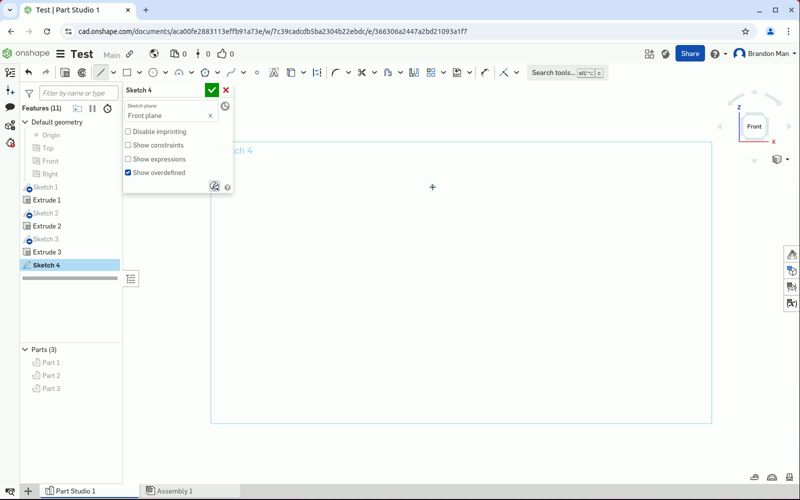
mouse_move(462, 186)
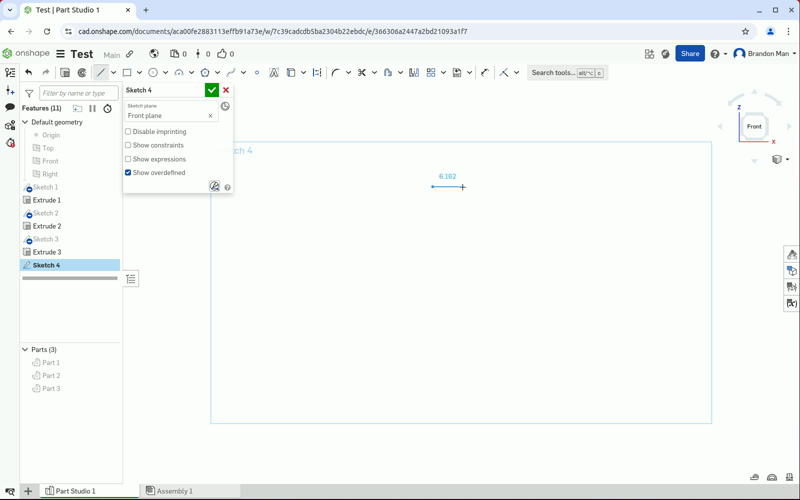
mouse_move(489, 186)
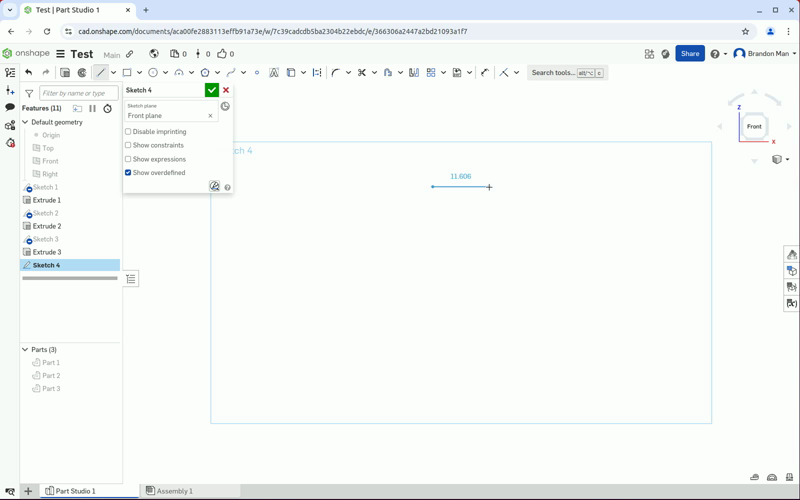
click(489, 186)
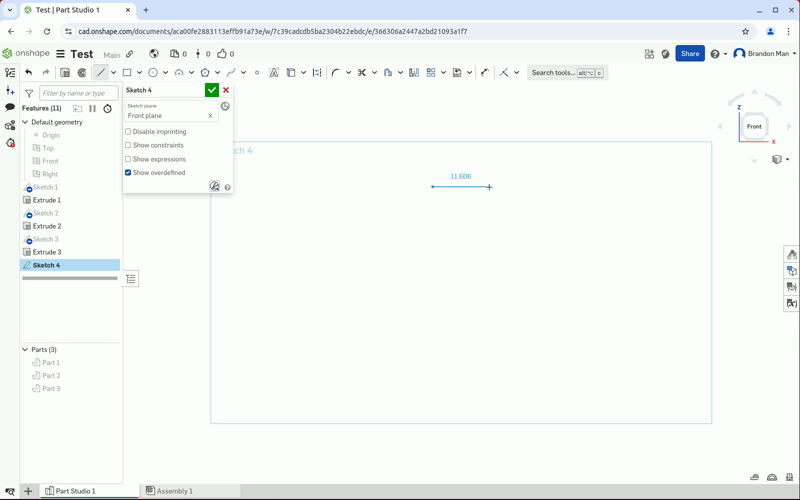
key_up(shift)
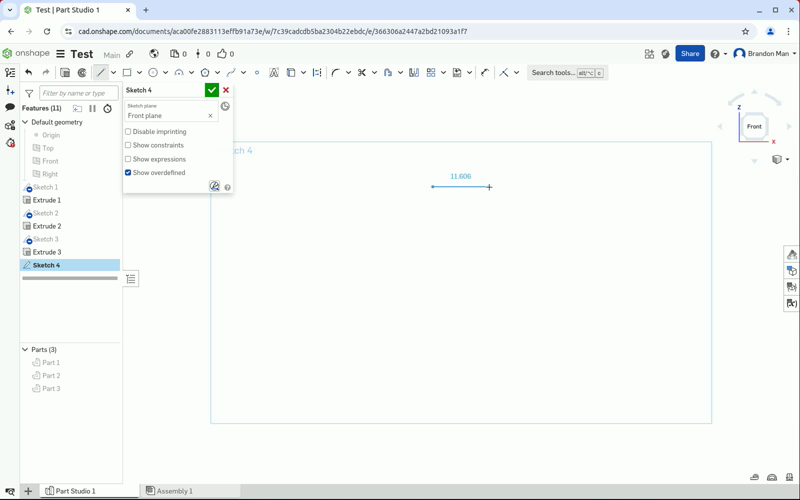
key_down(shift)
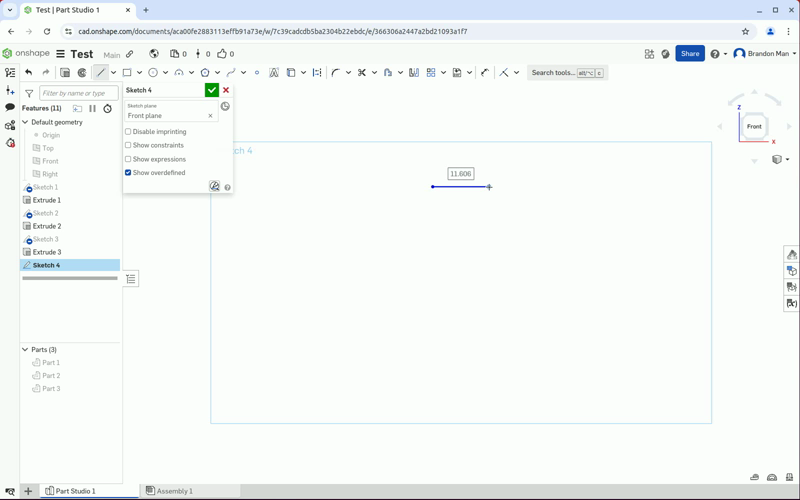
mouse_move(519, 186)
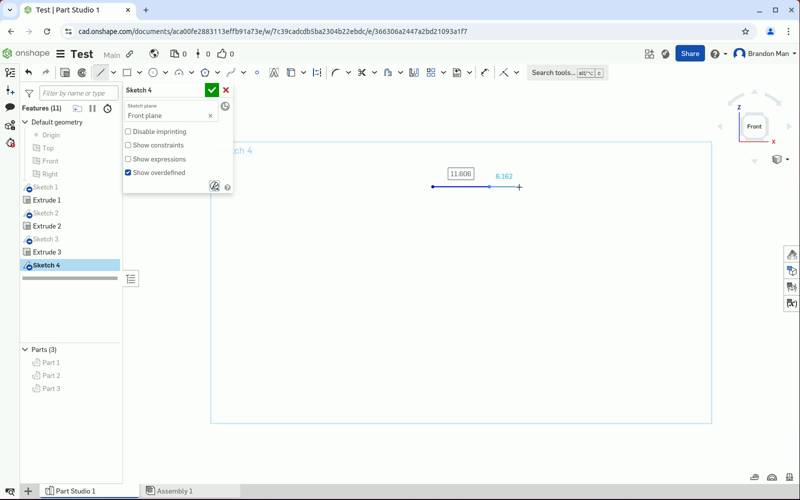
mouse_move(461, 173)
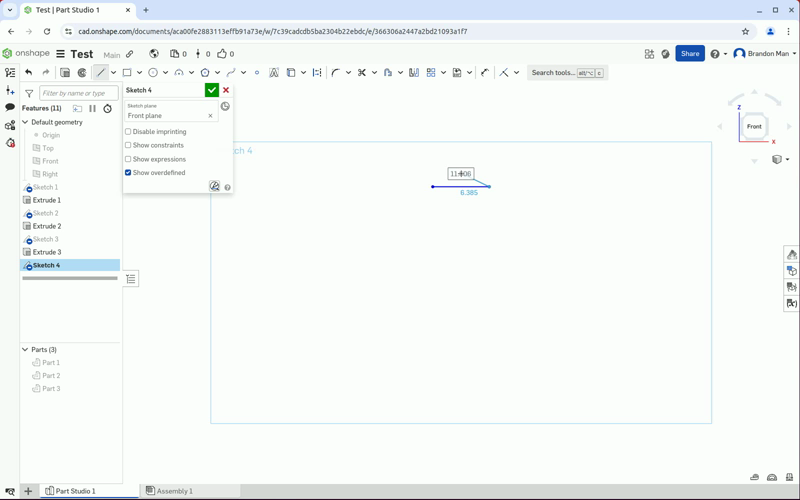
click(461, 173)
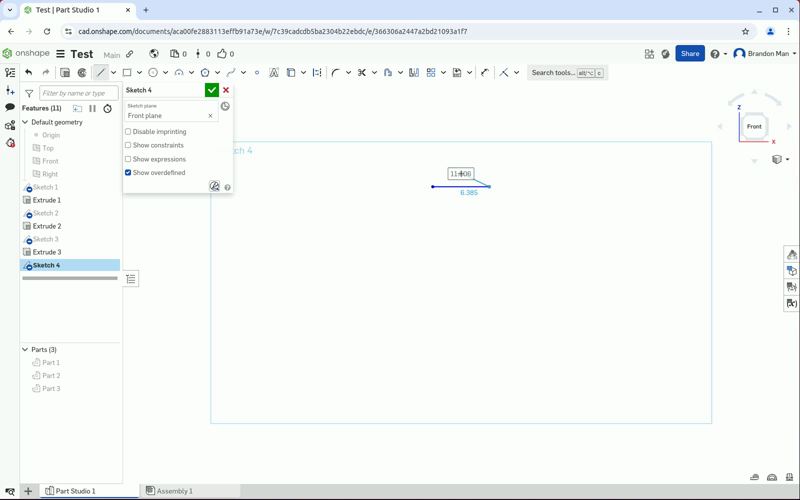
key_up(shift)
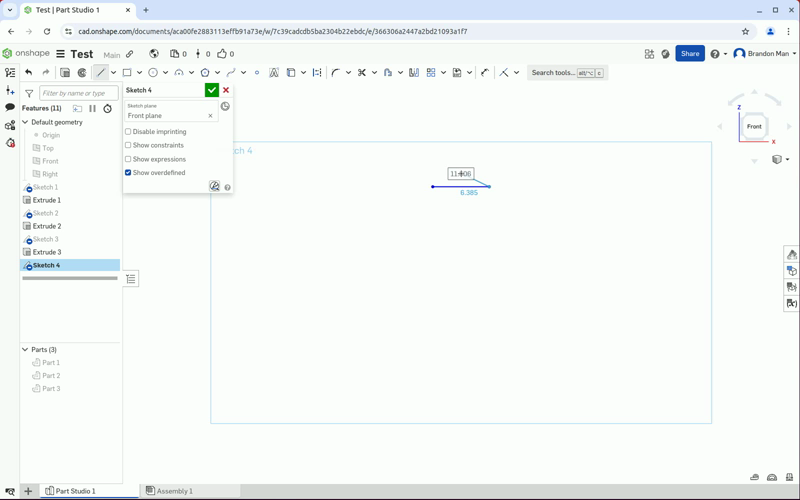
mouse_move(491, 173)
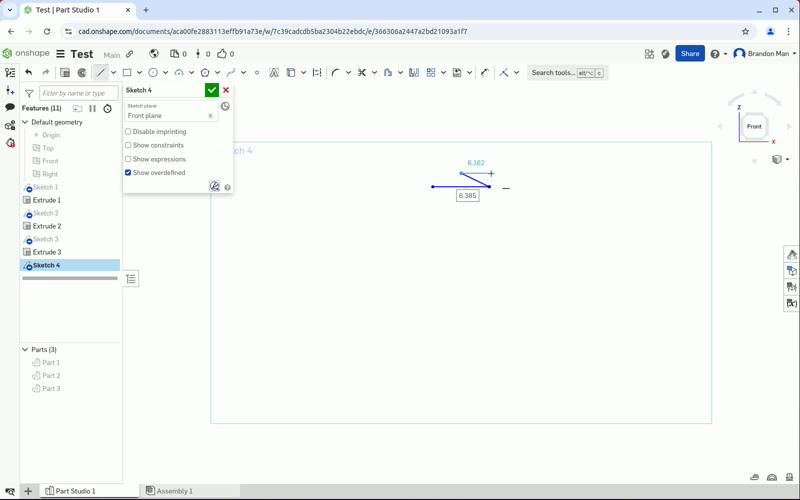
key_down(shift)
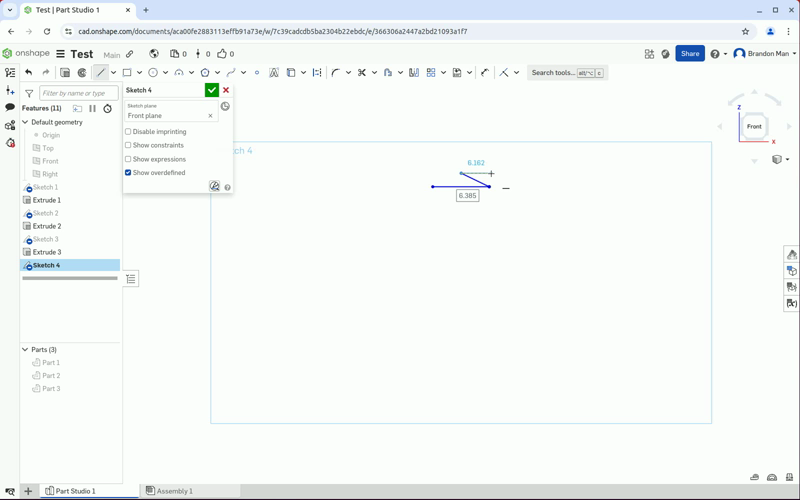
mouse_move(432, 186)
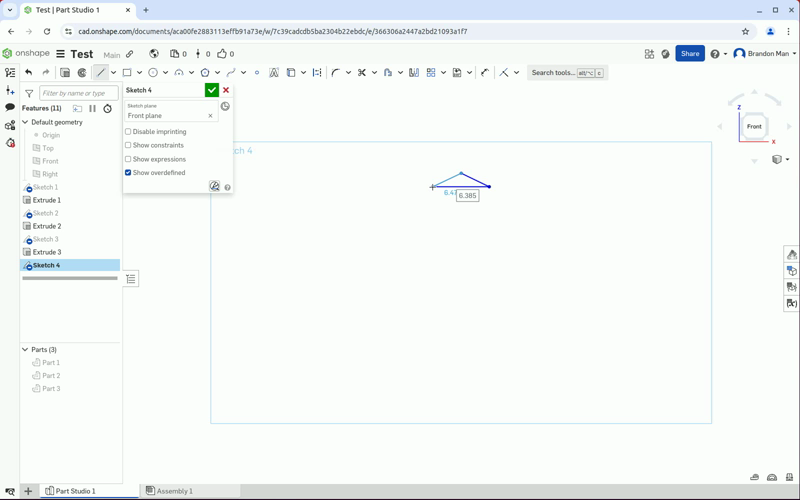
key_up(shift)
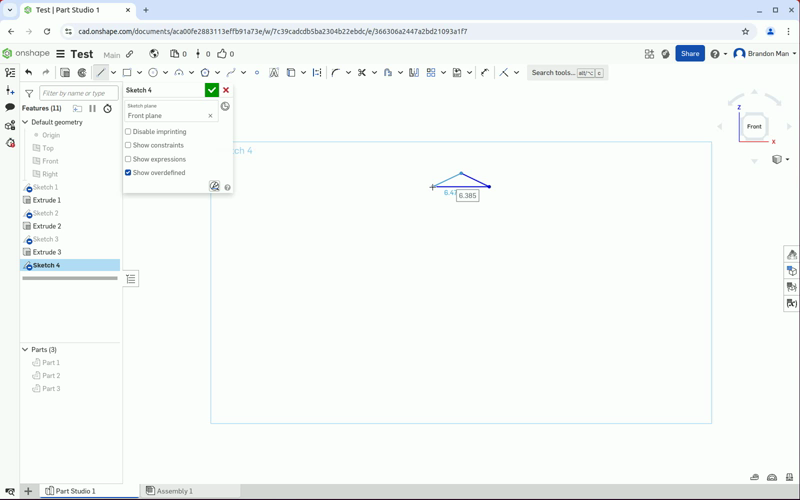
click(432, 186)
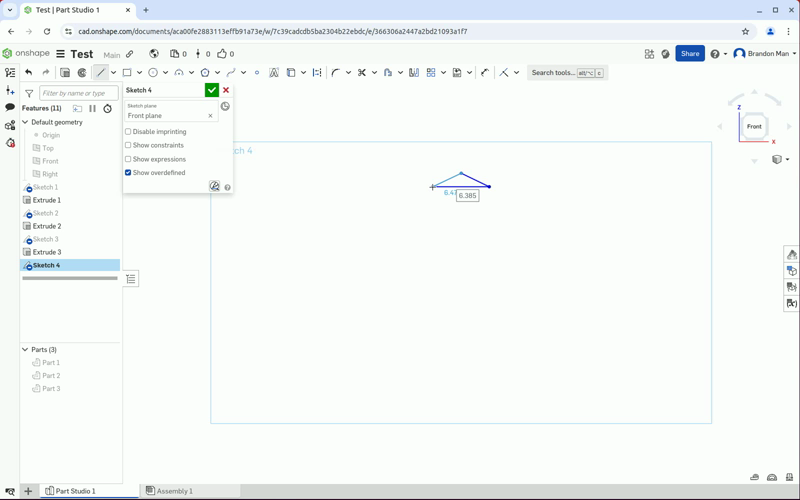
key(esc)
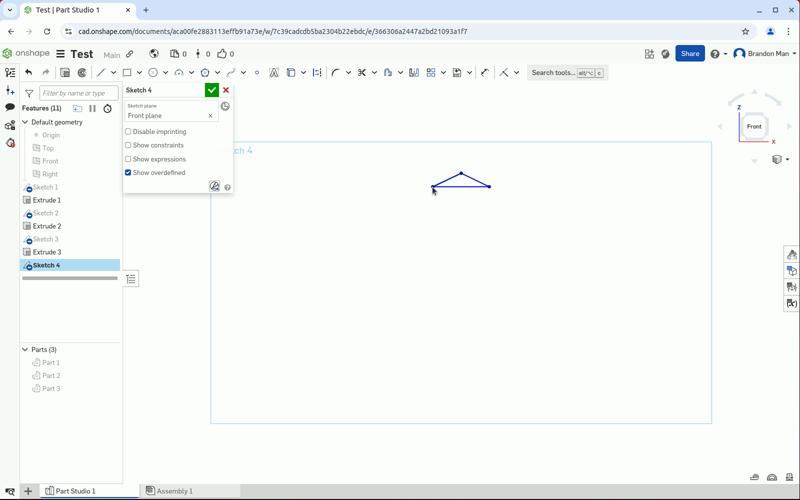
mouse_move(466, 176)
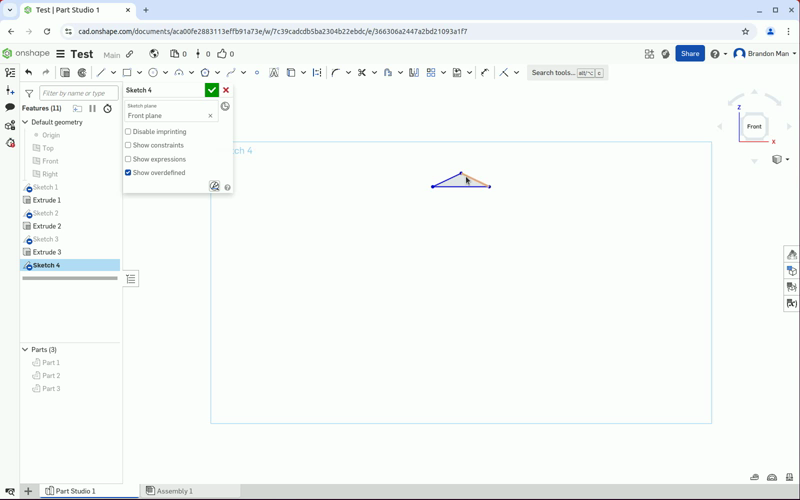
scroll(6)
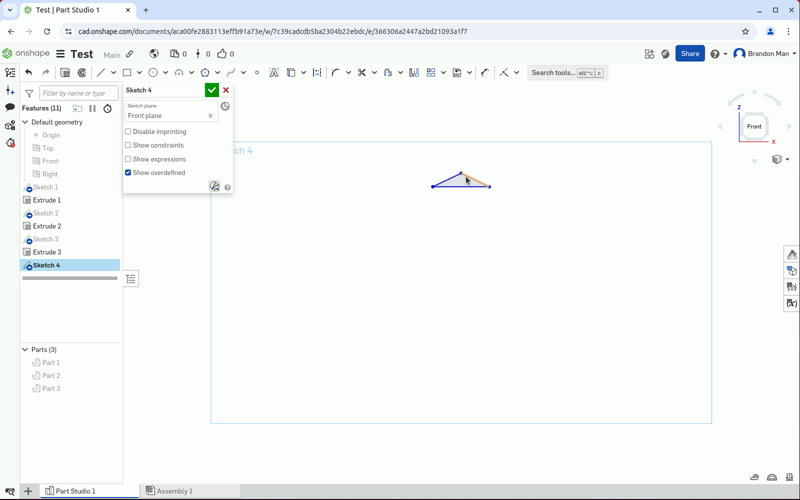
scroll(6)
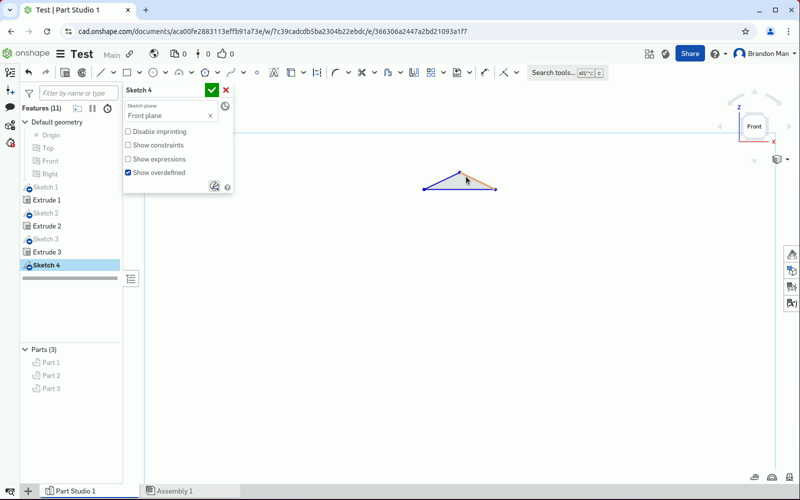
scroll(6)
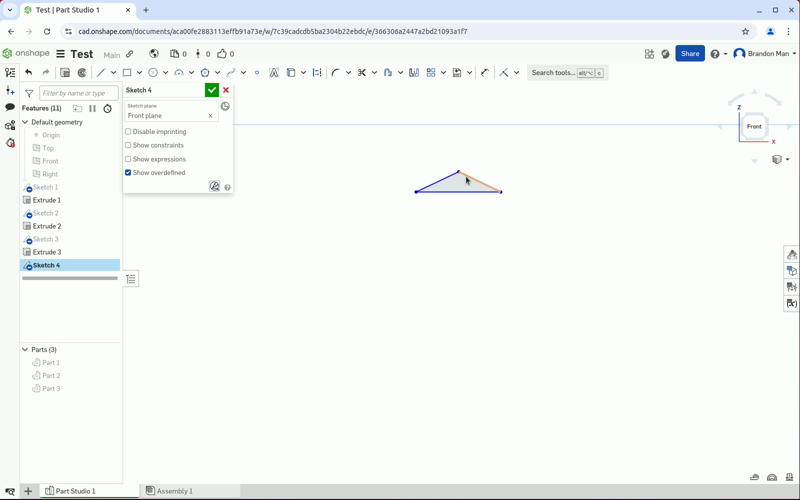
scroll(6)
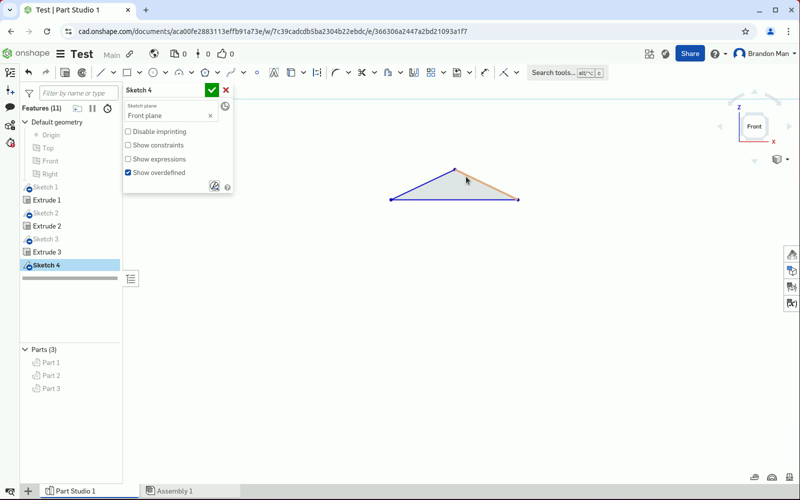
scroll(6)
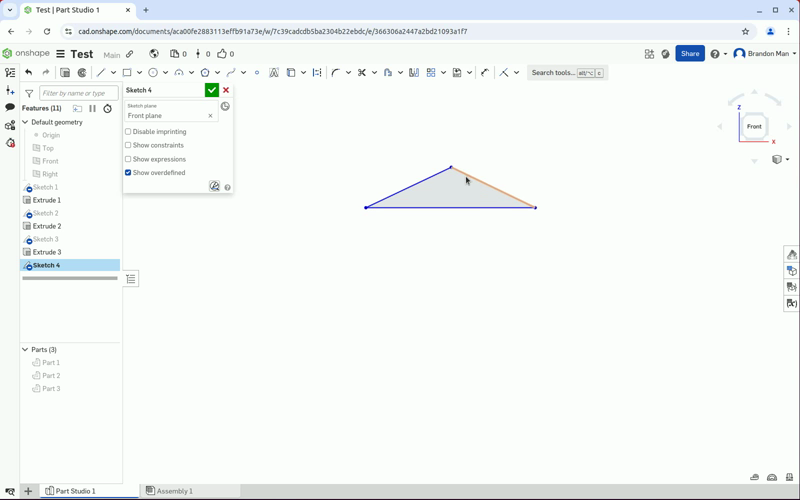
scroll(6)
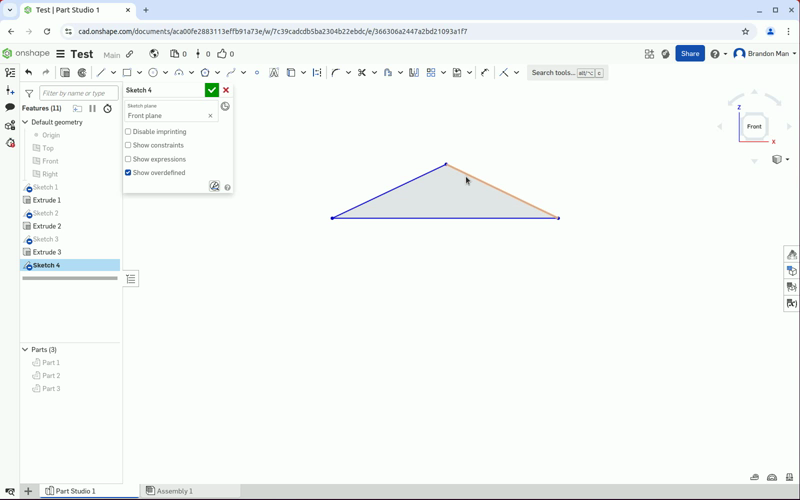
scroll(6)
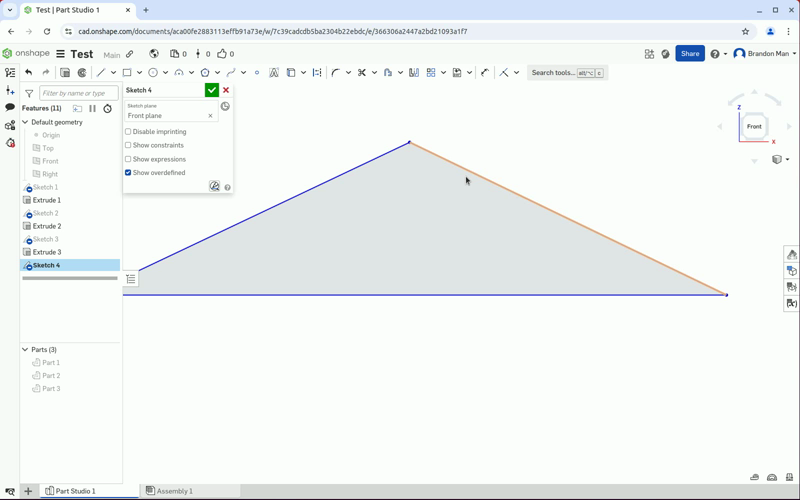
click(466, 176)
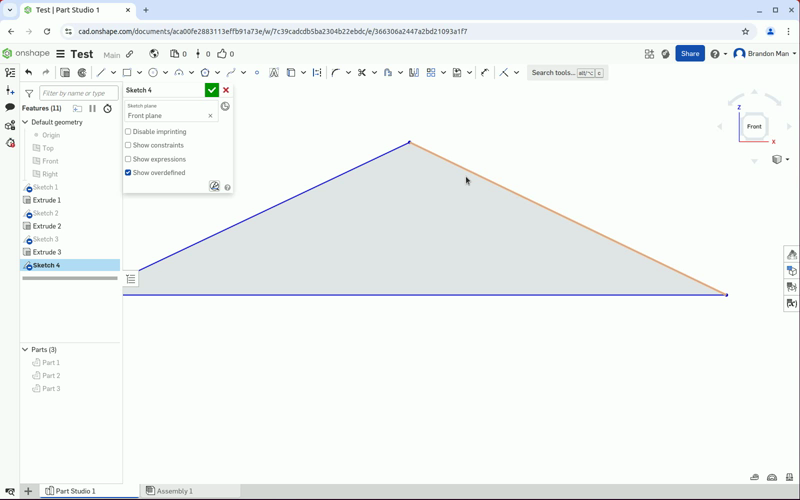
scroll(-6)
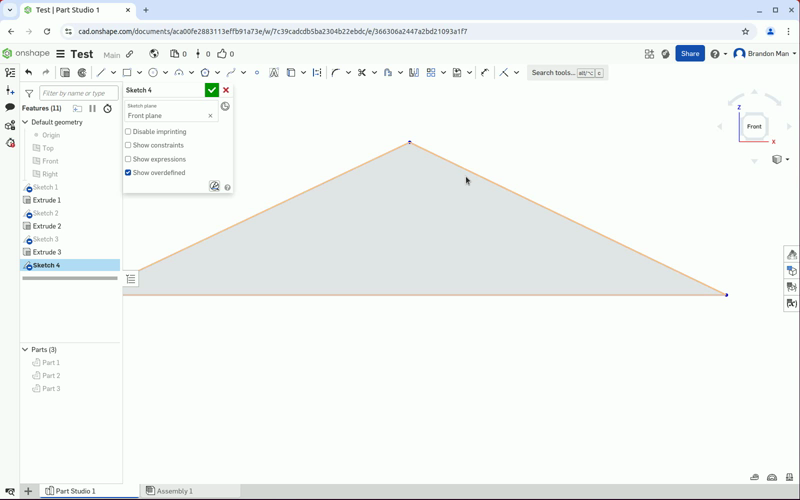
scroll(-6)
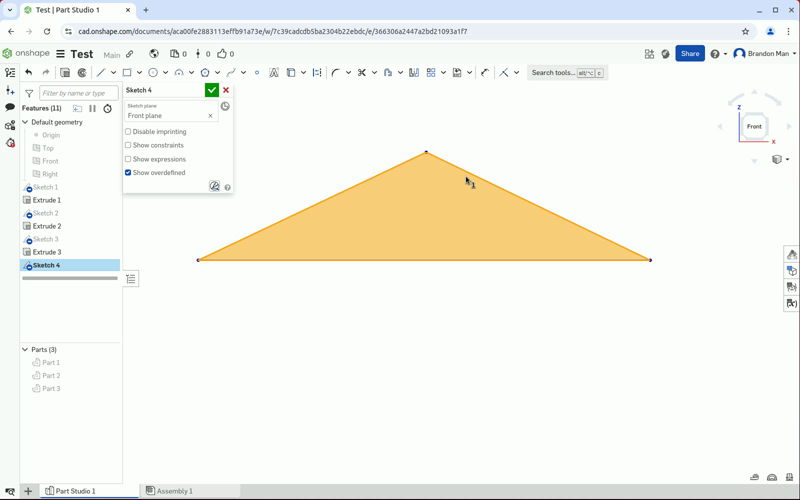
scroll(-6)
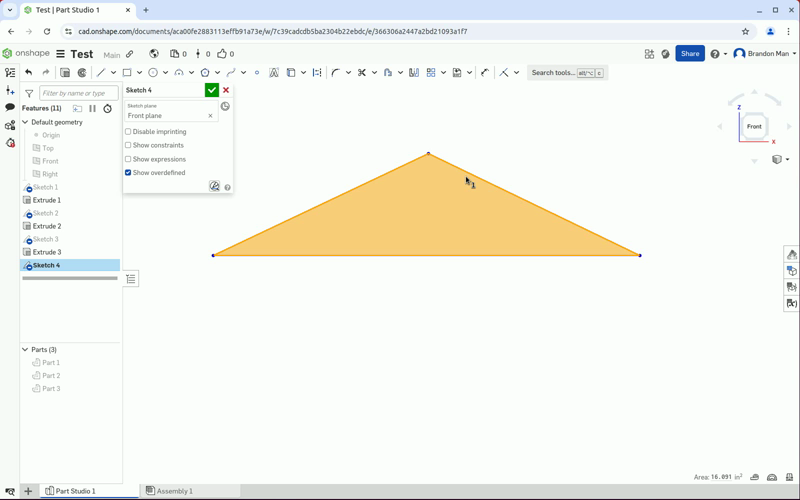
scroll(-6)
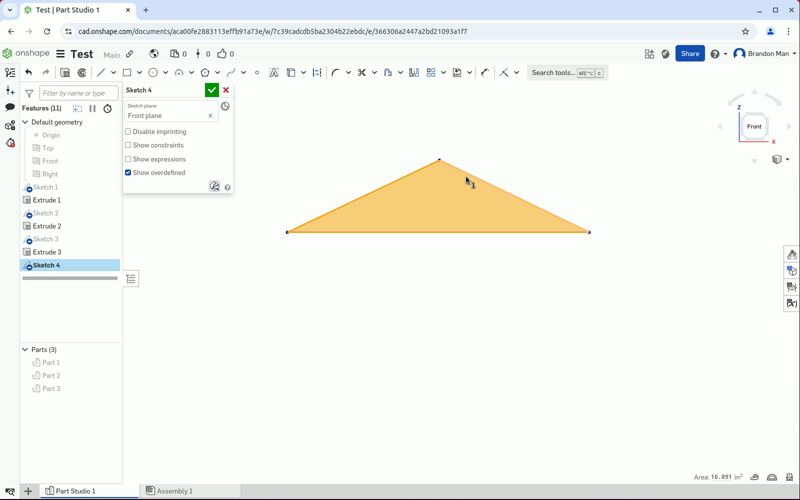
scroll(-6)
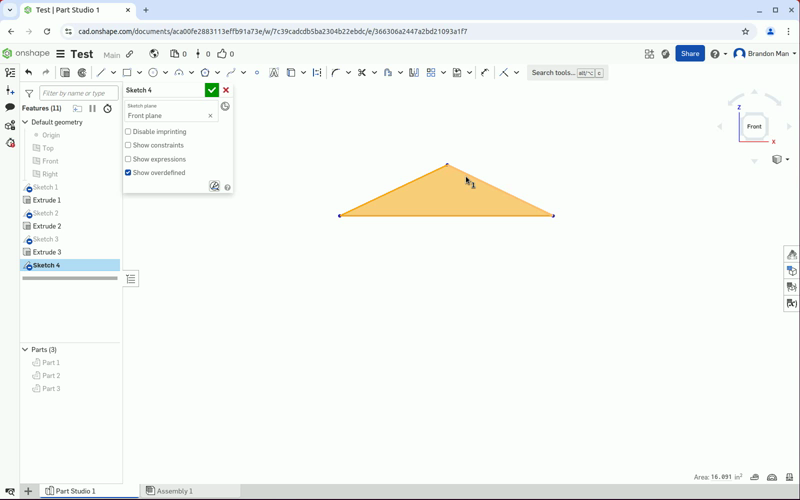
scroll(-6)
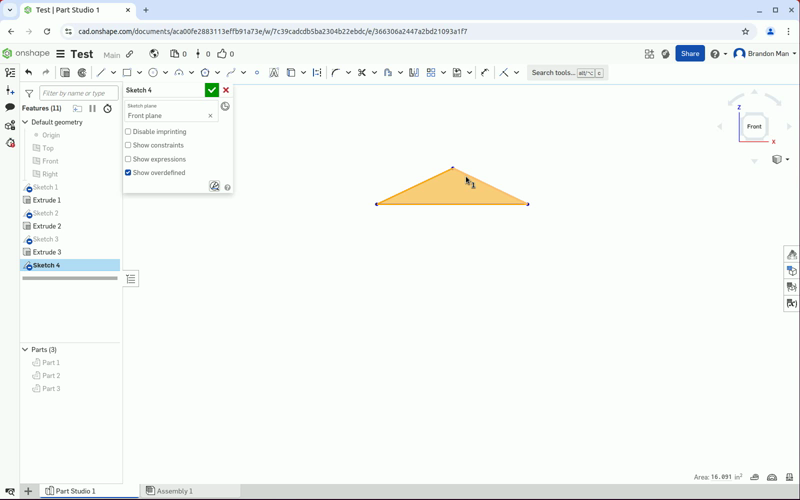
scroll(-6)
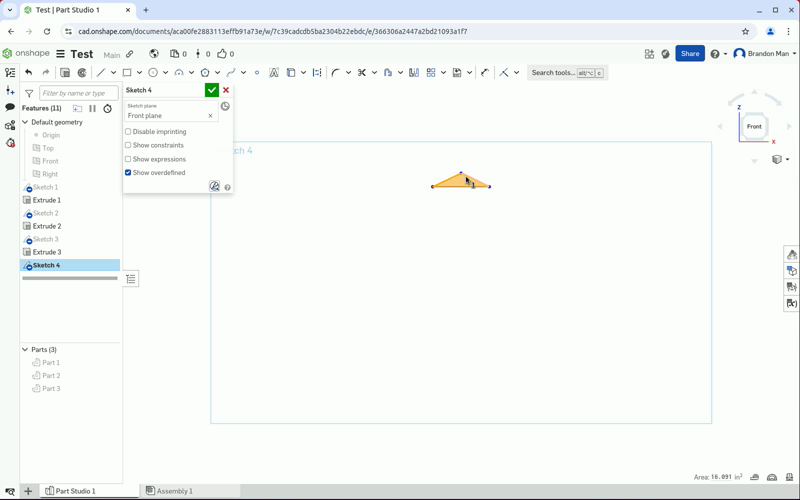
mouse_move(73, 352)
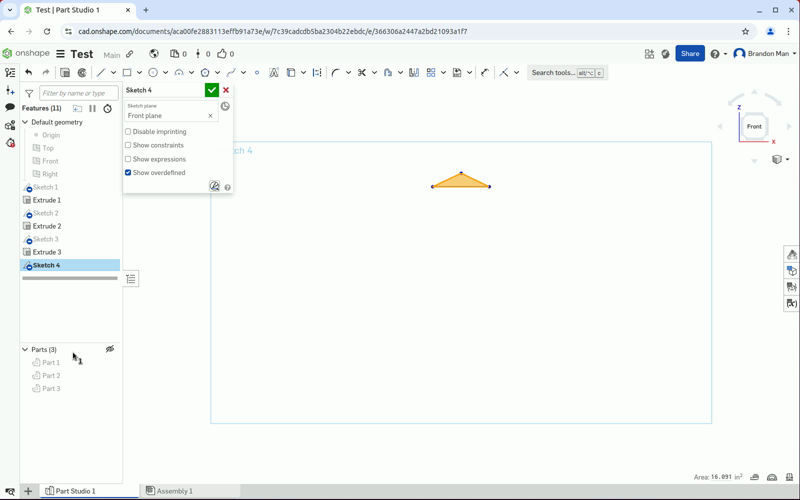
key(shift+y)
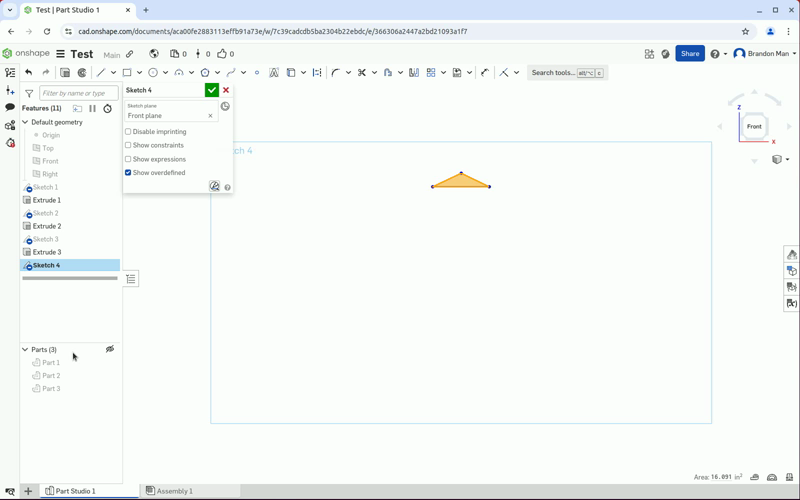
key(shift+e)
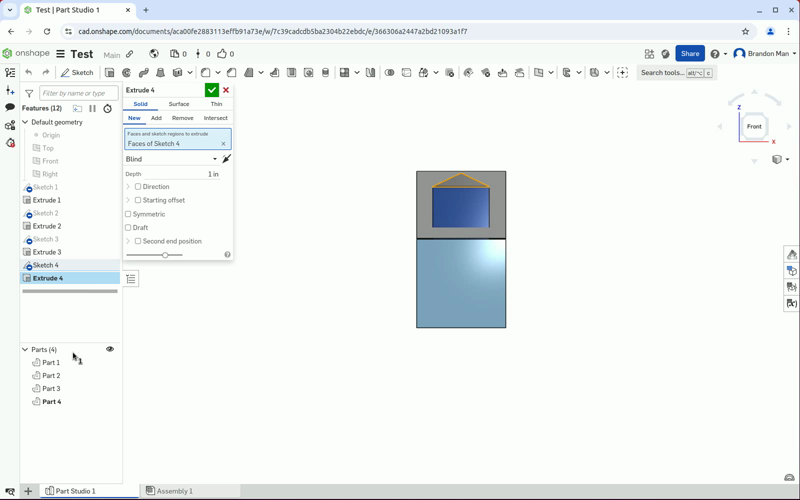
mouse_move(143, 106)
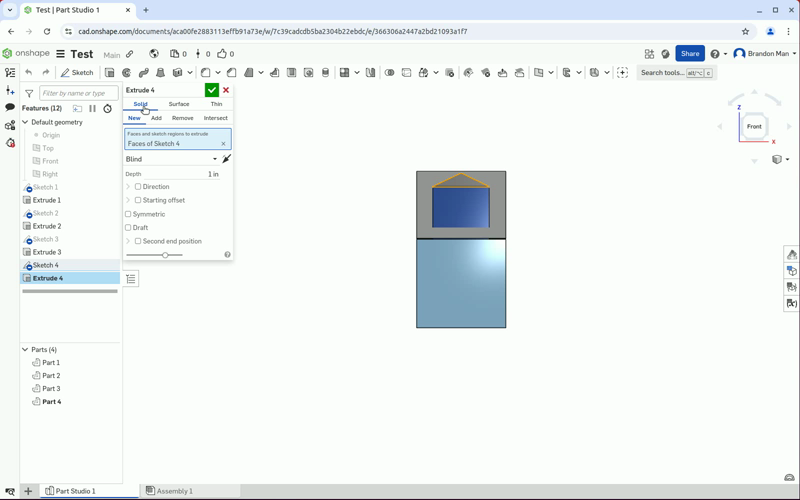
click(143, 106)
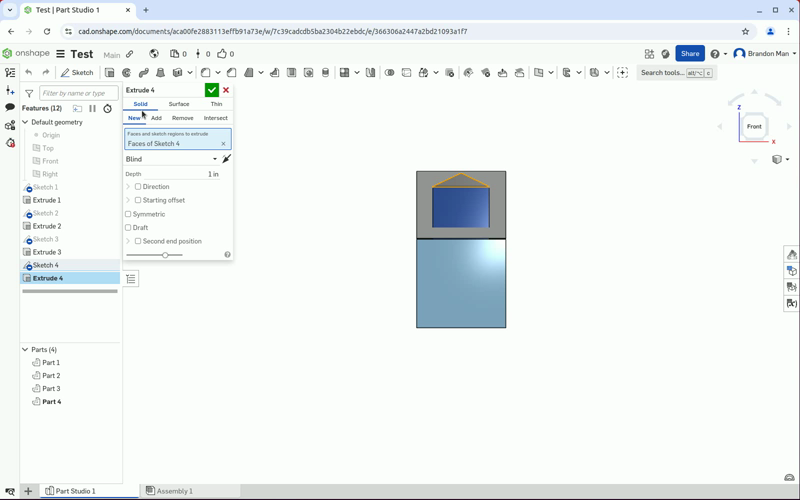
mouse_move(137, 120)
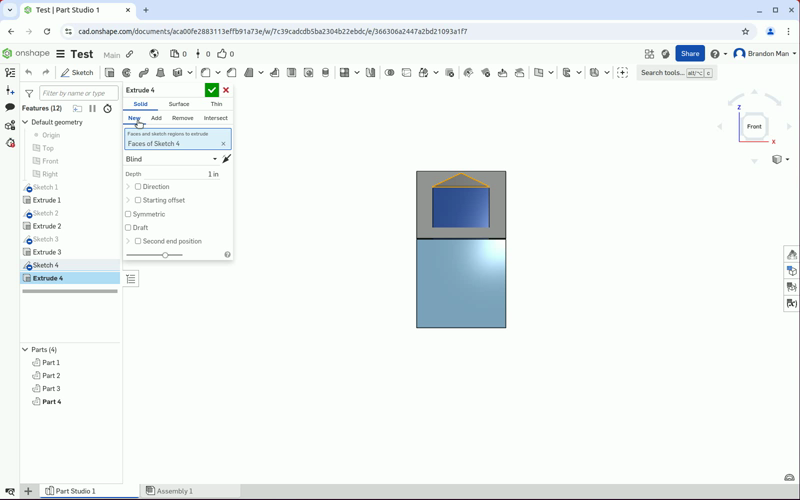
click(137, 120)
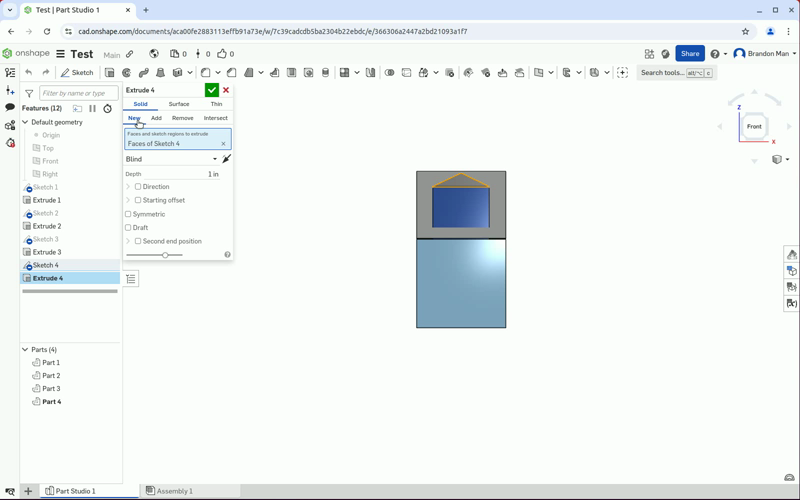
key(tab, 4)
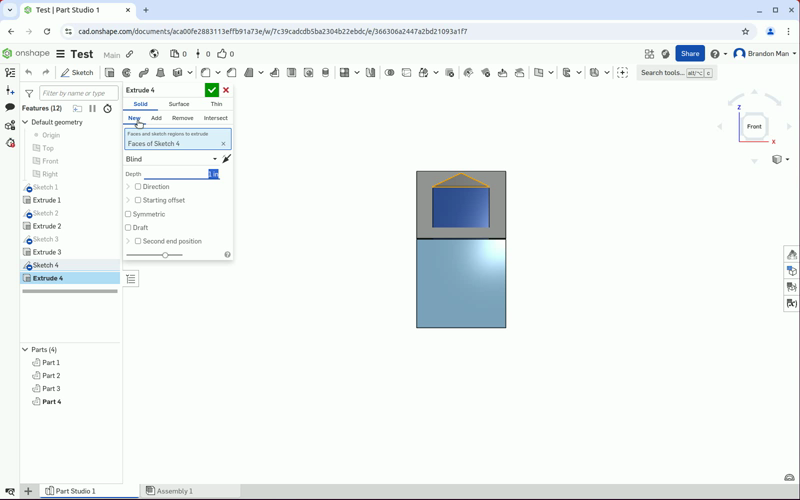
text(17.331)
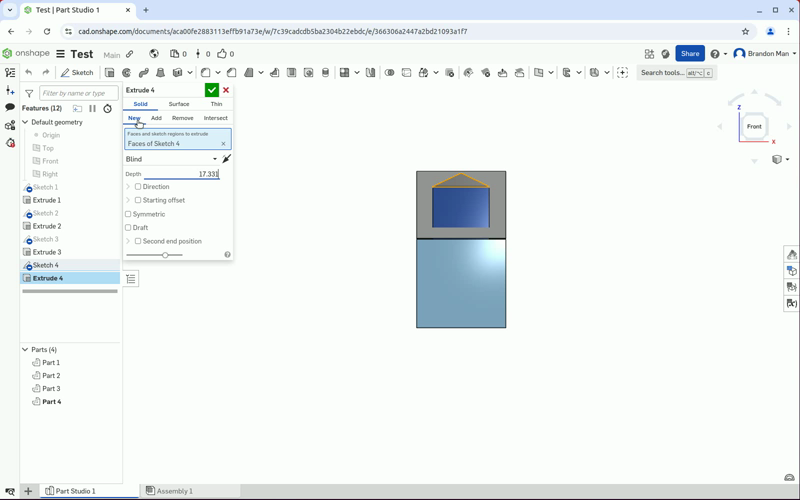
key(enter)
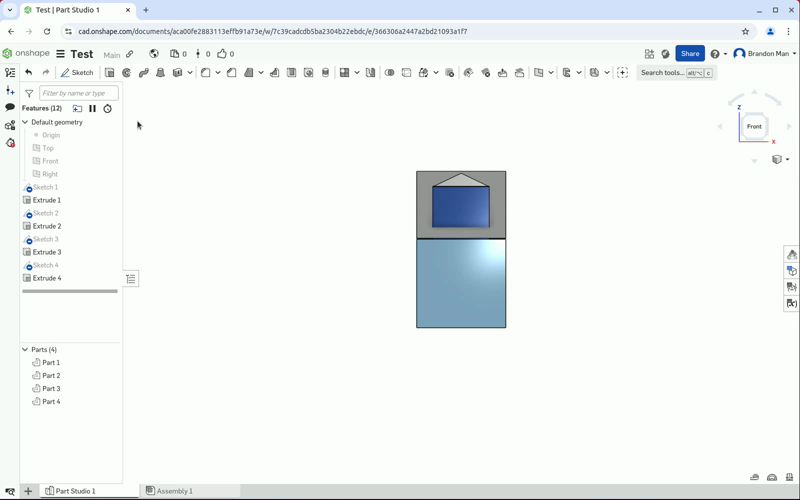
key(shift+h)
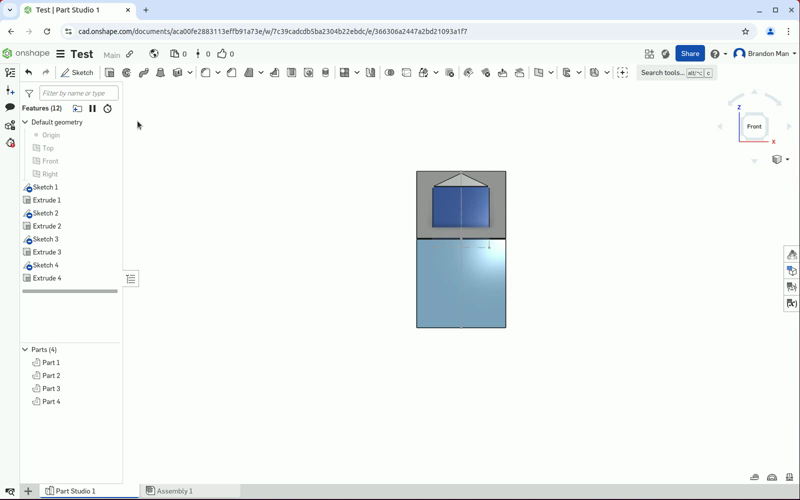
key(shift+h)
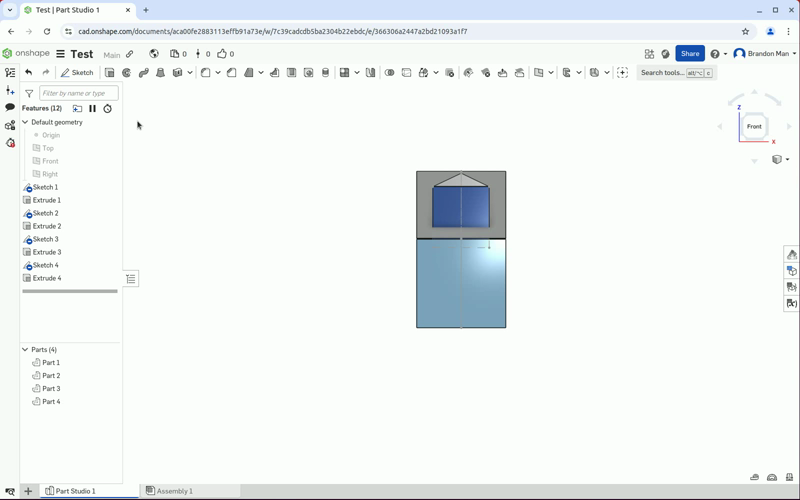
key(shift+7)
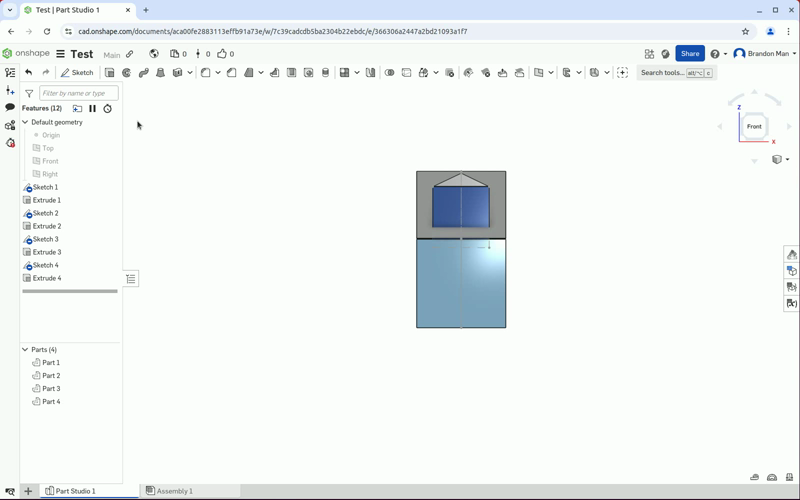
key(left, 2)
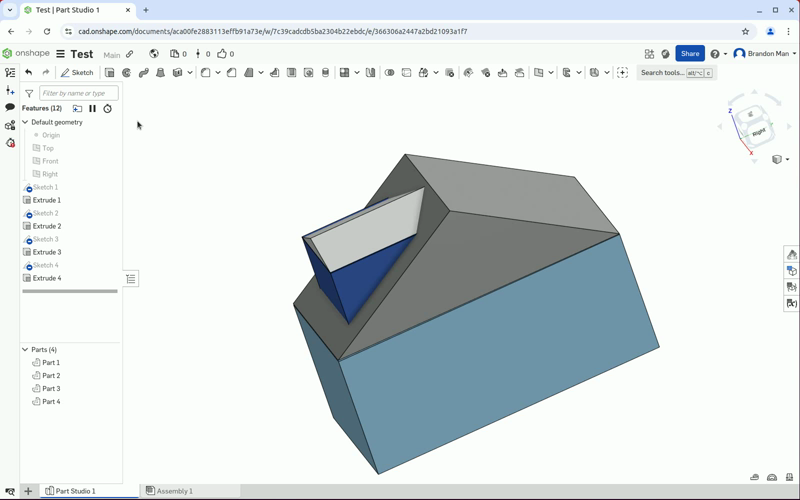
key(down, 2)
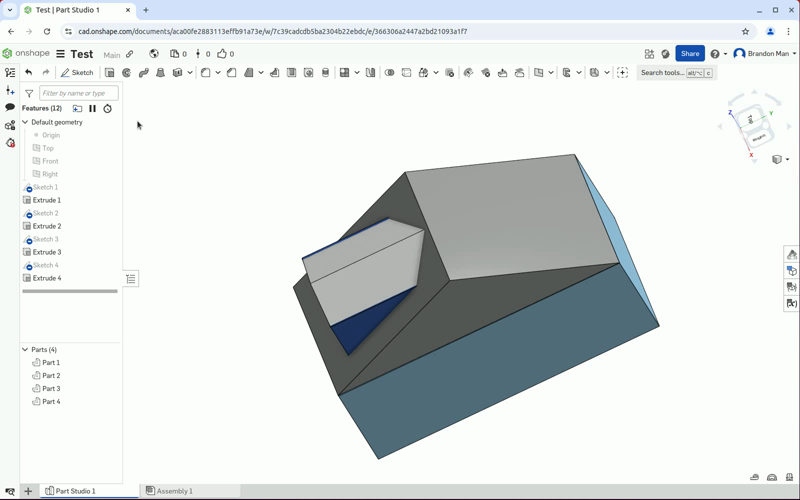
key(up, 2)
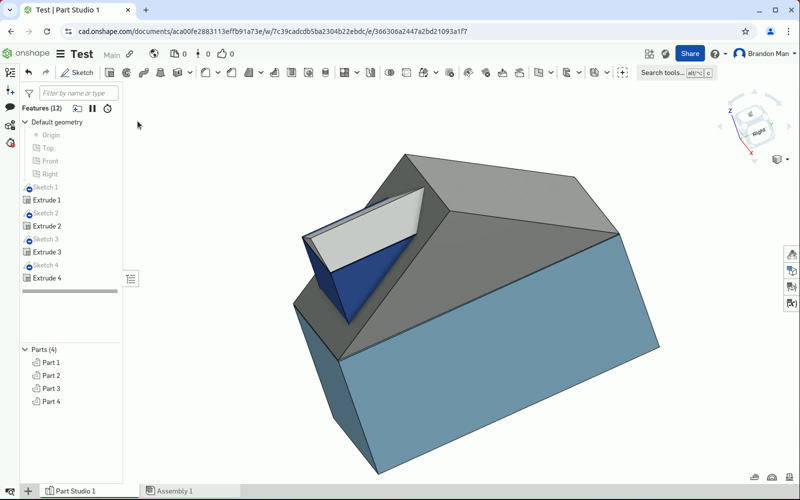
key(right, 2)
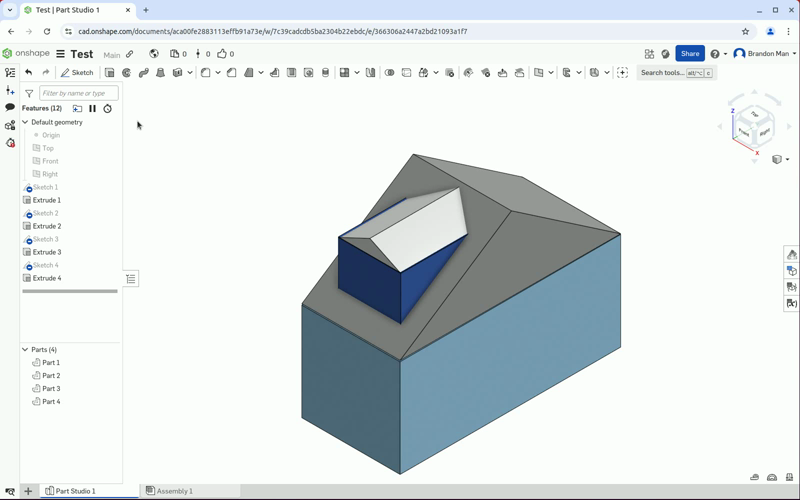
mouse_move(73, 189)
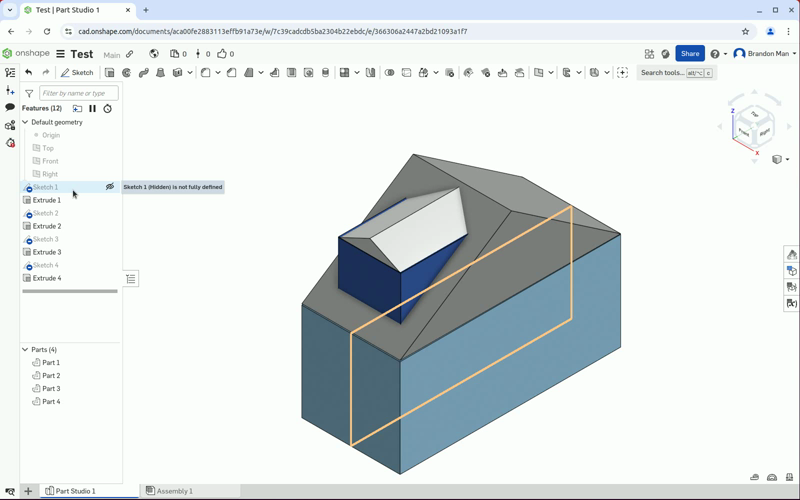
click(73, 189)